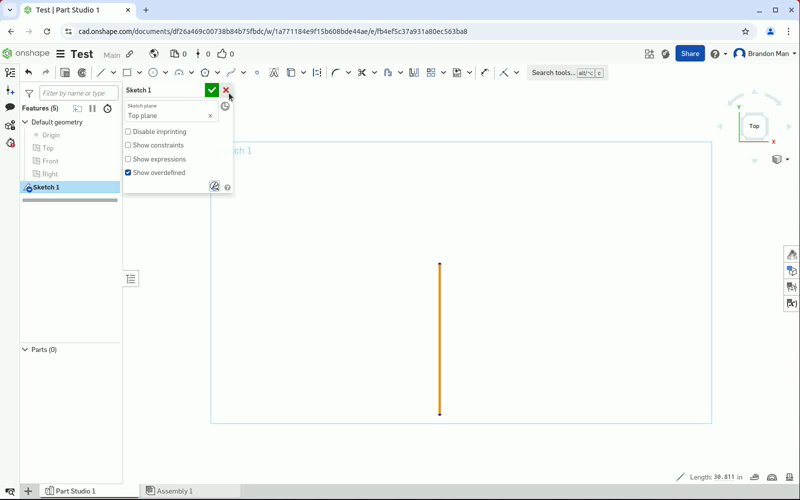
key(shift+h)
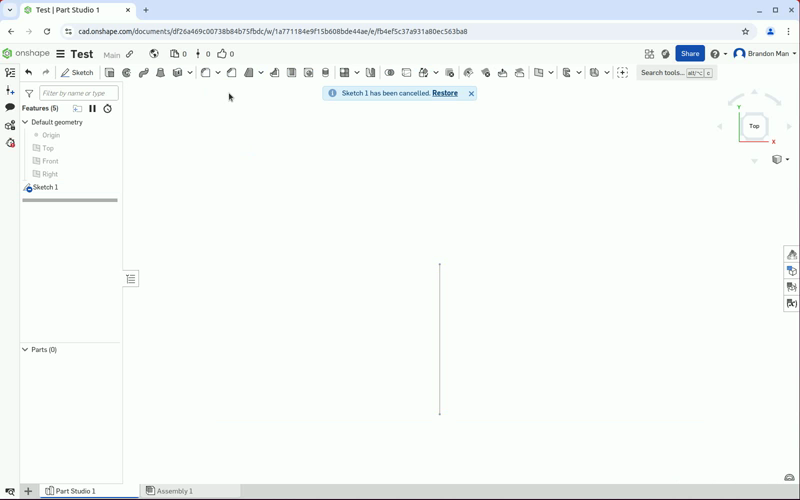
key(shift+s)
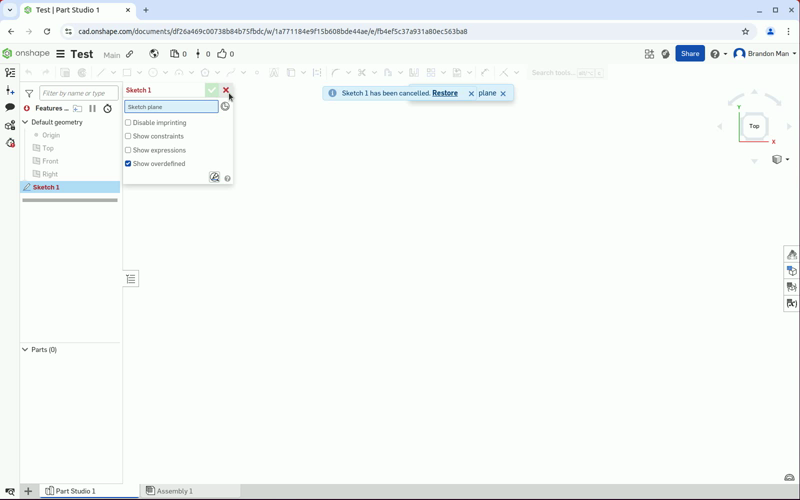
mouse_move(73, 150)
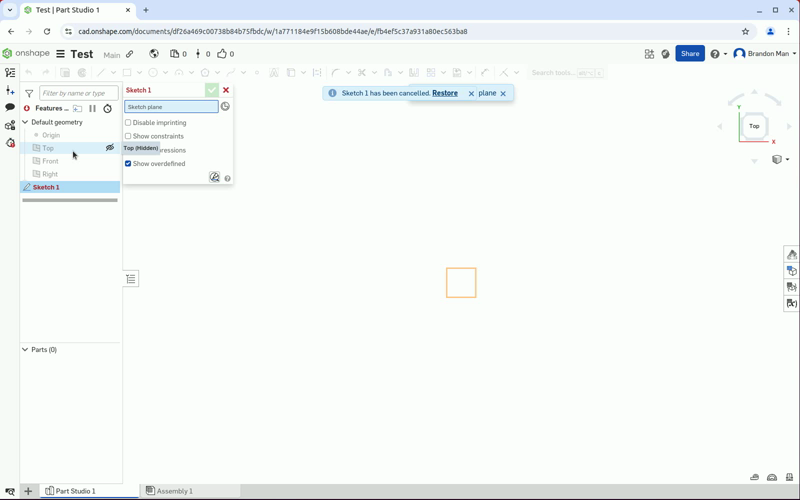
click(73, 150)
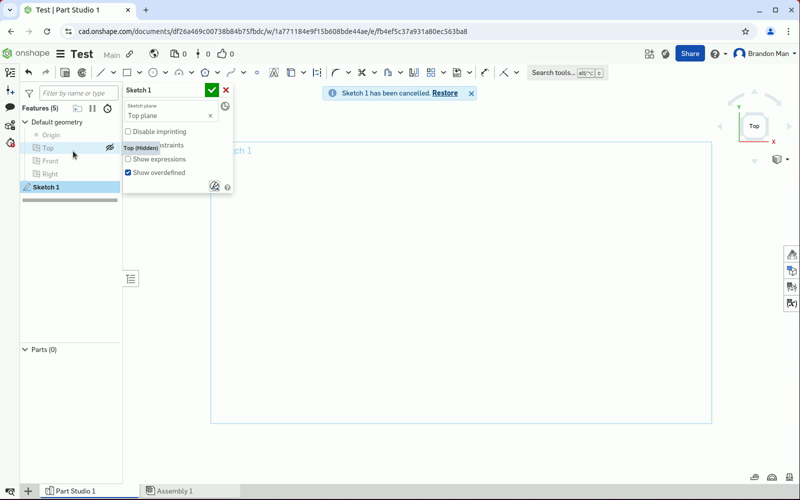
mouse_move(73, 352)
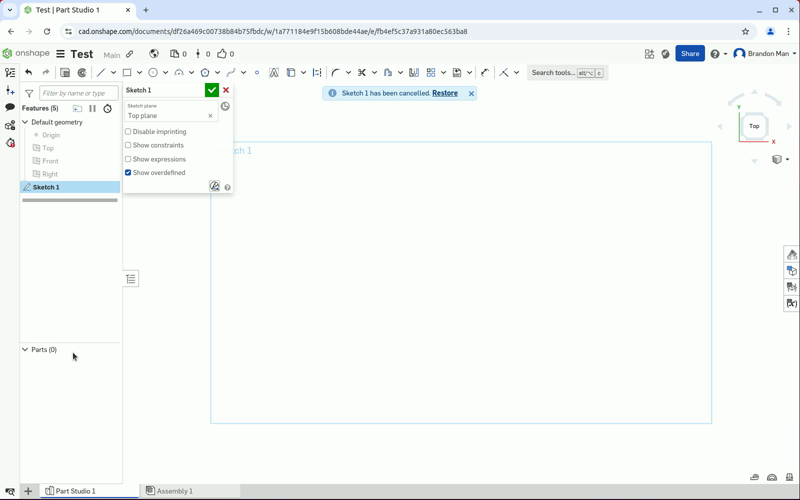
key(y)
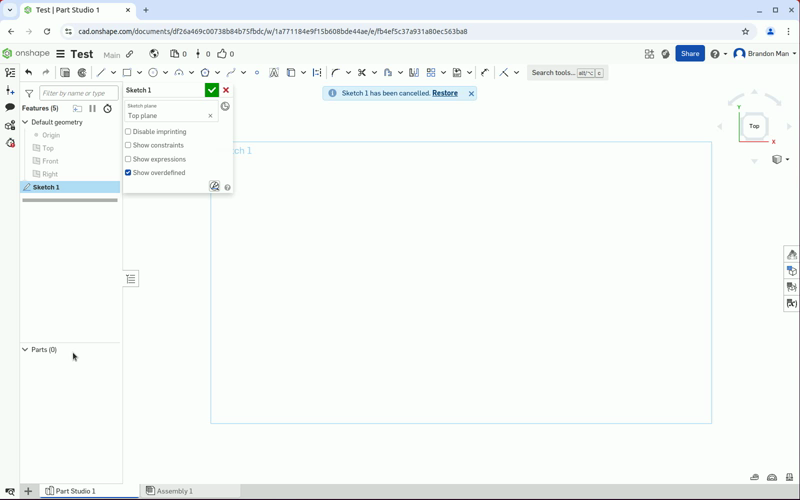
key(l)
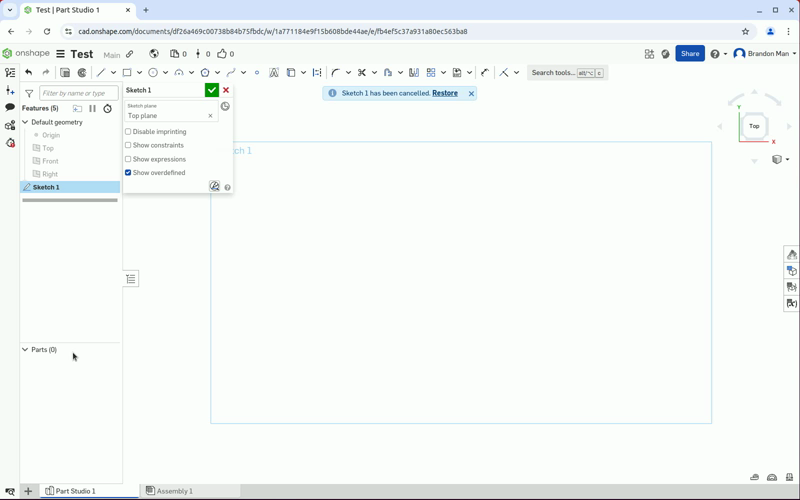
key_down(shift)
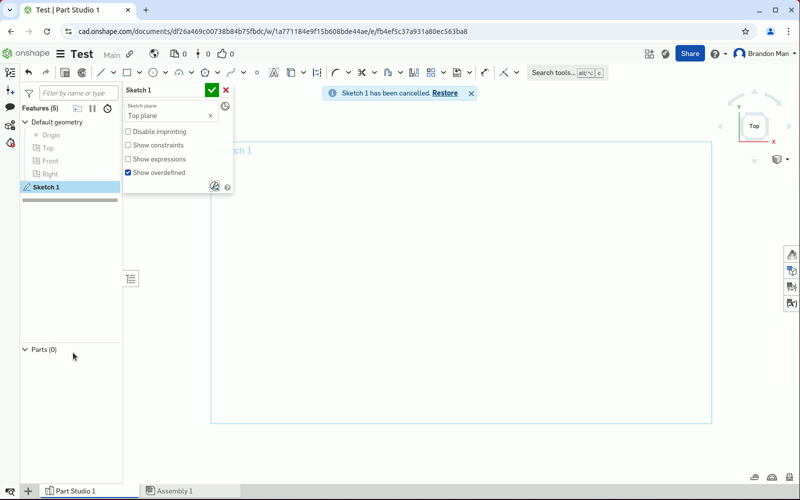
mouse_move(424, 321)
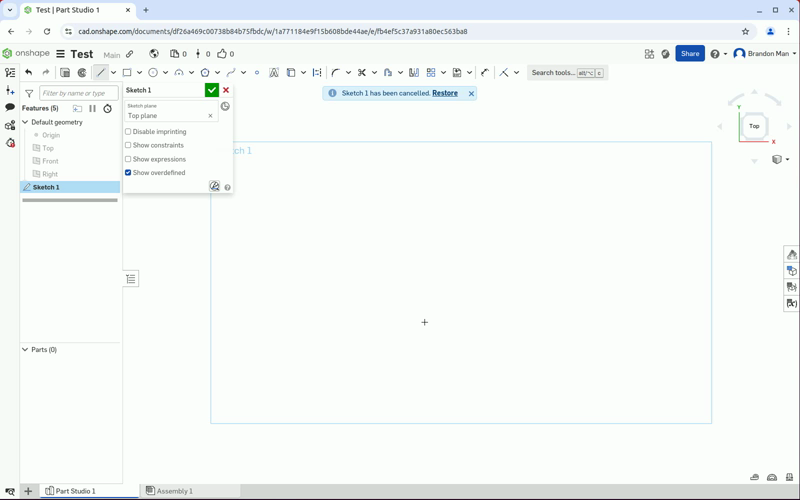
click(424, 321)
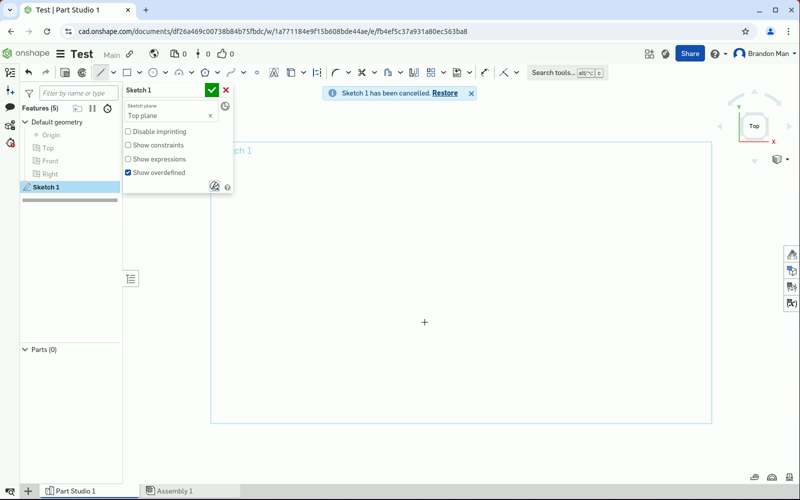
key_up(shift)
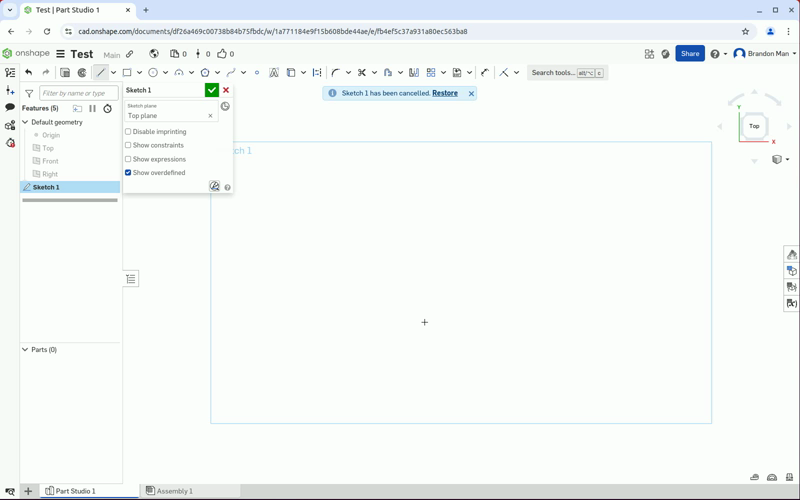
key_down(shift)
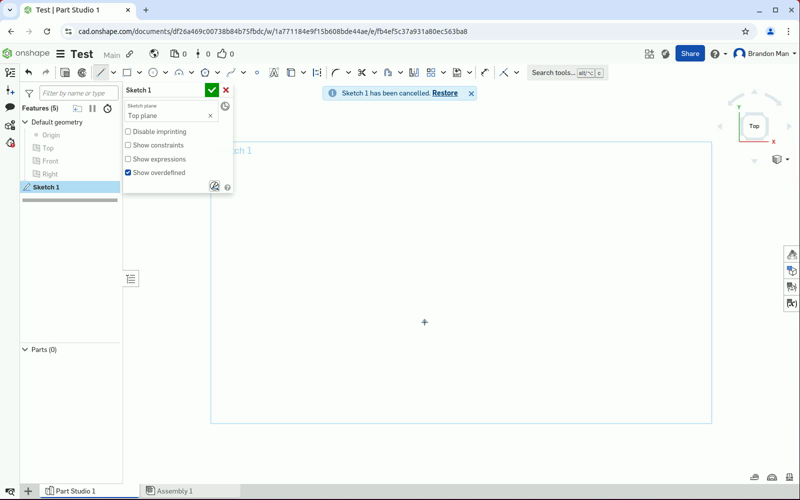
mouse_move(498, 321)
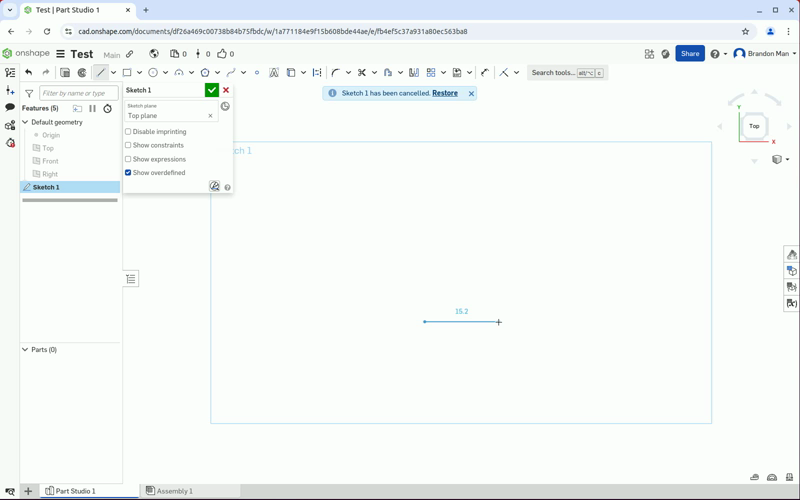
click(498, 321)
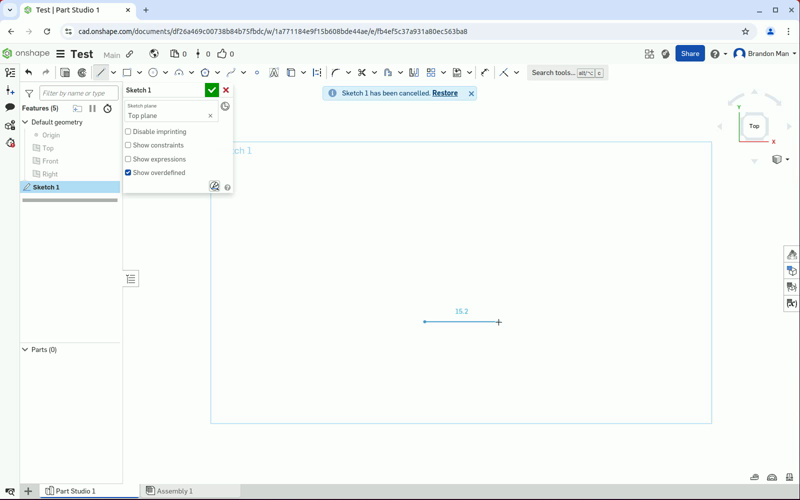
key_up(shift)
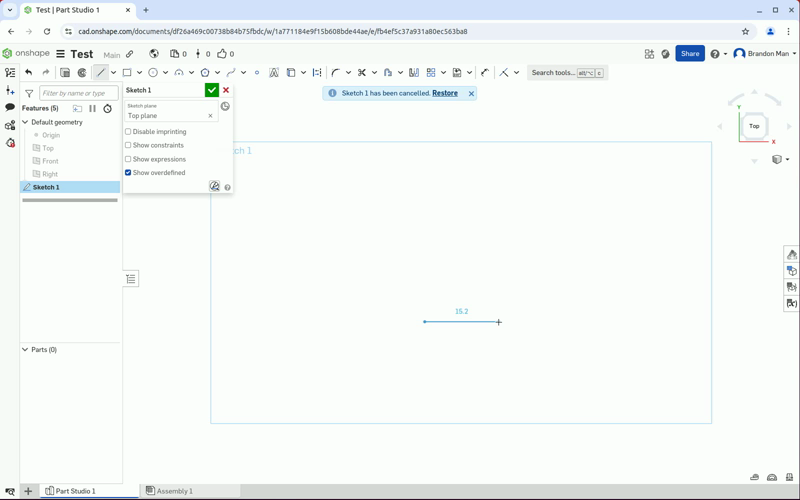
key_down(shift)
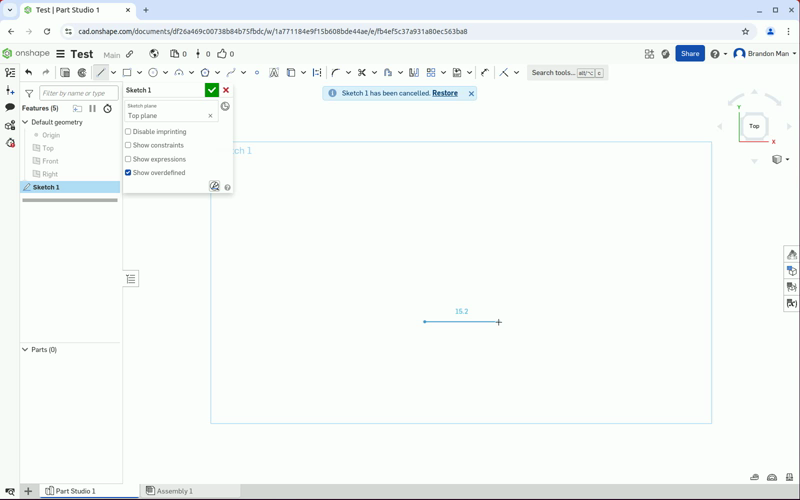
mouse_move(528, 321)
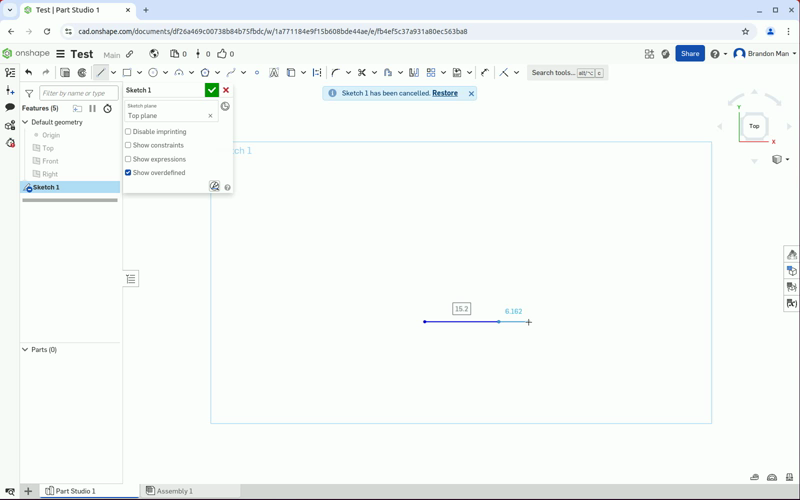
mouse_move(498, 304)
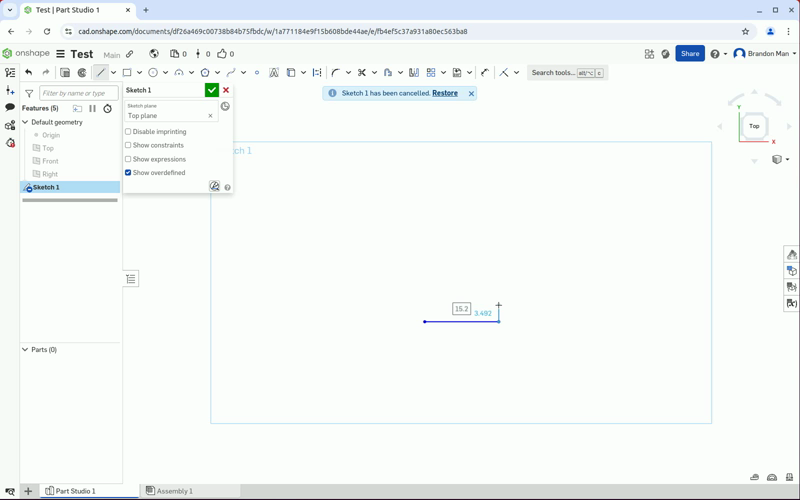
click(498, 304)
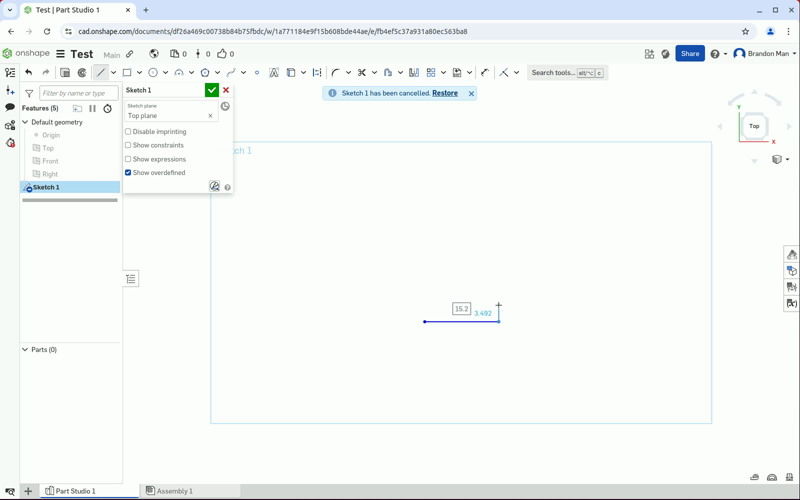
key_up(shift)
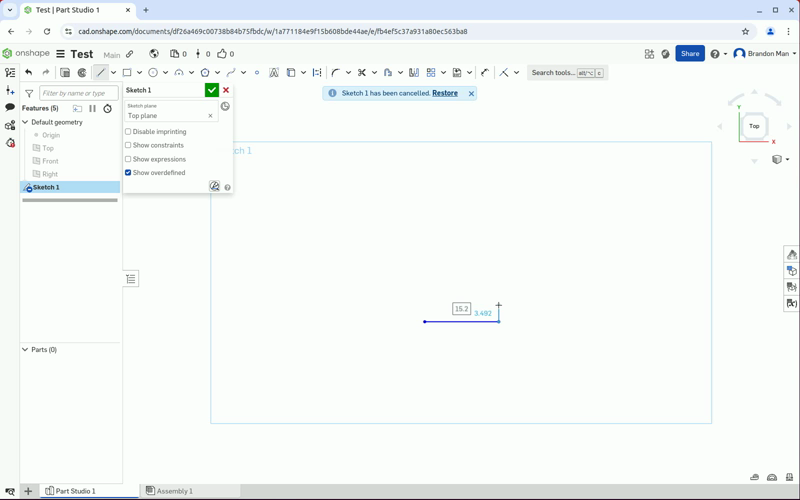
key_down(shift)
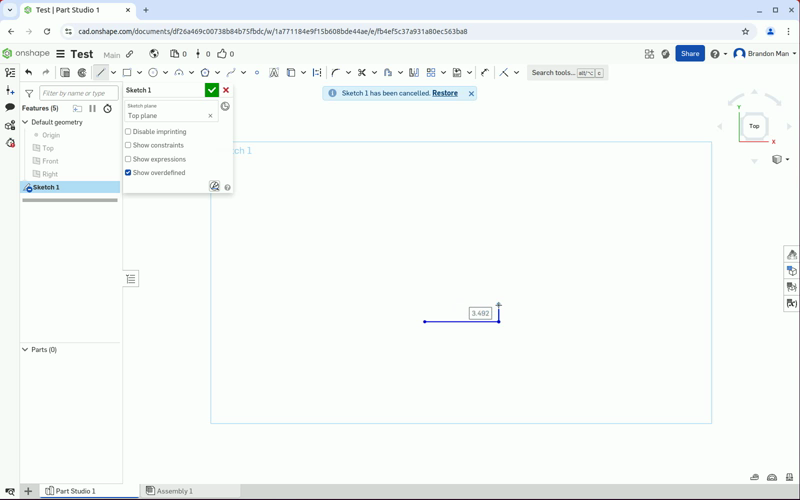
mouse_move(424, 304)
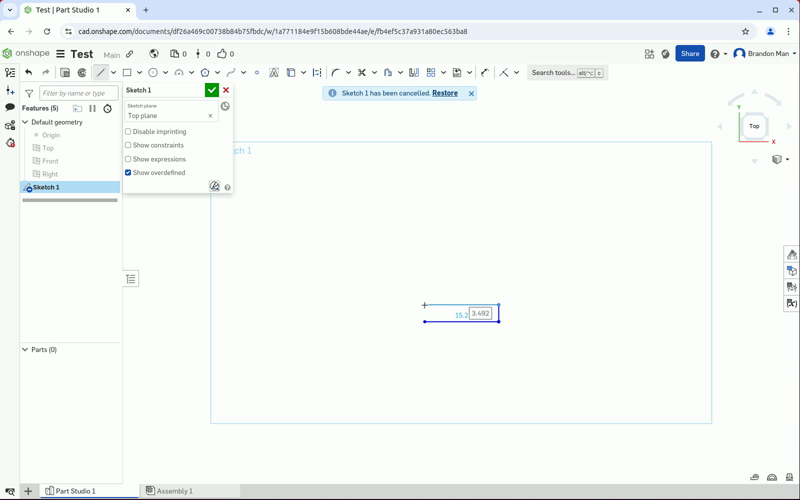
click(424, 304)
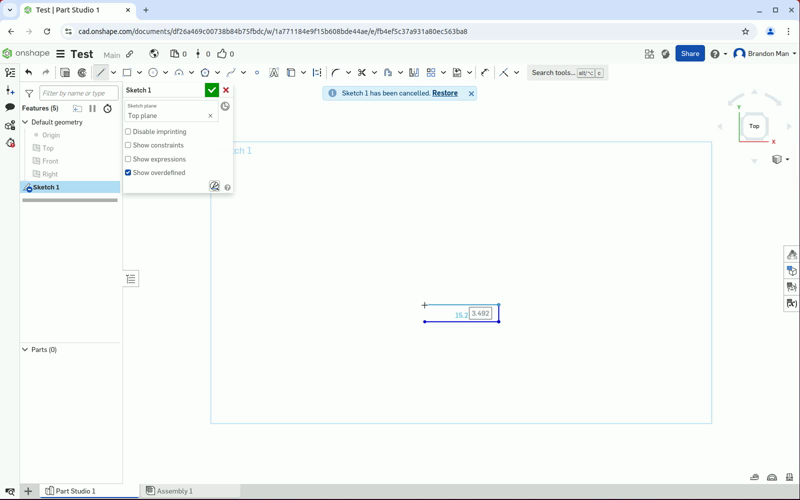
key_up(shift)
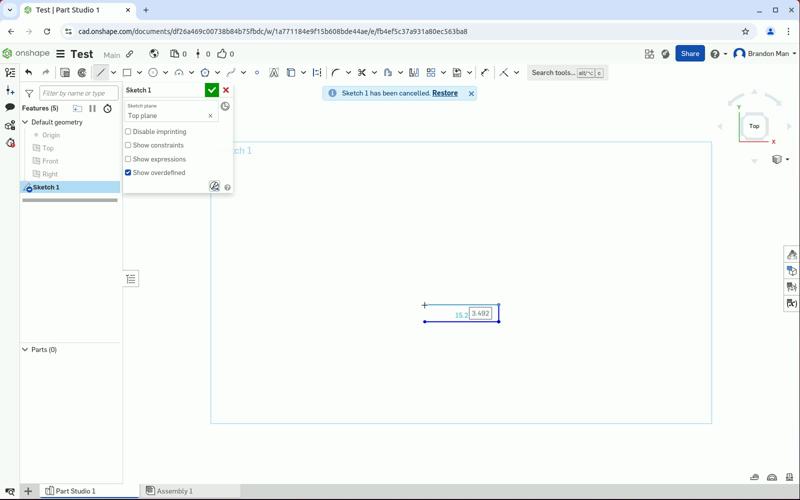
mouse_move(454, 304)
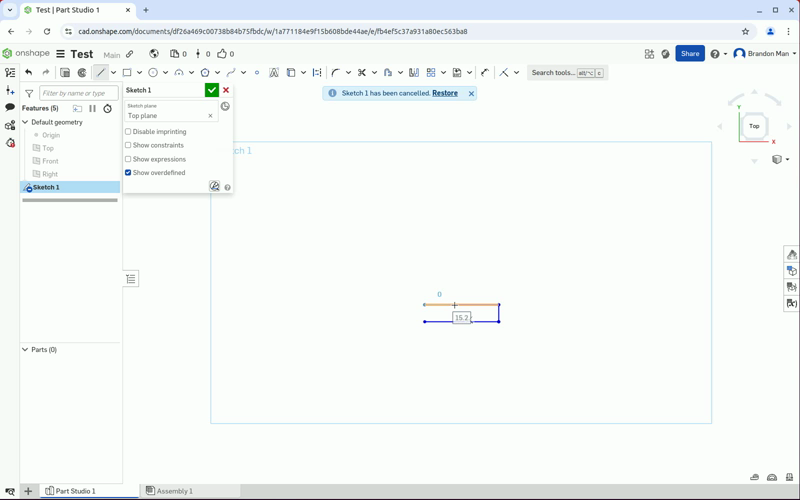
key_down(shift)
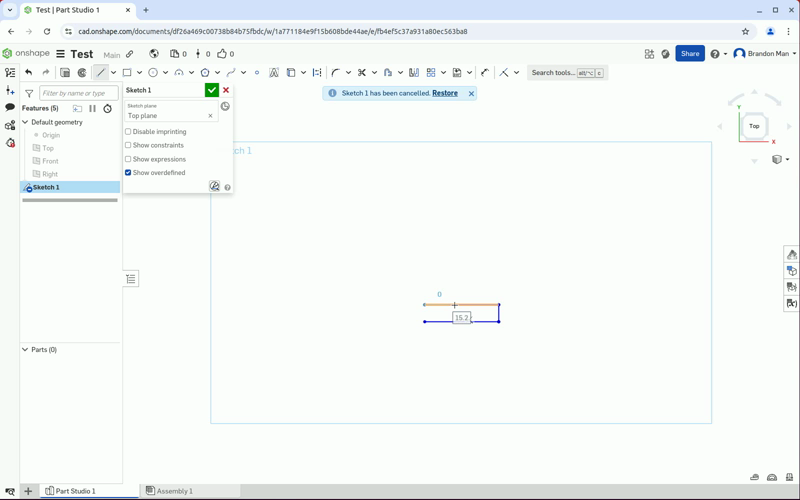
mouse_move(424, 321)
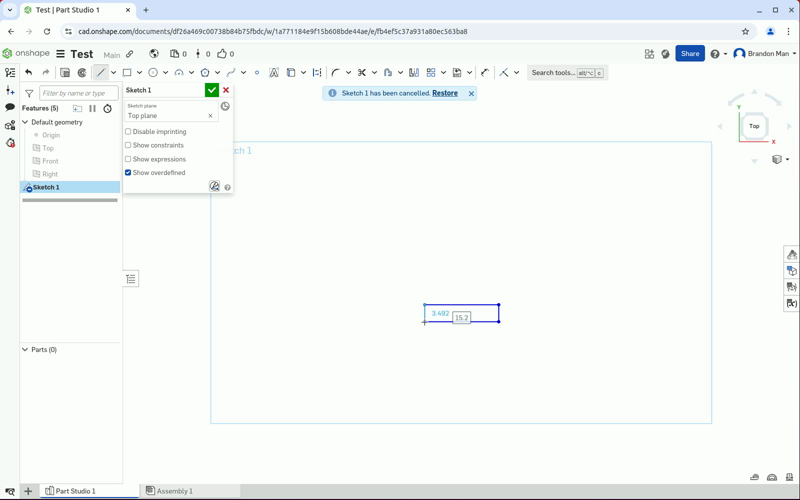
key_up(shift)
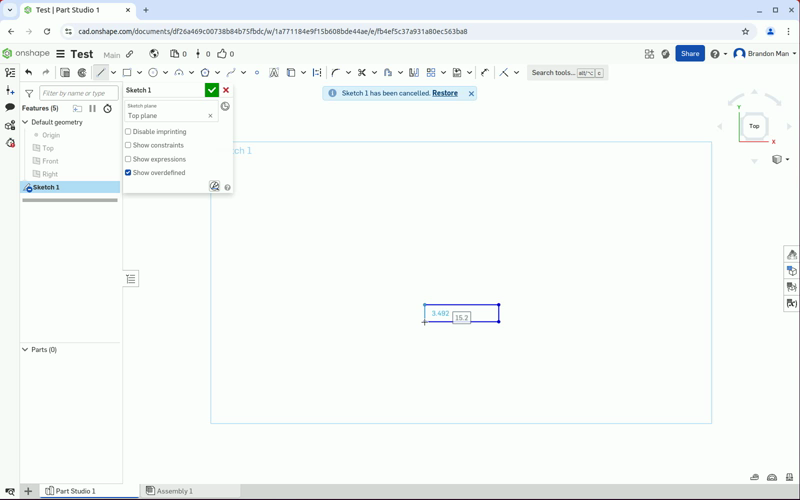
click(424, 321)
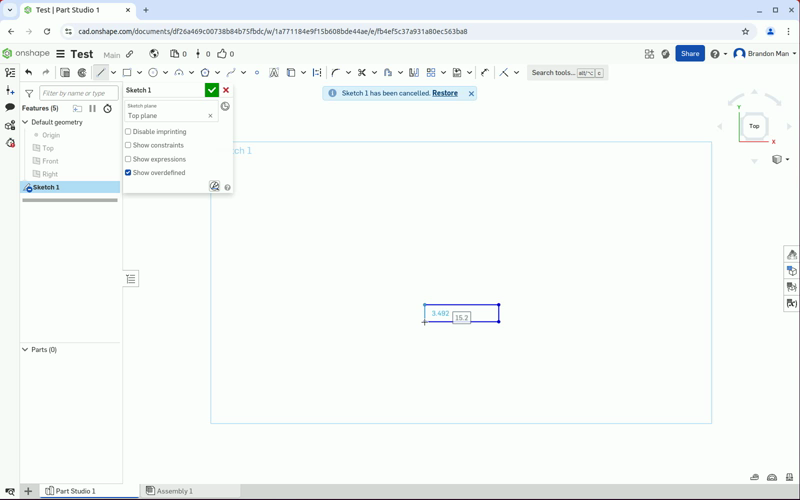
key(esc)
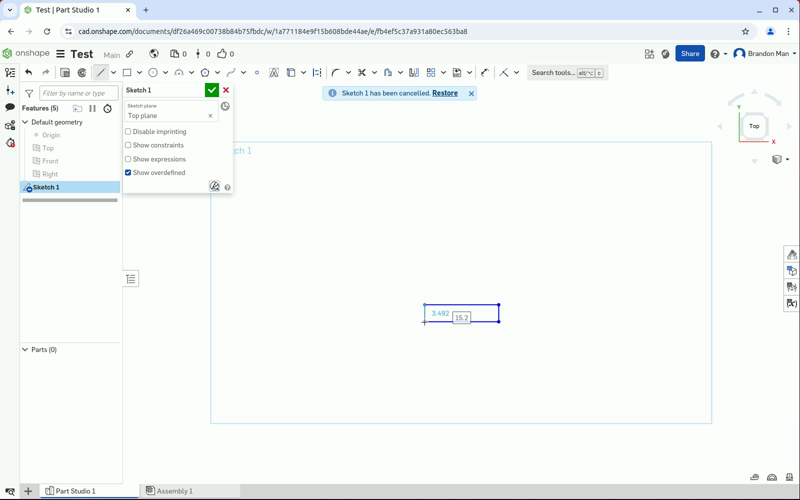
mouse_move(494, 310)
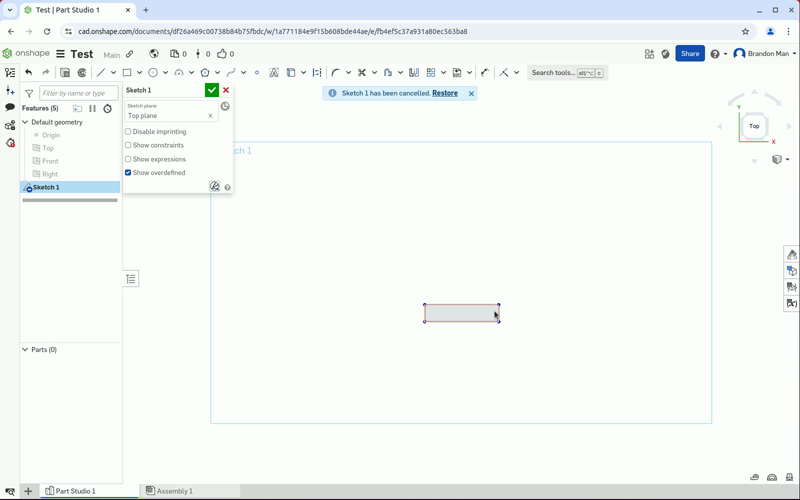
scroll(6)
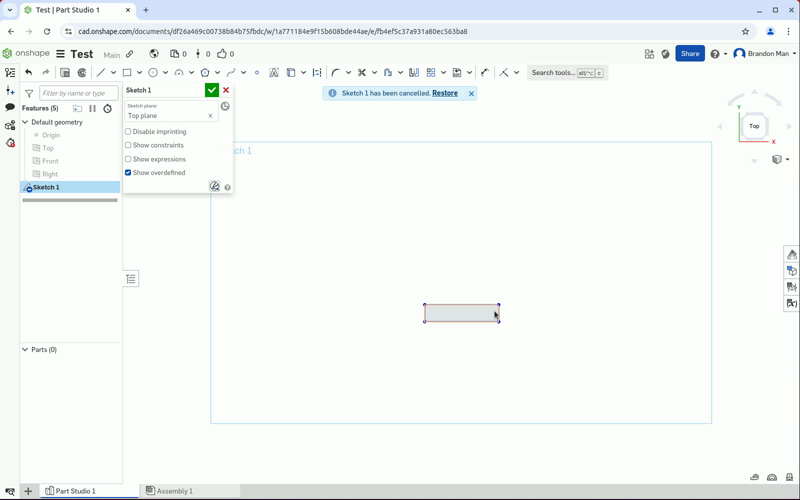
scroll(6)
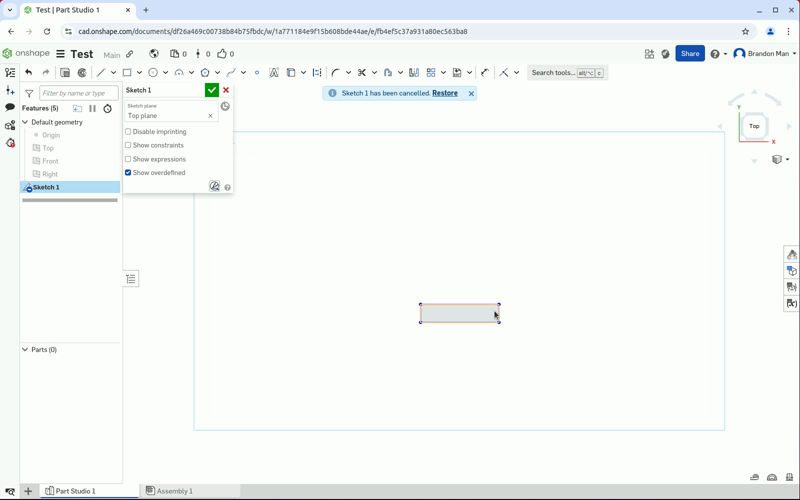
scroll(6)
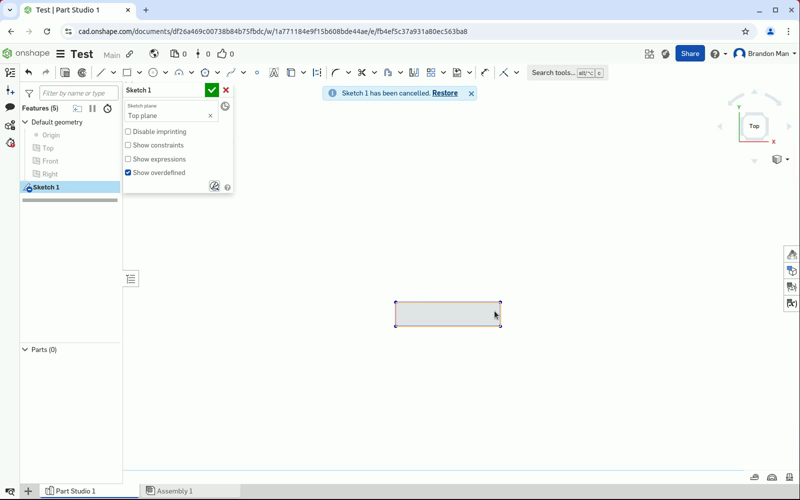
scroll(6)
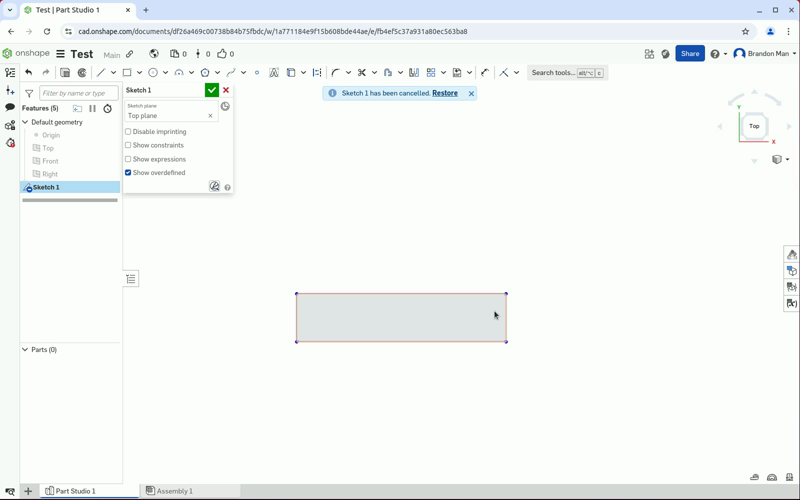
scroll(6)
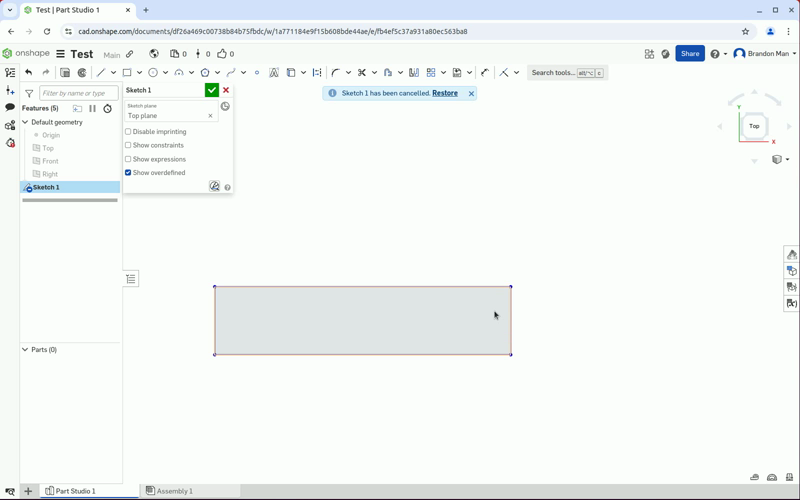
scroll(6)
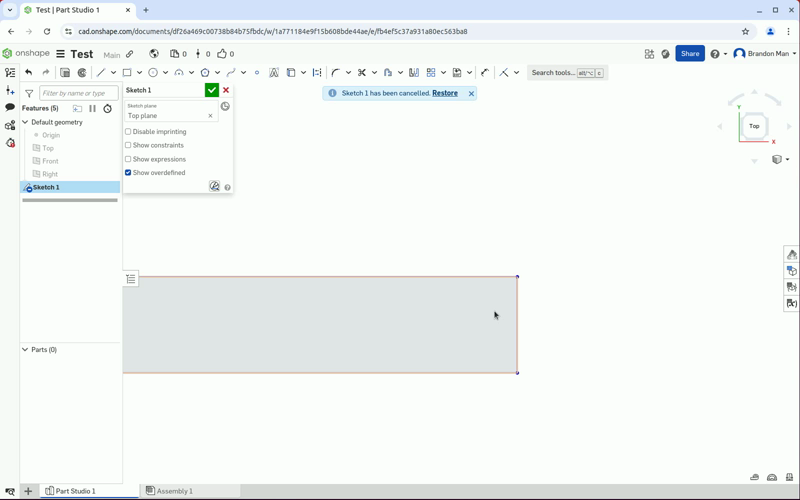
scroll(6)
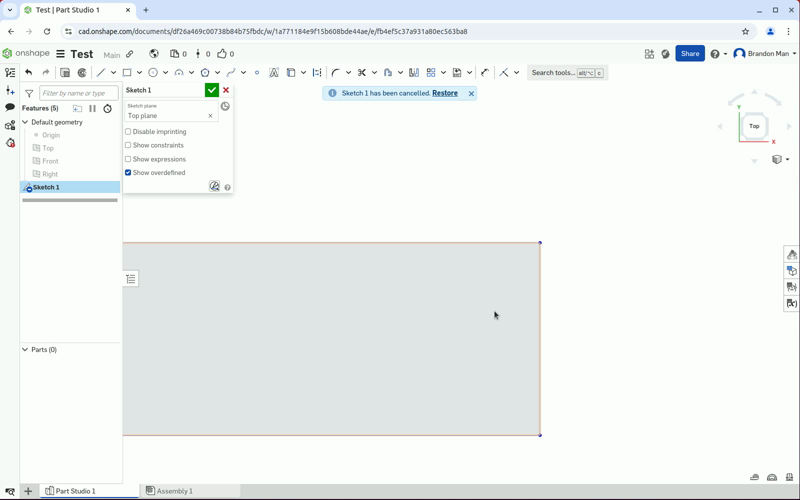
click(494, 310)
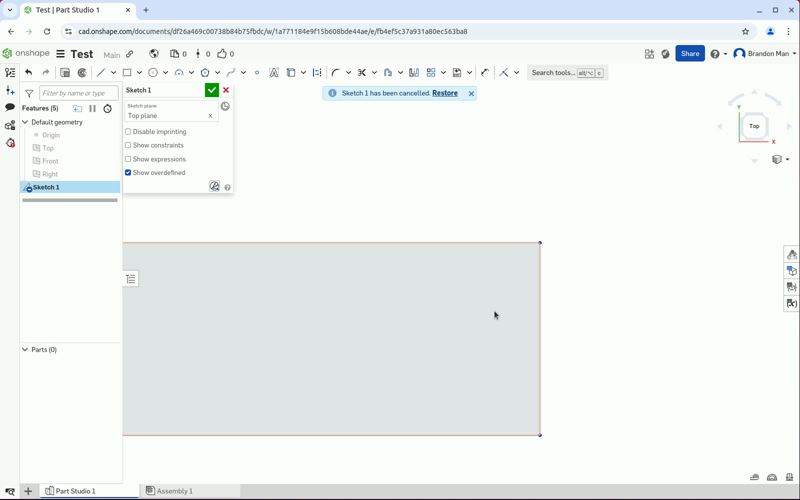
scroll(-6)
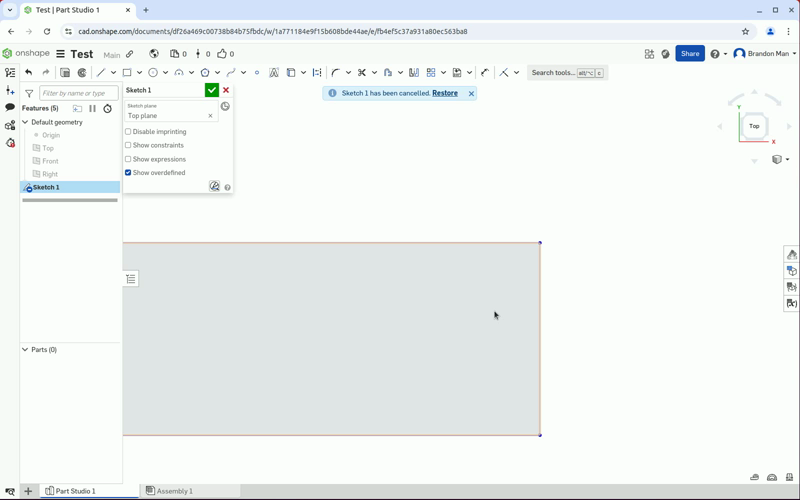
scroll(-6)
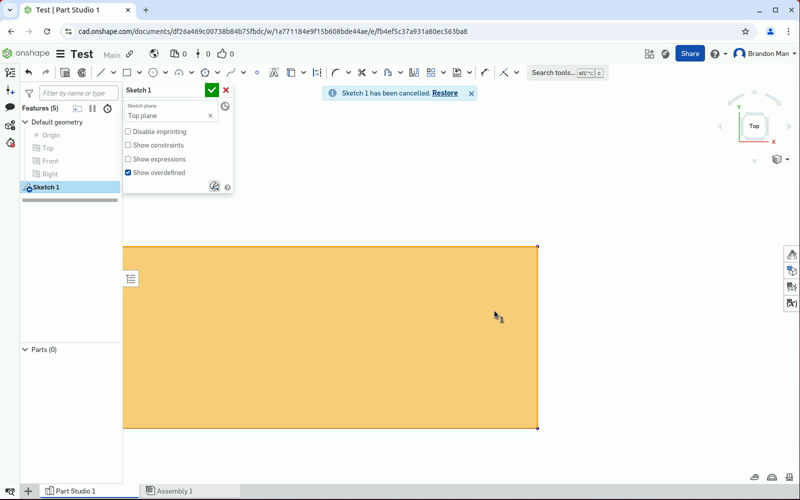
scroll(-6)
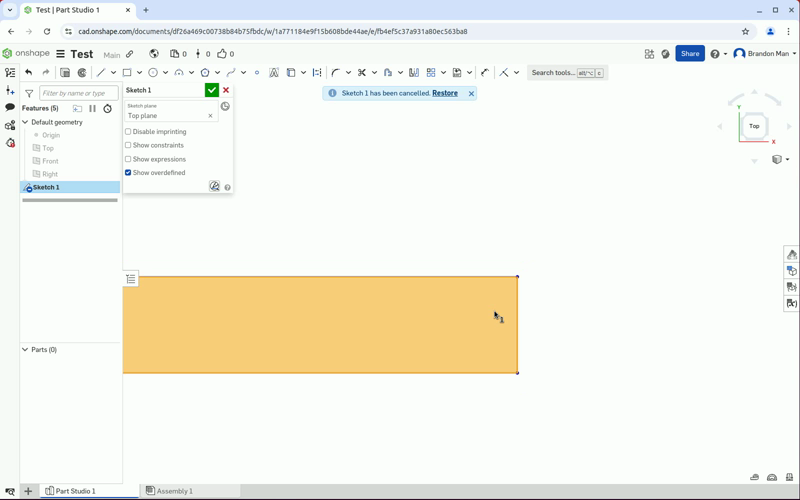
scroll(-6)
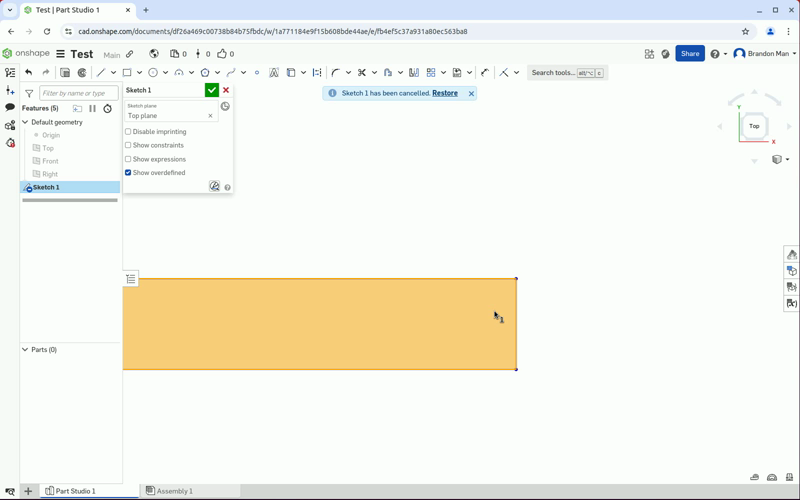
scroll(-6)
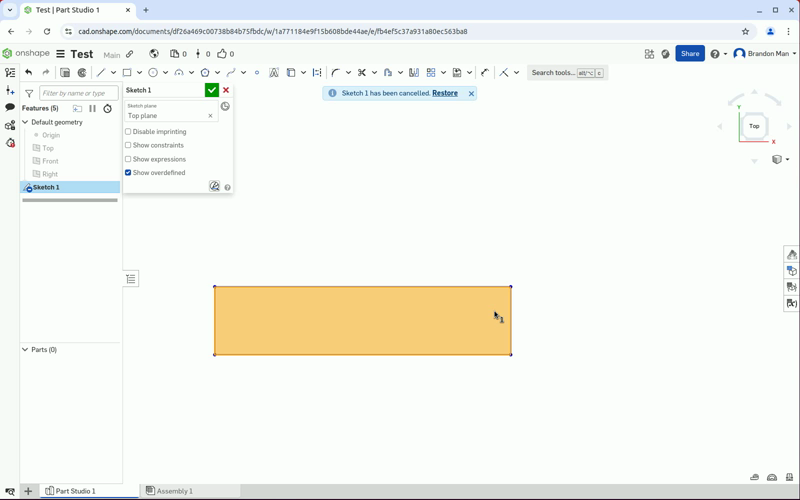
scroll(-6)
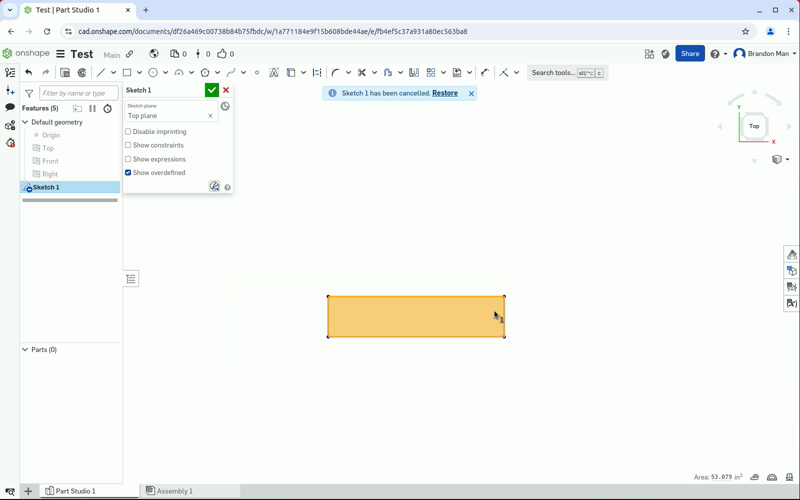
scroll(-6)
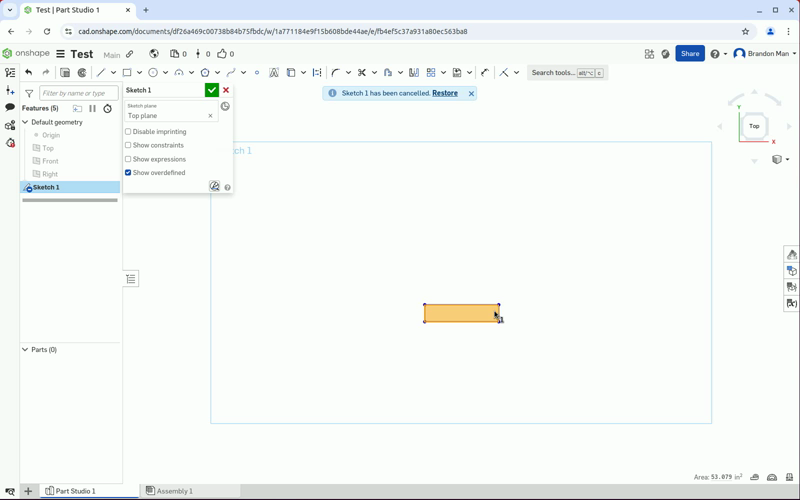
mouse_move(73, 352)
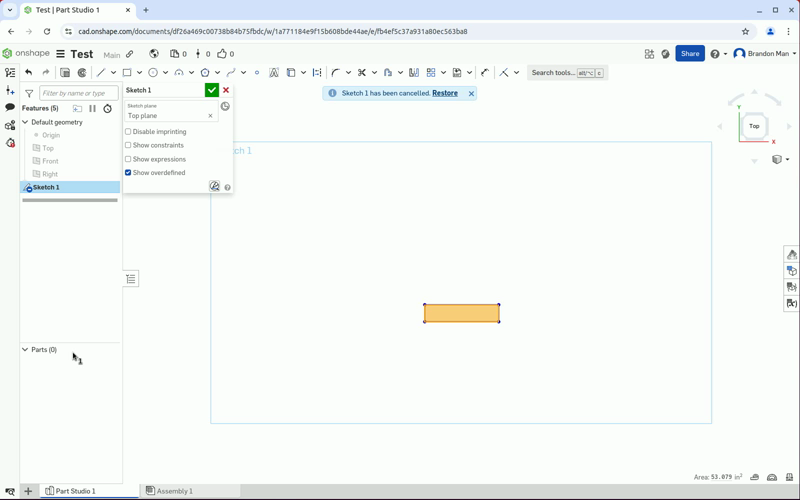
key(shift+y)
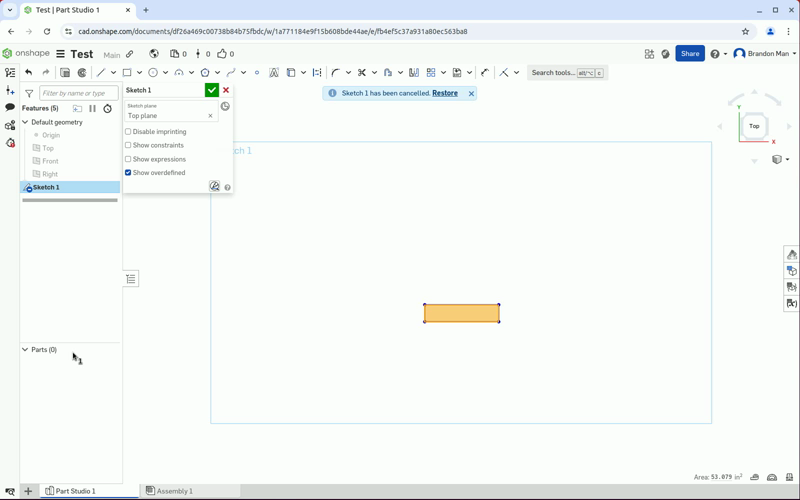
key(shift+e)
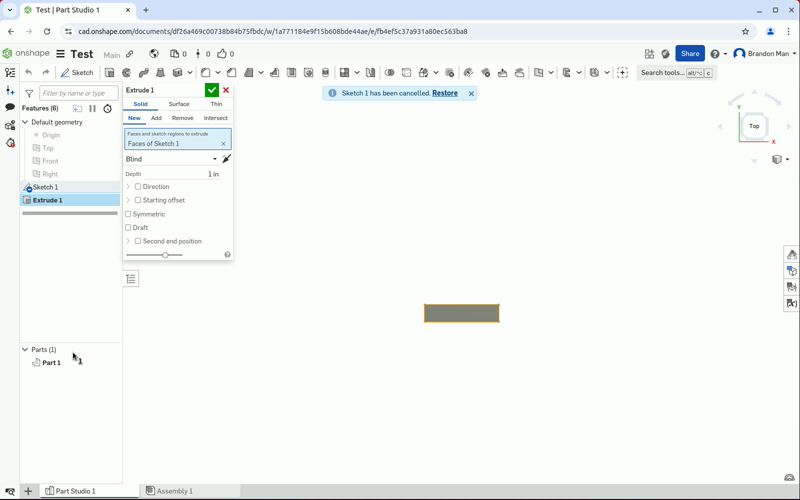
mouse_move(143, 106)
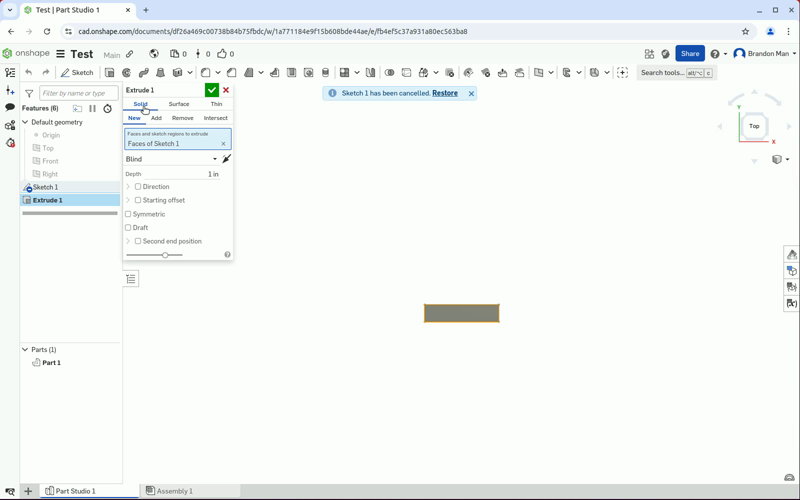
click(143, 106)
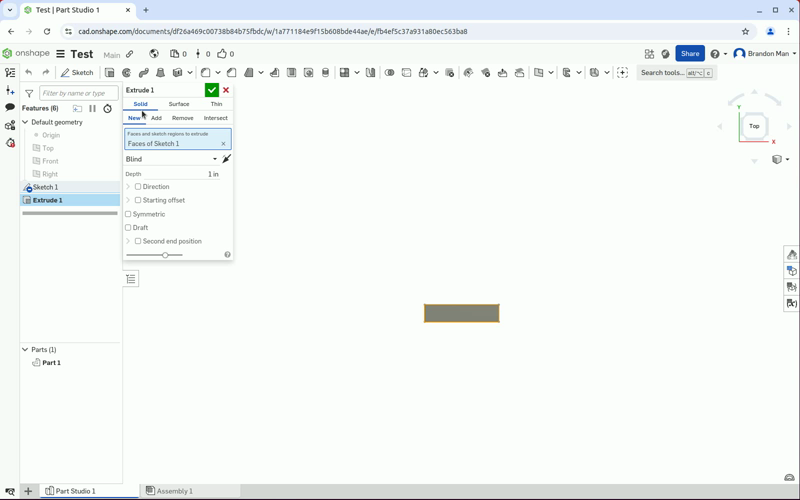
mouse_move(137, 120)
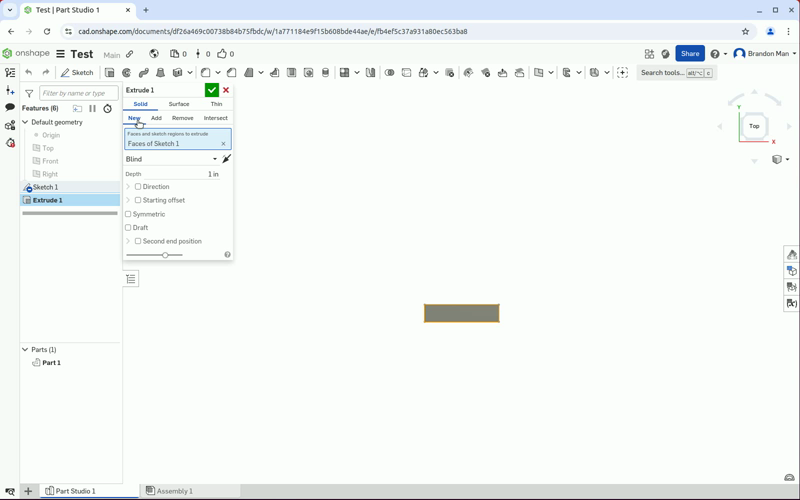
click(137, 120)
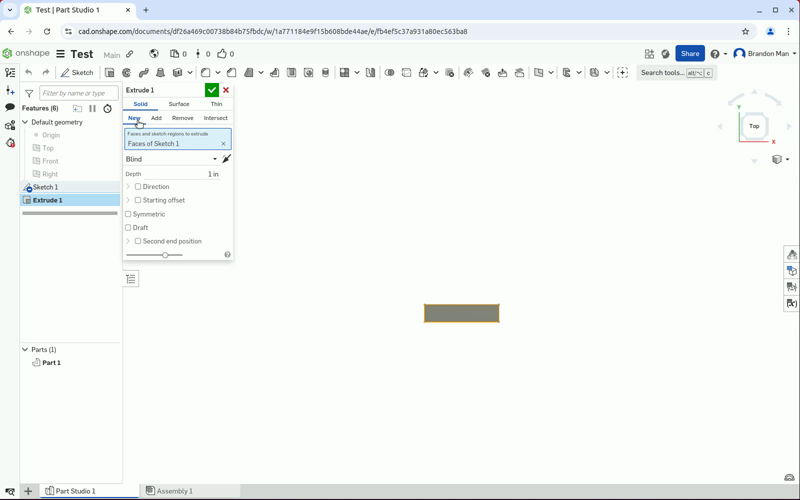
key(tab, 4)
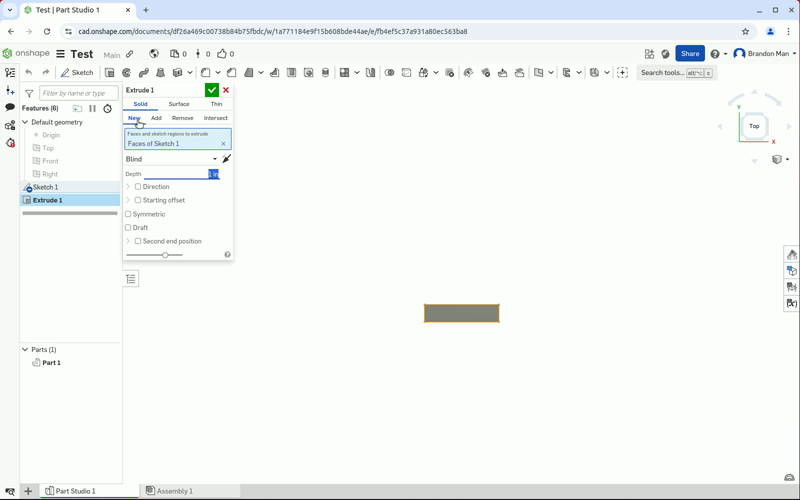
text(21.183)
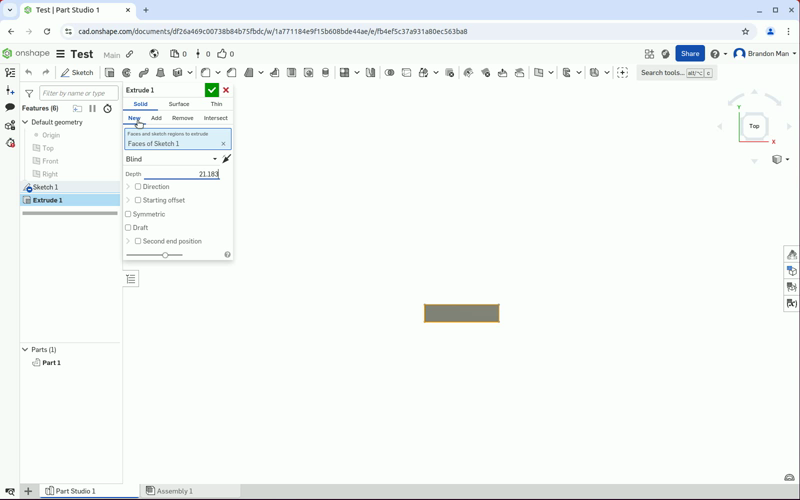
key(enter)
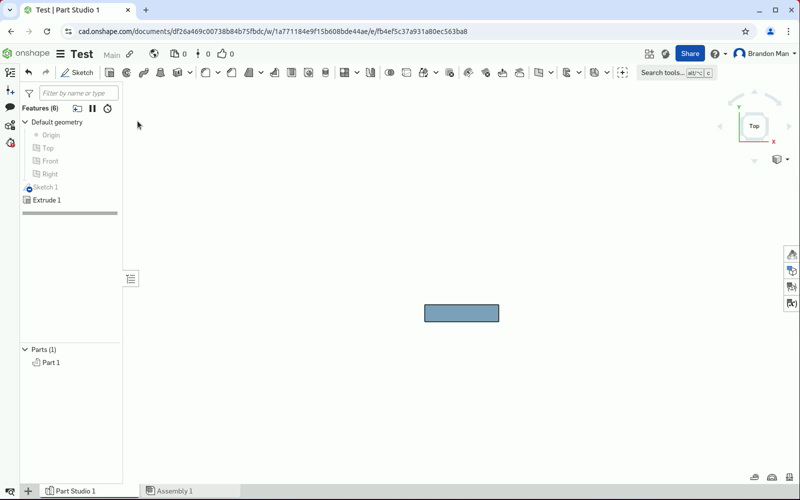
key(shift+h)
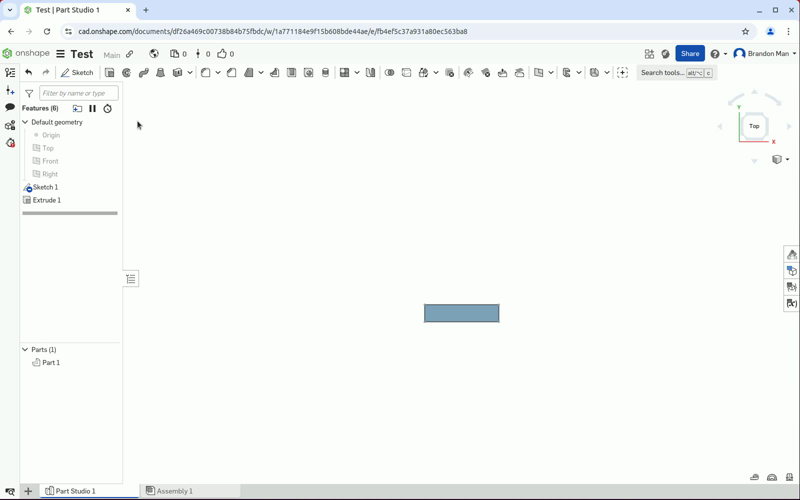
key(shift+h)
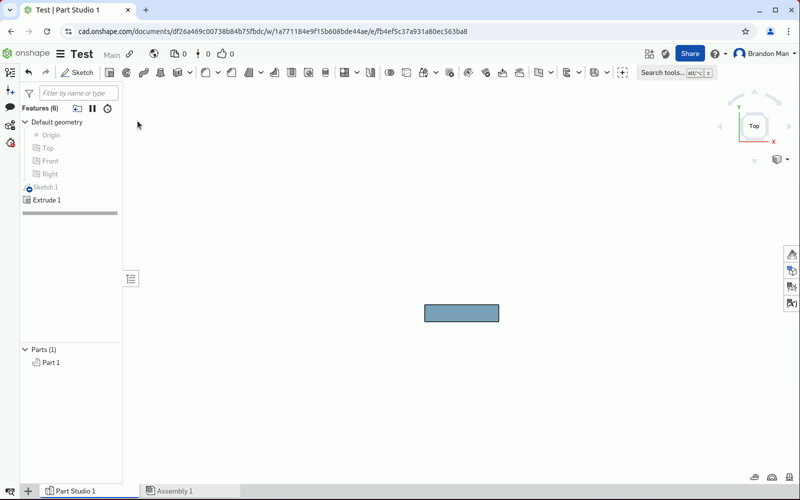
mouse_move(73, 189)
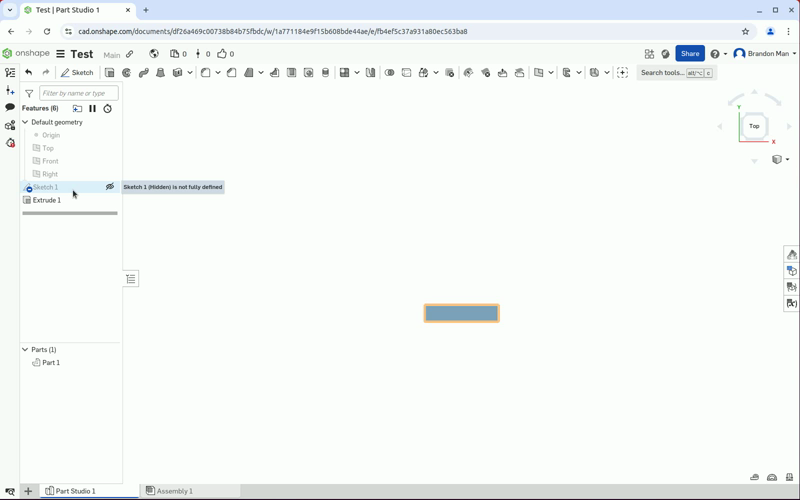
click(73, 189)
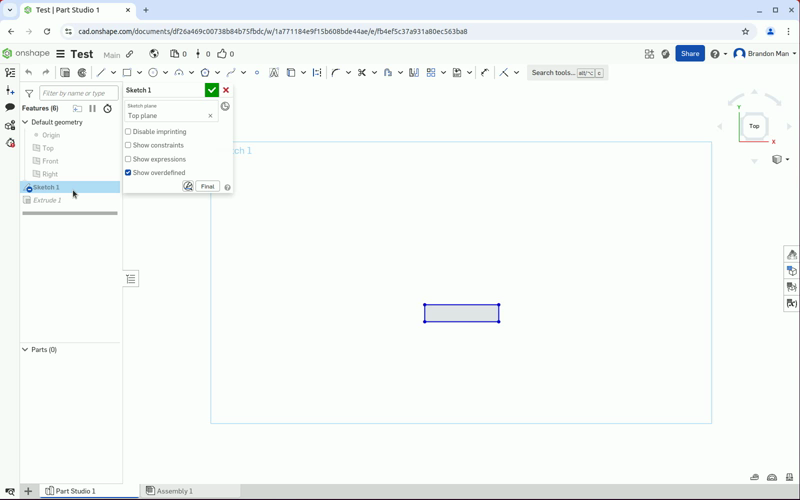
mouse_move(229, 92)
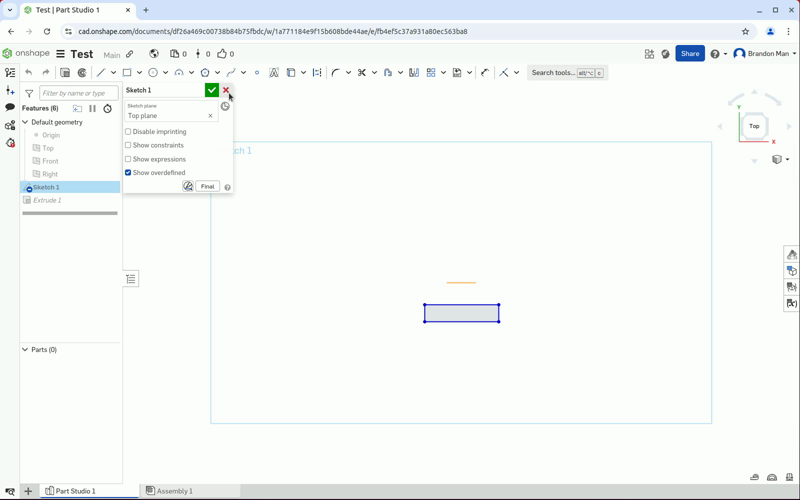
click(229, 92)
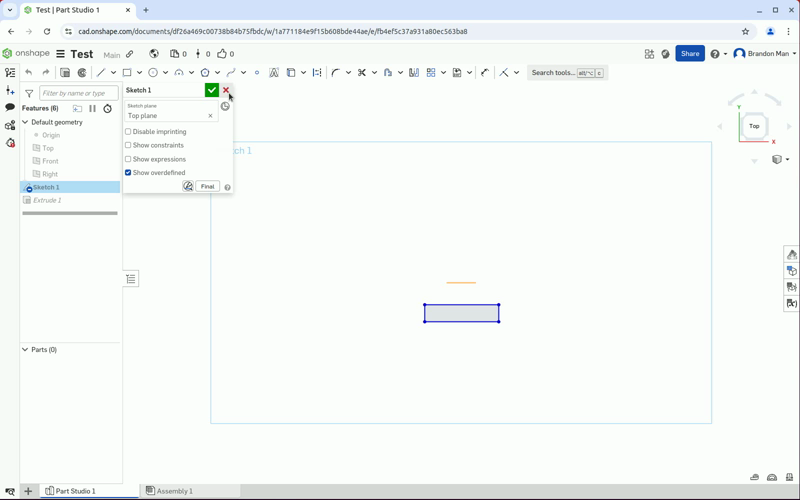
key(shift+s)
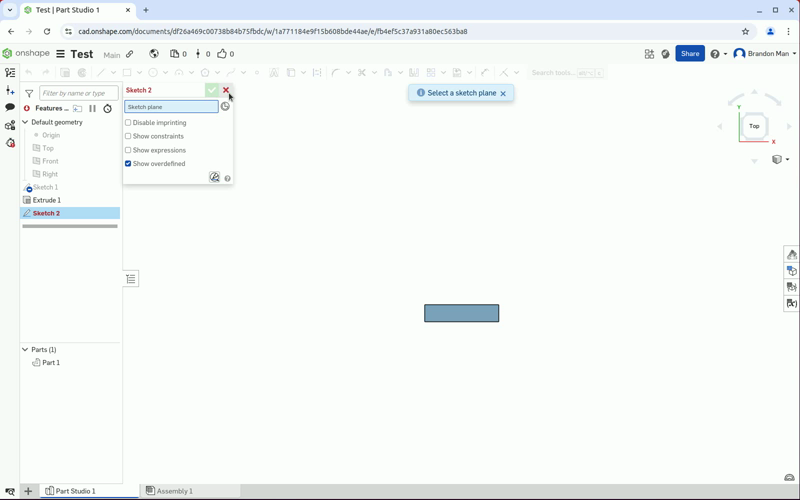
mouse_move(73, 150)
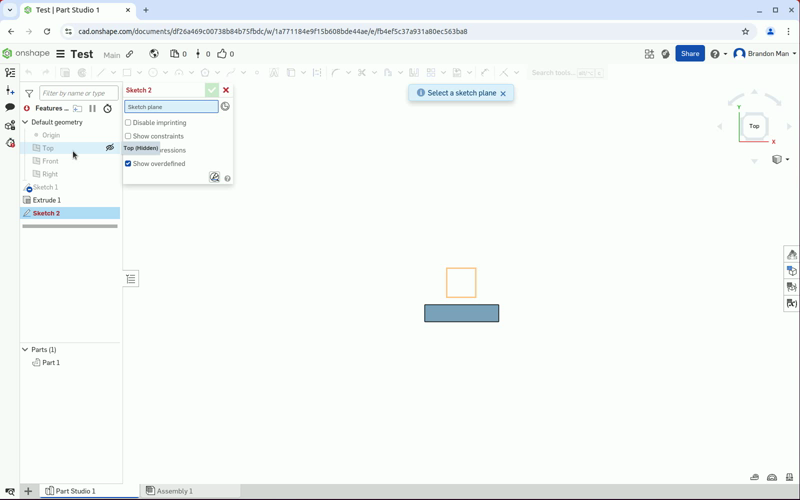
click(73, 150)
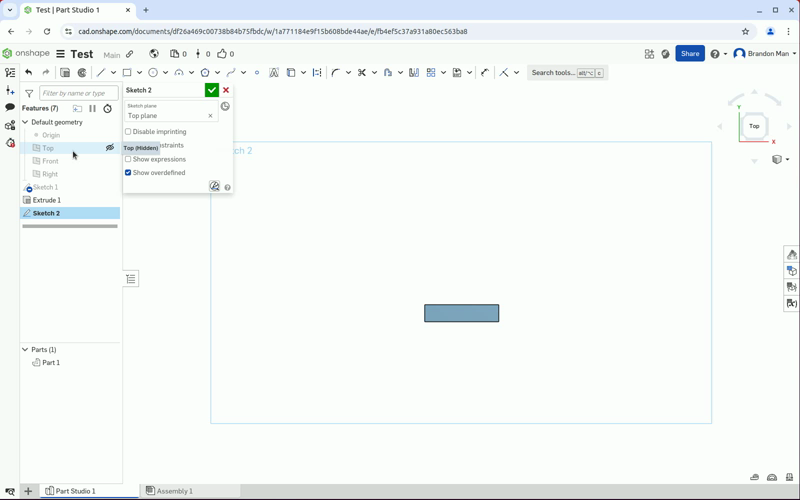
mouse_move(73, 352)
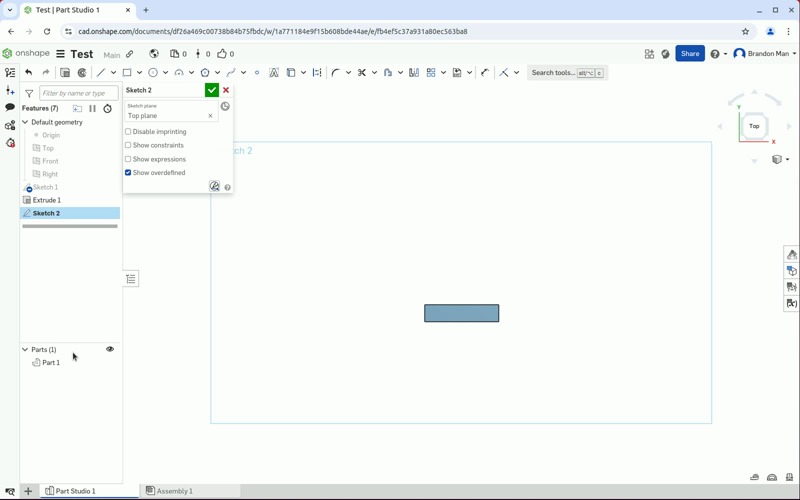
key(y)
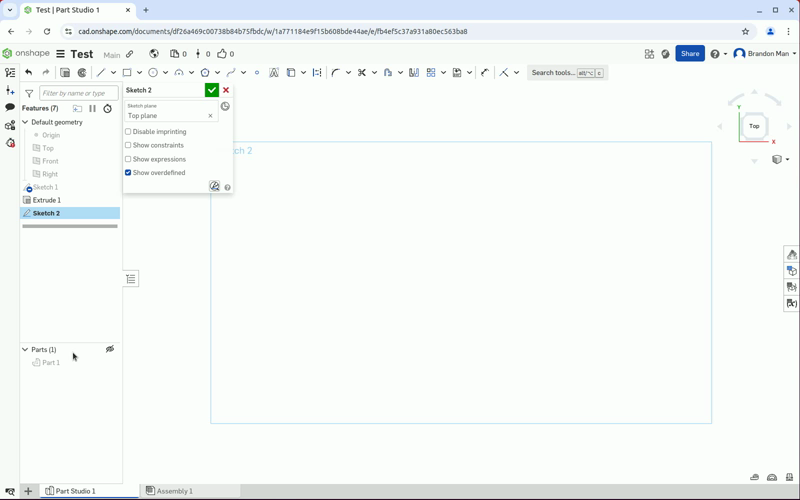
key(l)
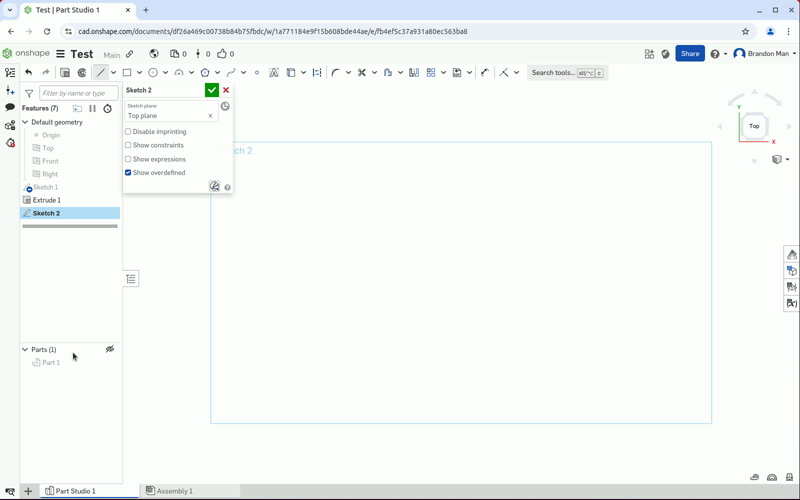
key_down(shift)
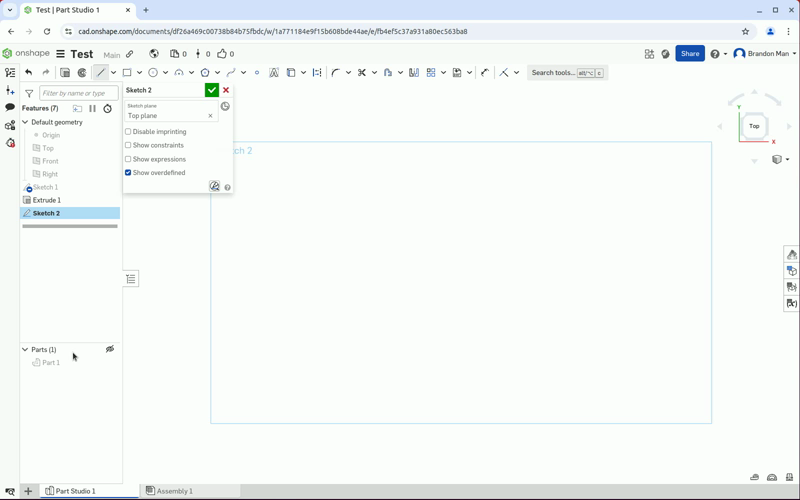
mouse_move(424, 260)
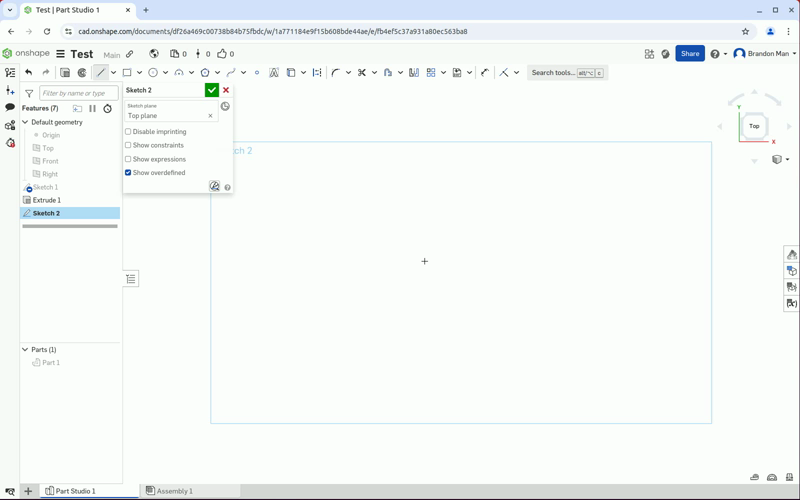
click(424, 260)
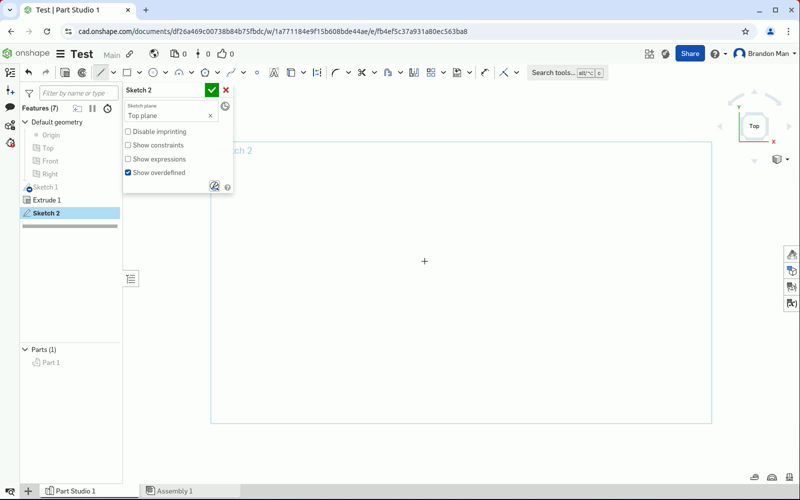
key_up(shift)
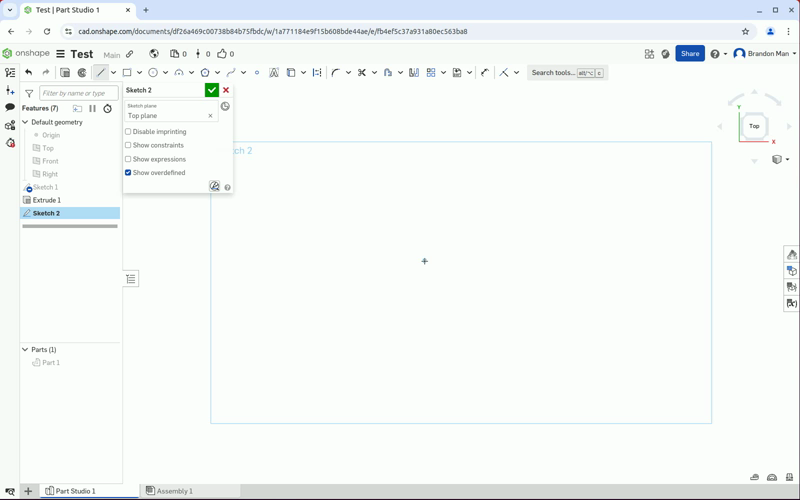
key_down(shift)
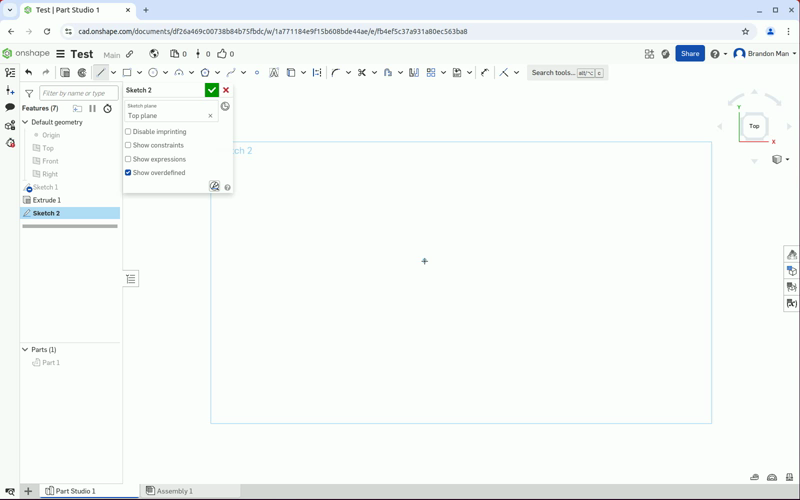
mouse_move(498, 260)
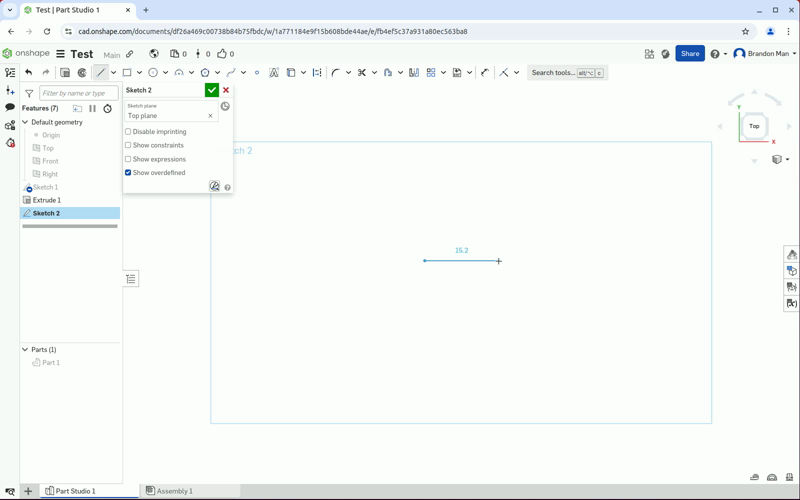
click(498, 260)
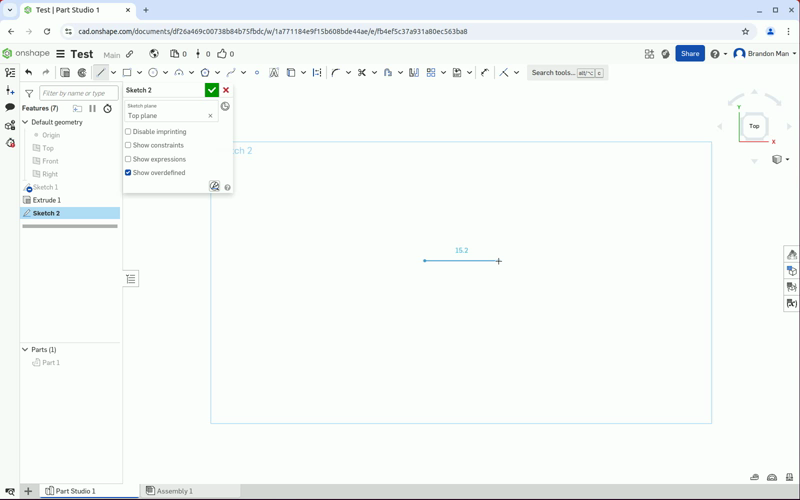
key_up(shift)
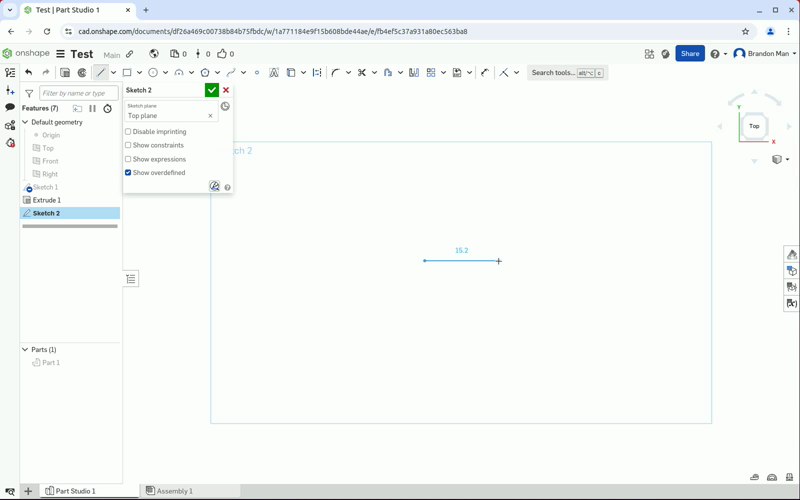
key_down(shift)
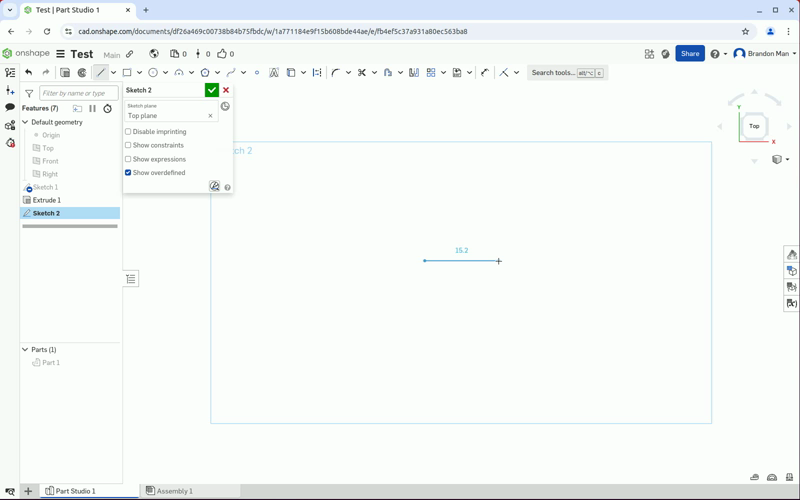
mouse_move(528, 260)
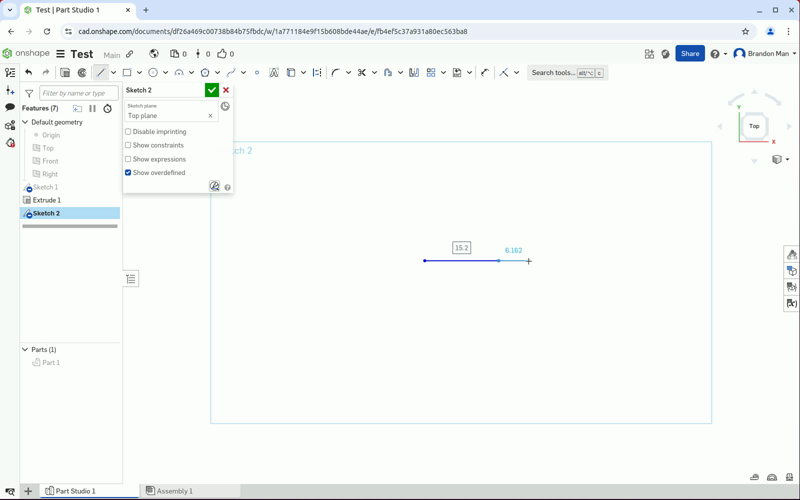
mouse_move(498, 243)
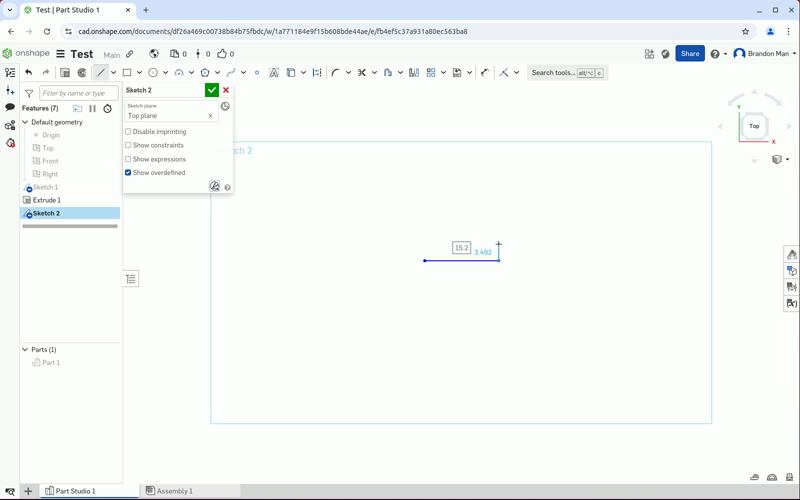
click(498, 243)
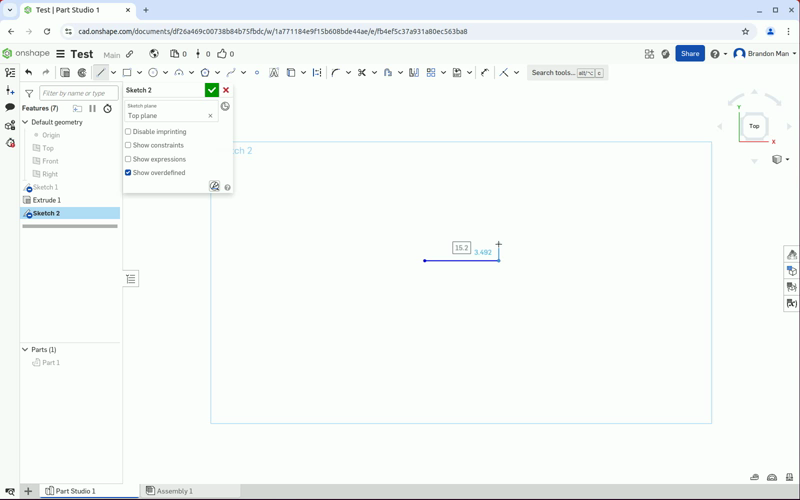
key_up(shift)
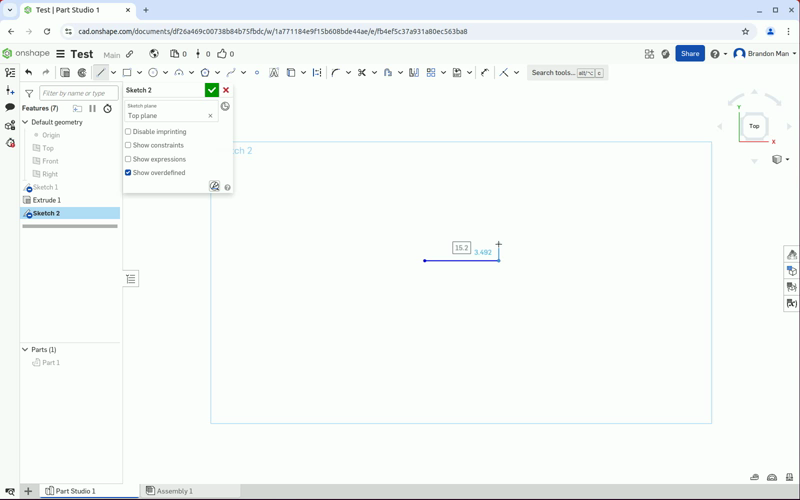
key_down(shift)
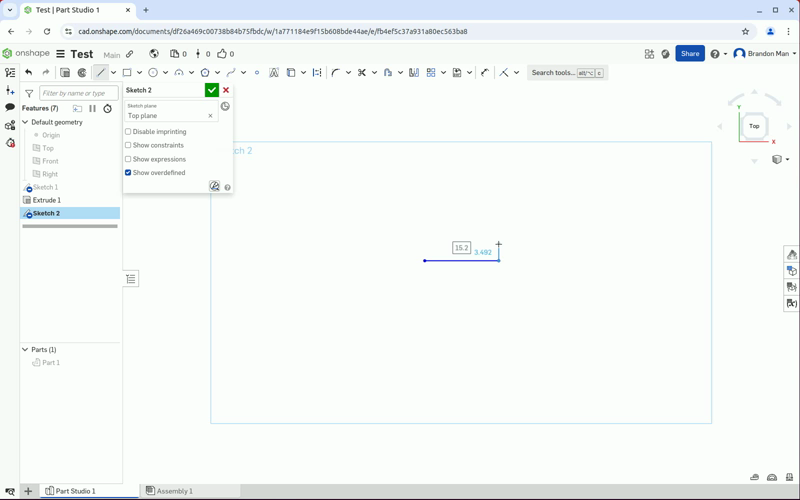
mouse_move(424, 243)
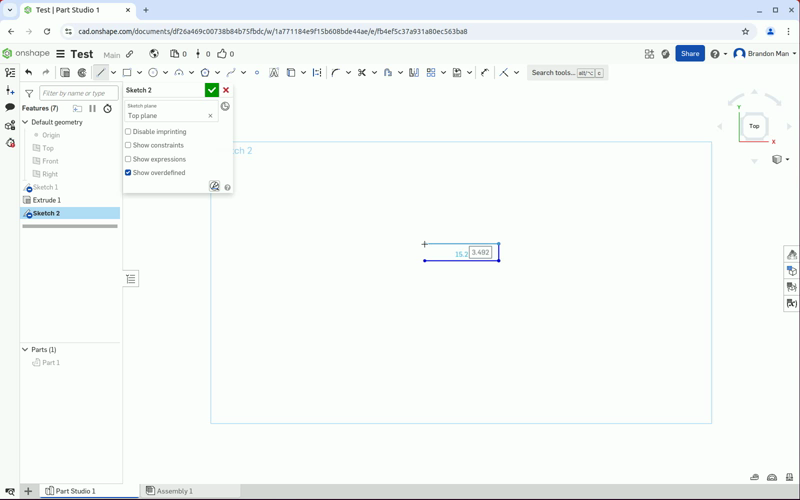
click(424, 243)
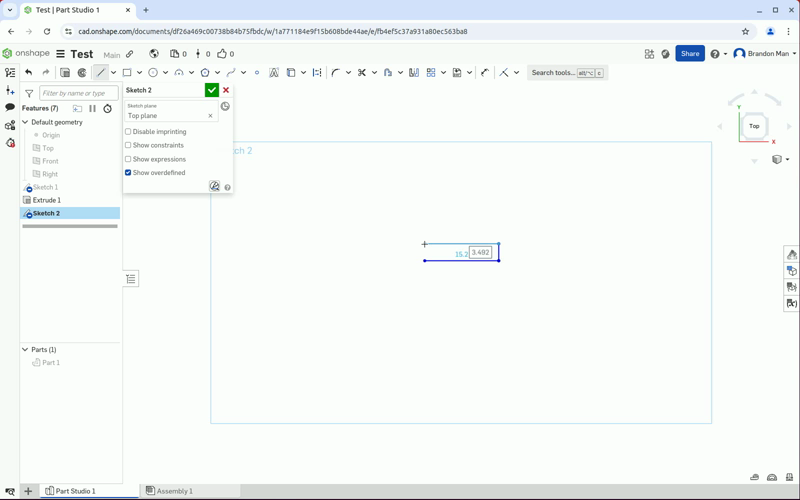
key_up(shift)
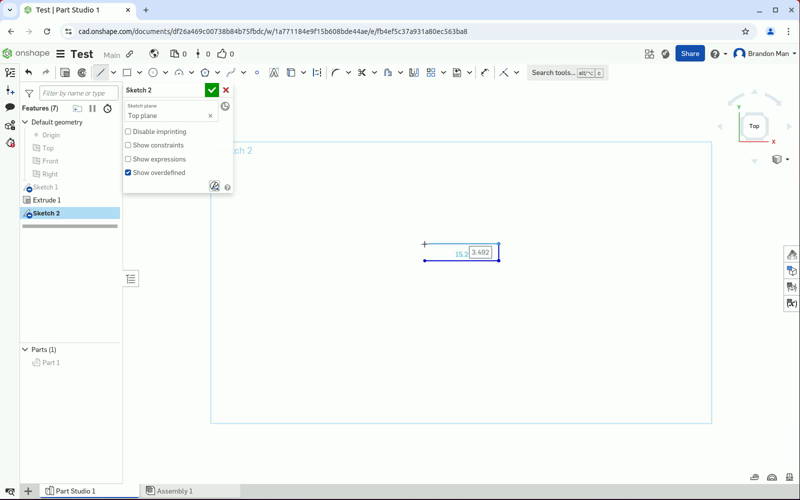
mouse_move(454, 243)
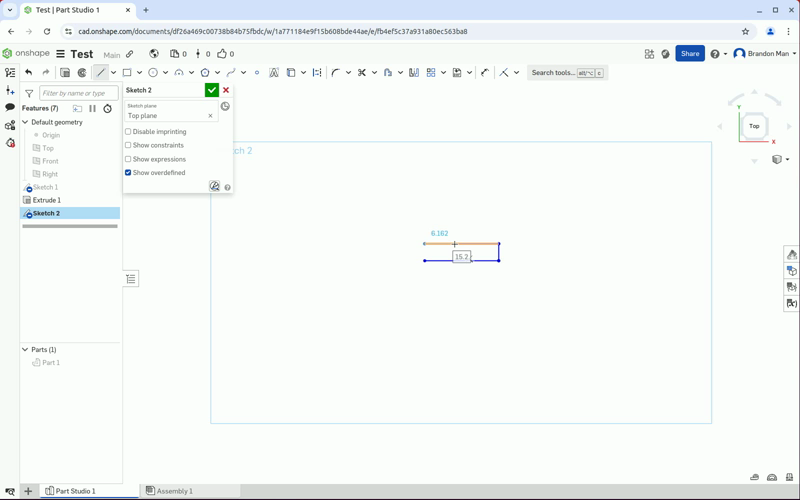
key_down(shift)
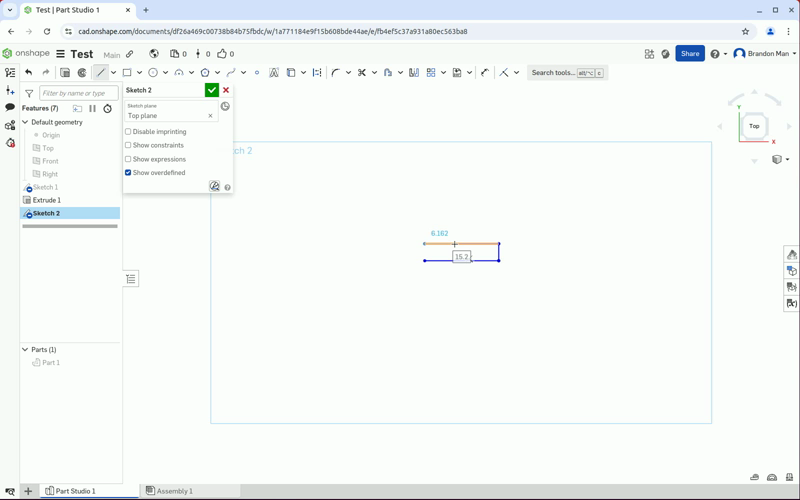
mouse_move(424, 260)
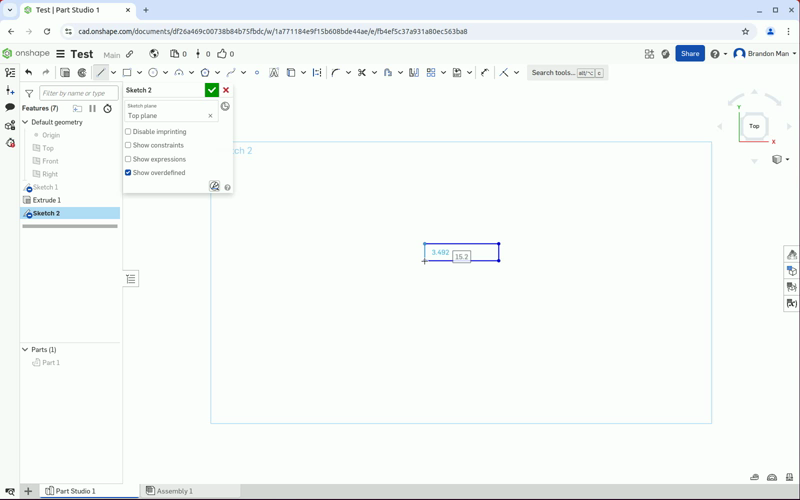
key_up(shift)
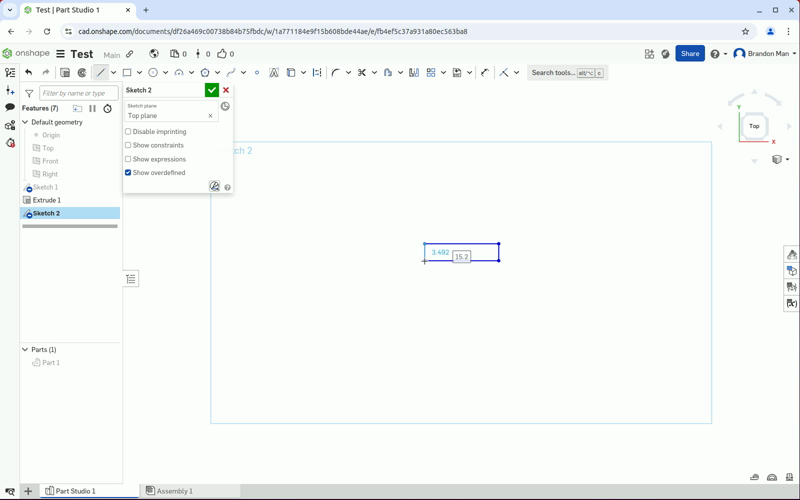
click(424, 260)
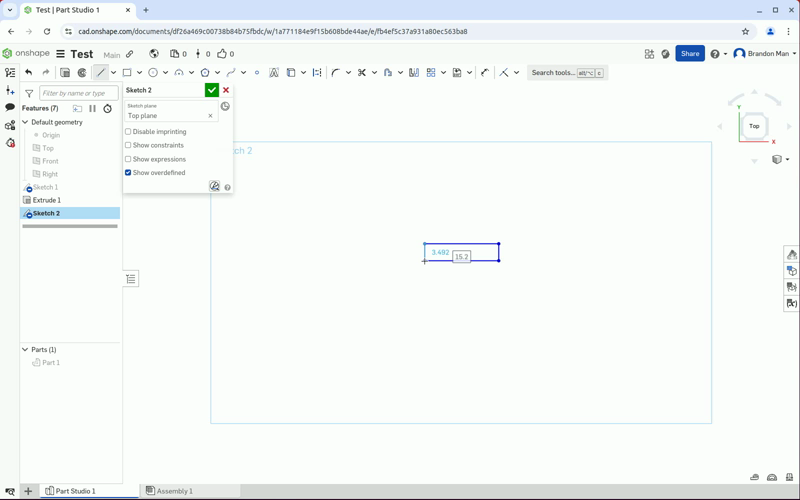
key(esc)
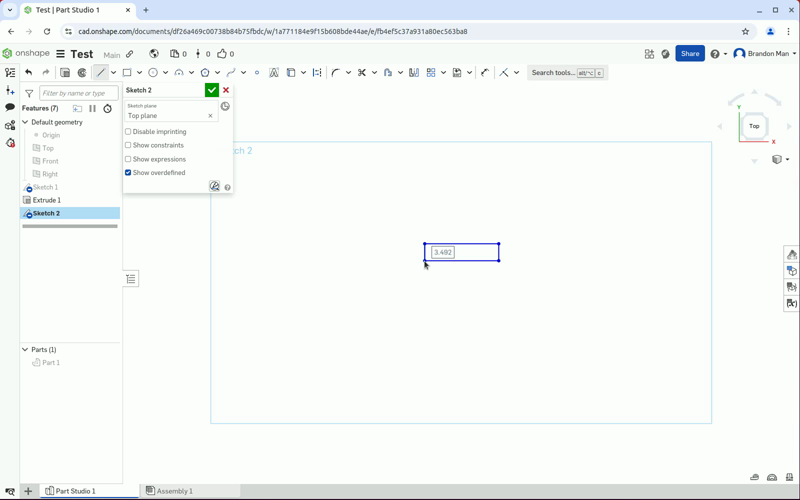
mouse_move(486, 249)
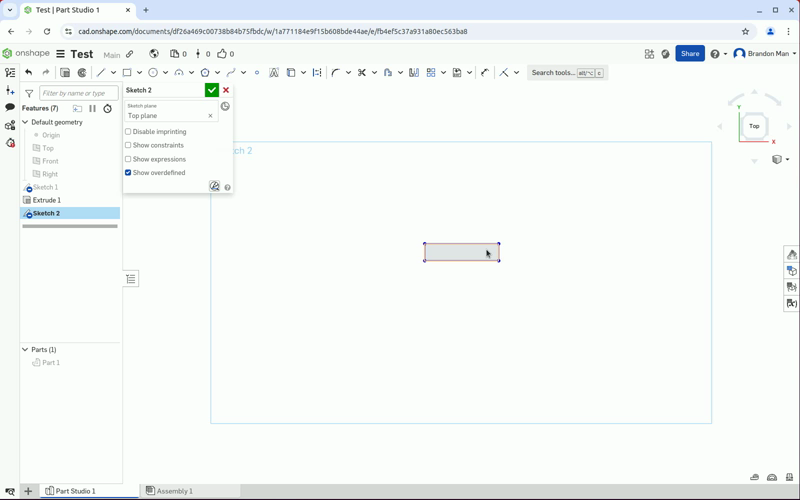
scroll(6)
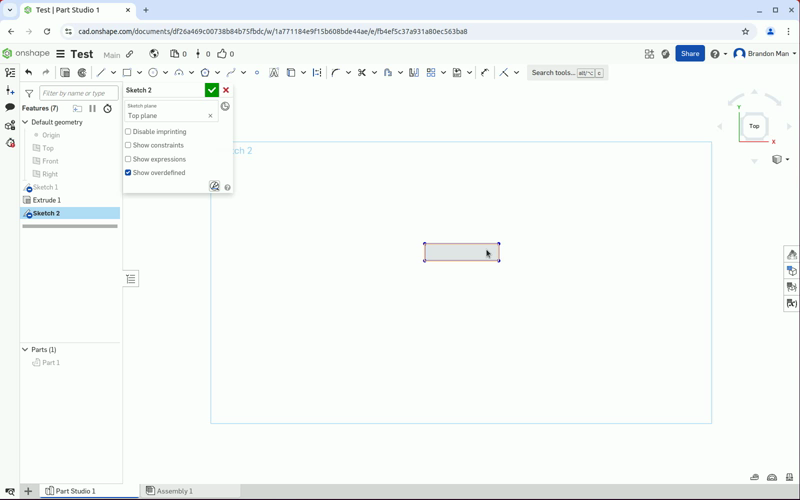
scroll(6)
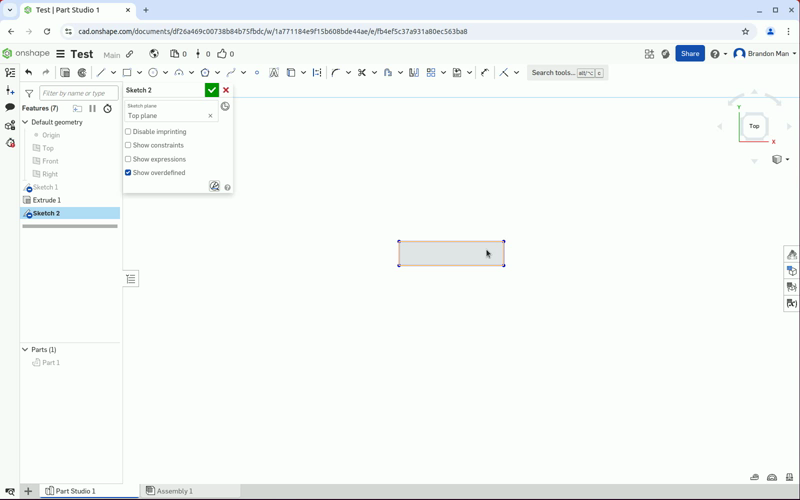
scroll(6)
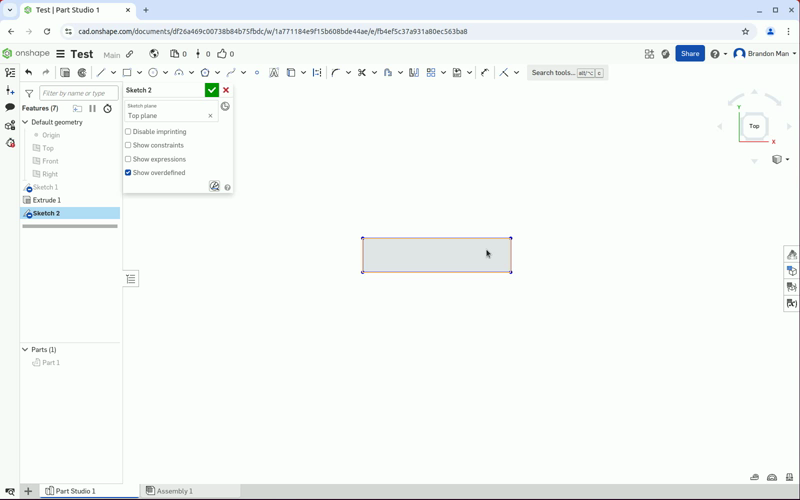
scroll(6)
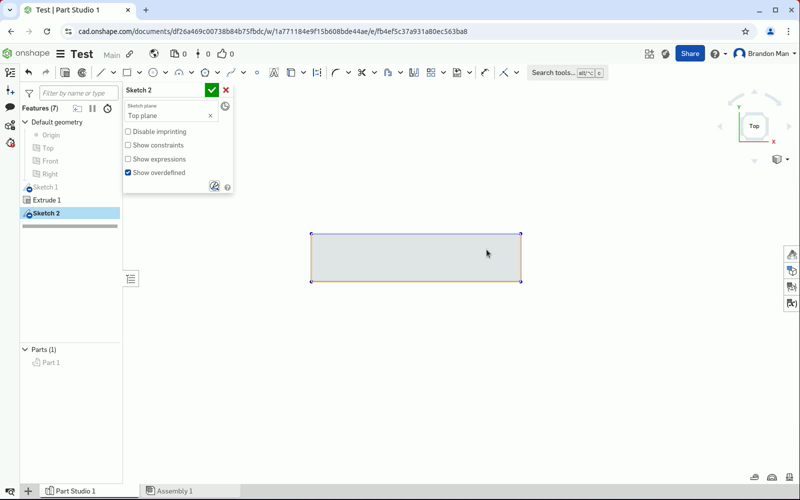
scroll(6)
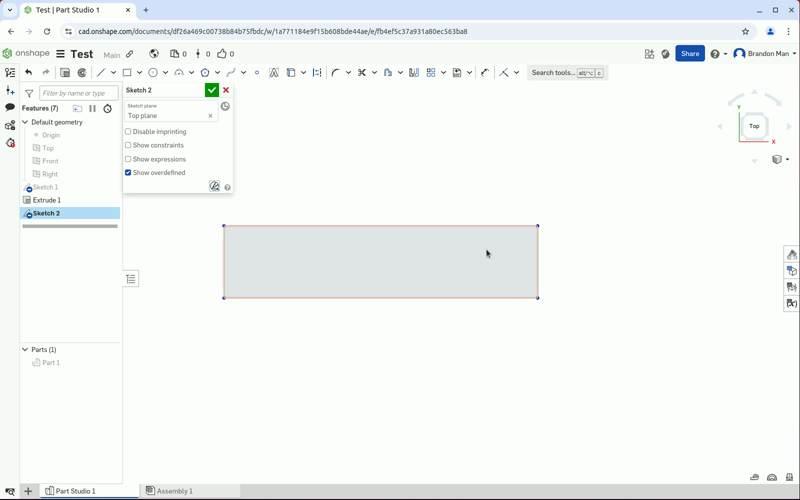
scroll(6)
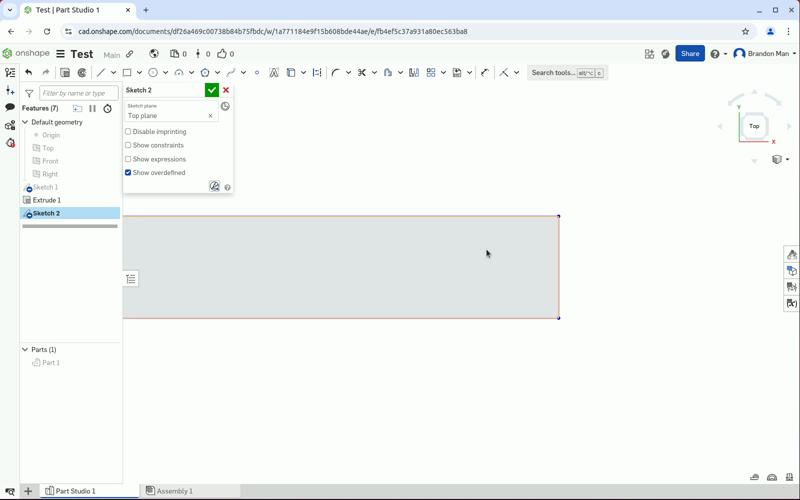
scroll(6)
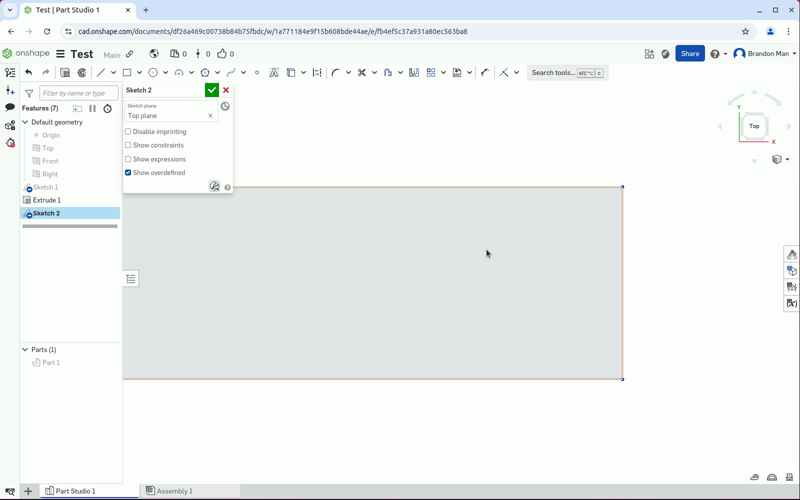
click(486, 249)
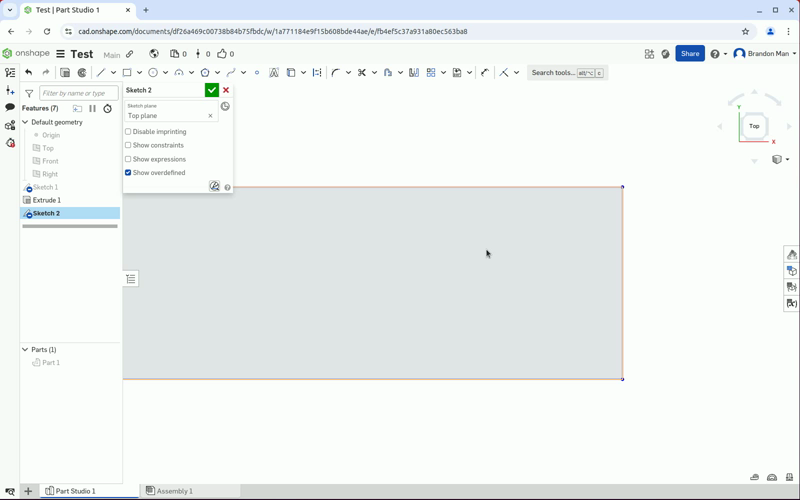
scroll(-6)
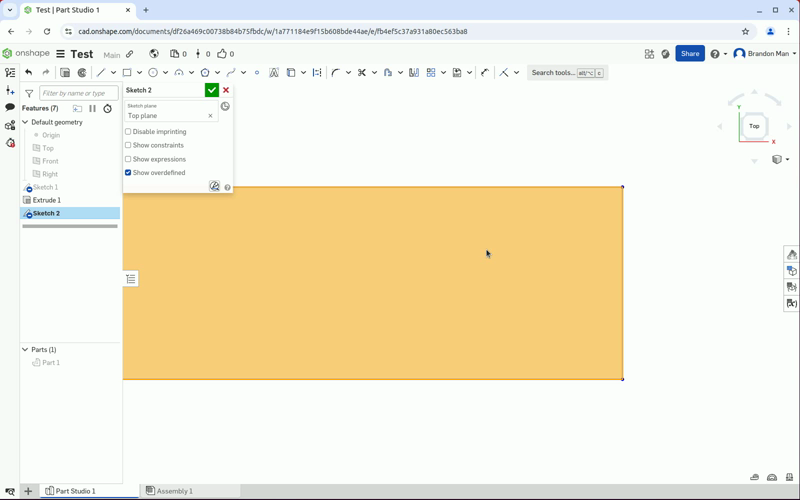
scroll(-6)
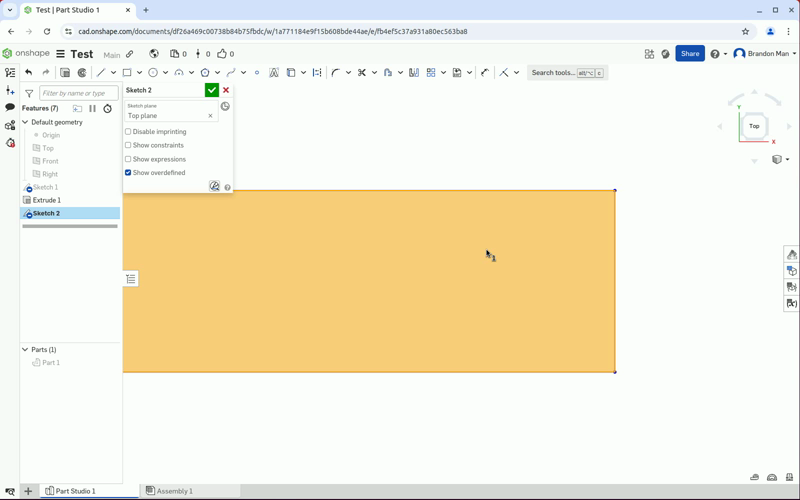
scroll(-6)
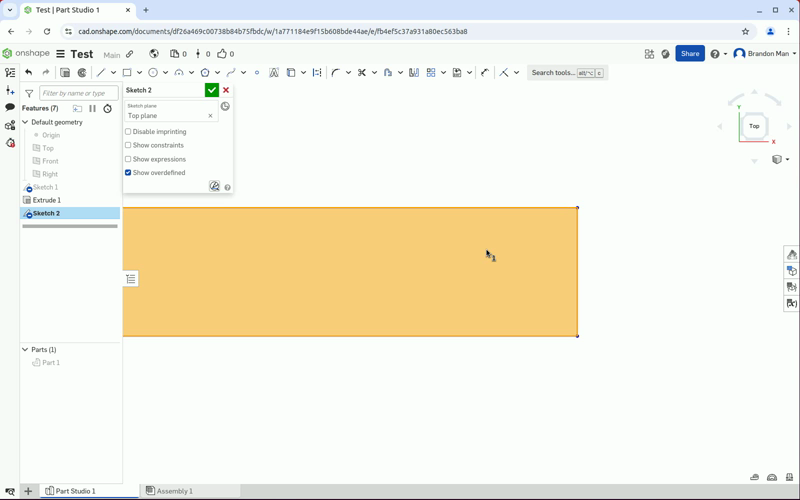
scroll(-6)
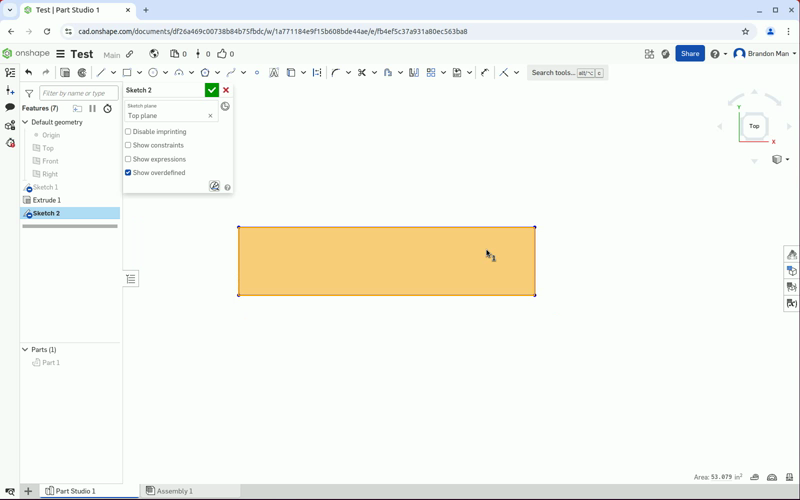
scroll(-6)
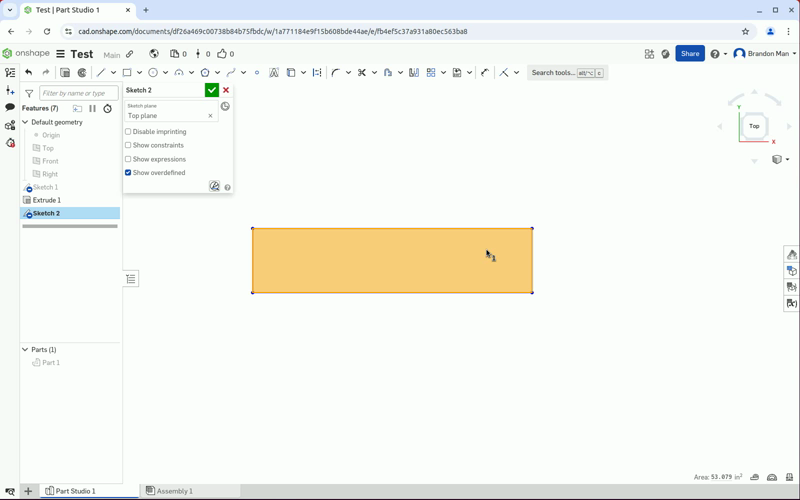
scroll(-6)
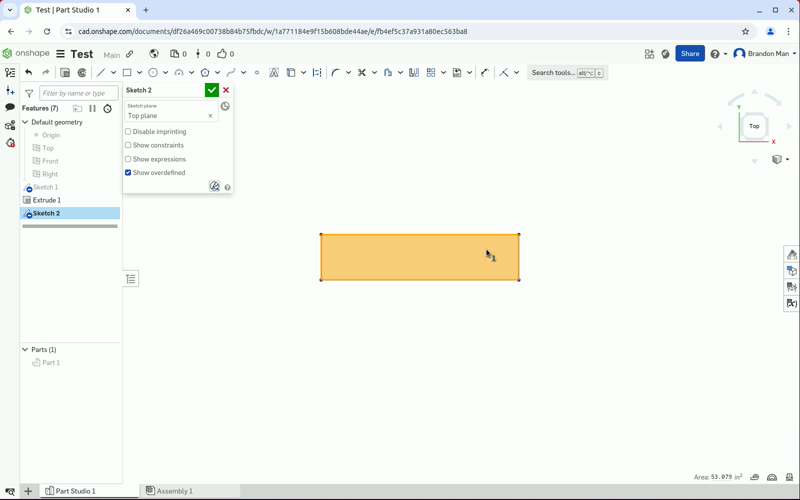
scroll(-6)
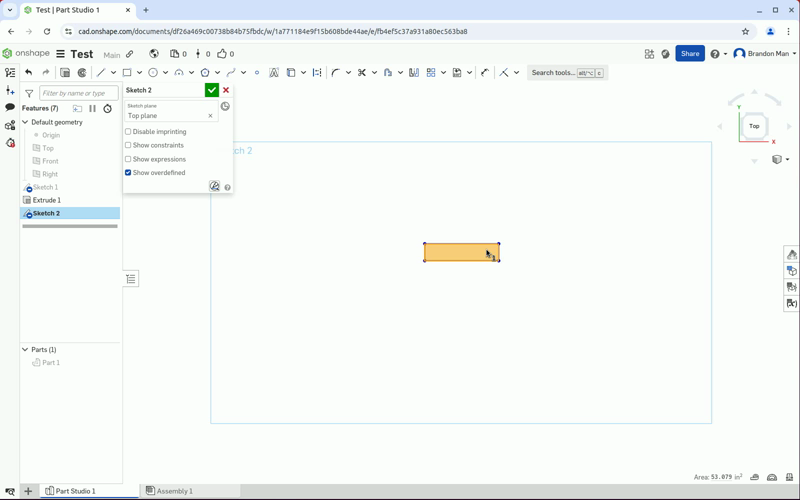
mouse_move(73, 352)
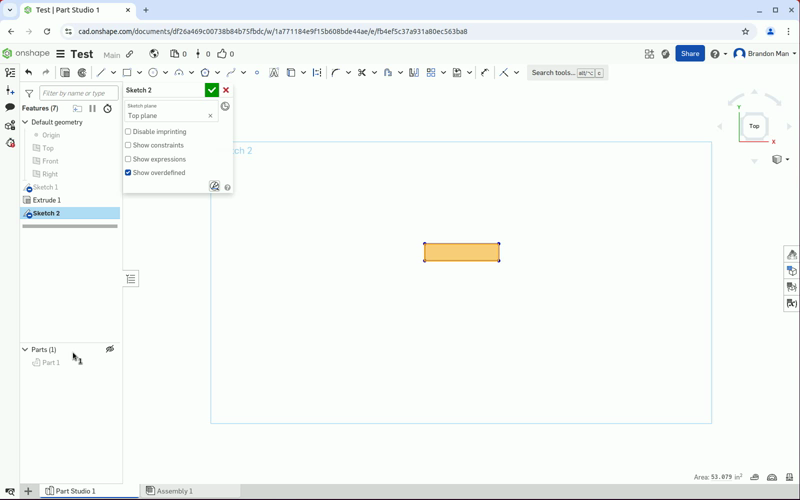
key(shift+y)
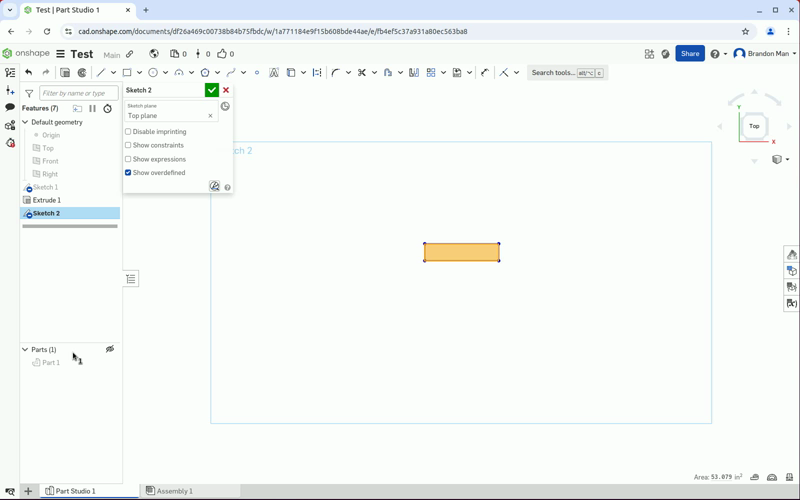
key(shift+e)
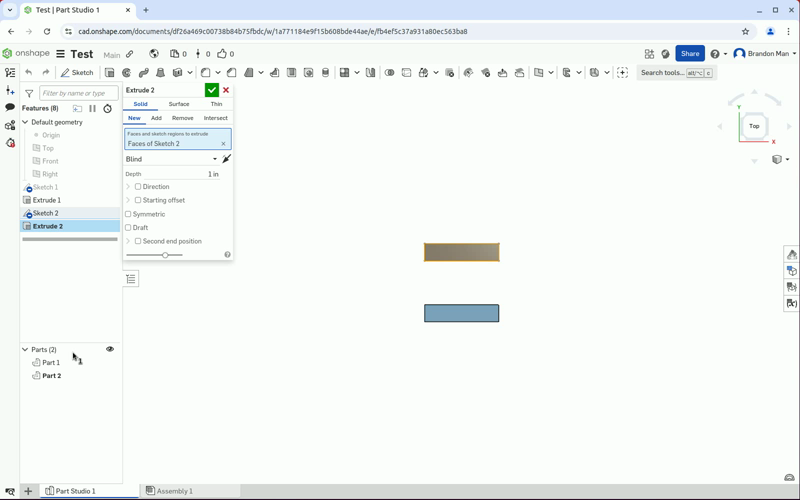
mouse_move(143, 106)
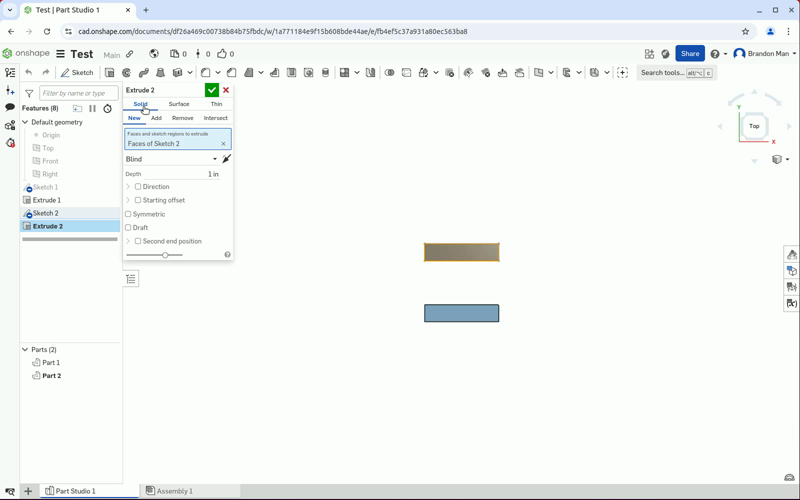
click(143, 106)
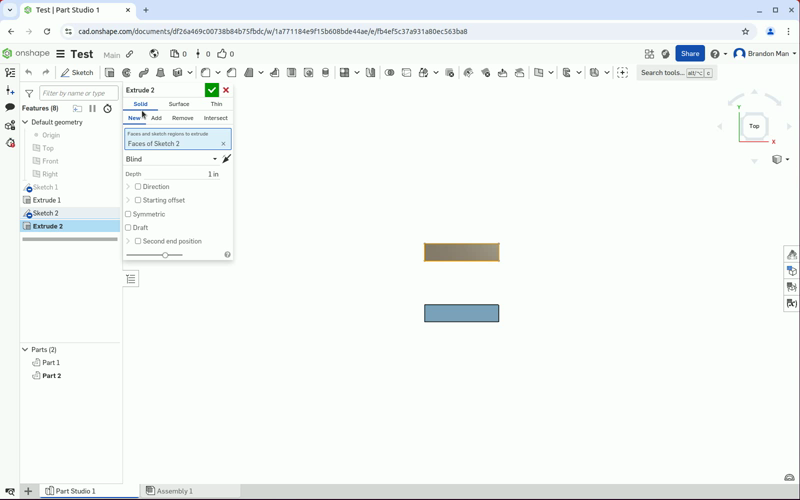
mouse_move(137, 120)
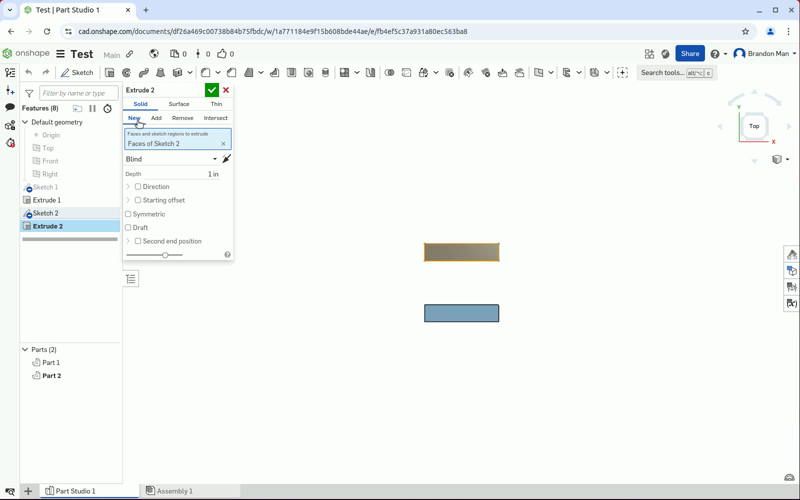
click(137, 120)
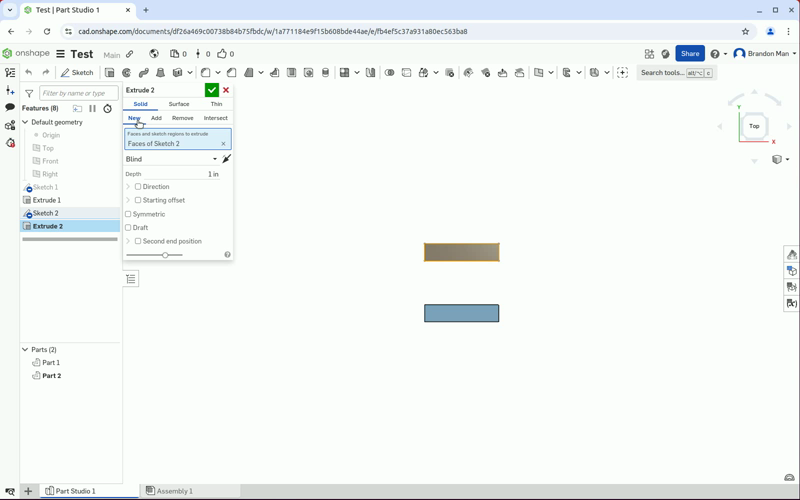
key(tab, 4)
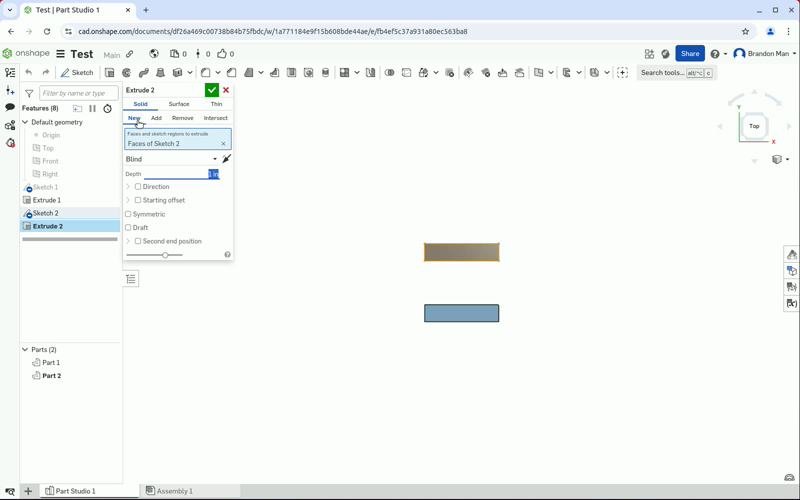
text(21.183)
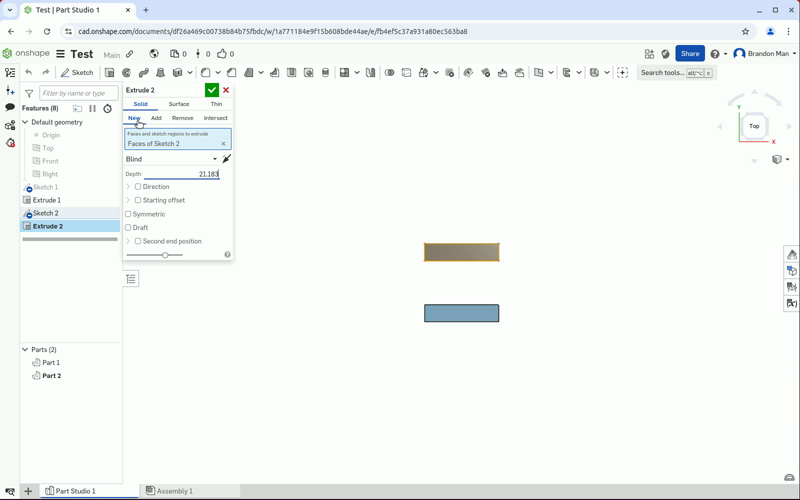
key(enter)
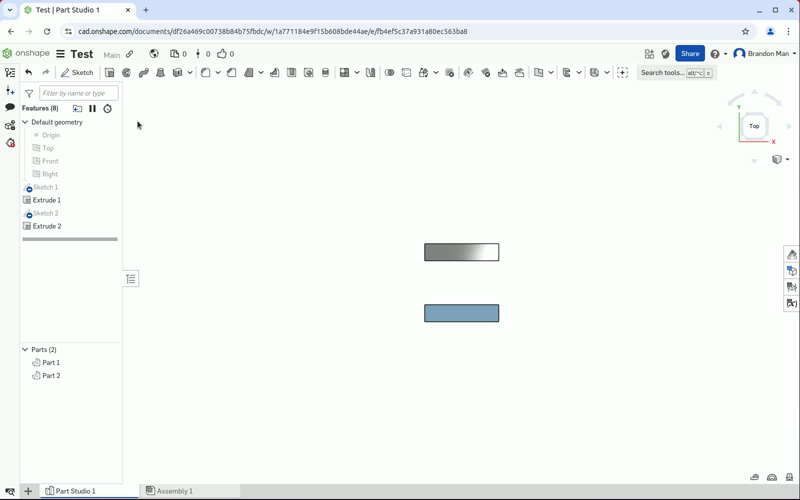
key(shift+h)
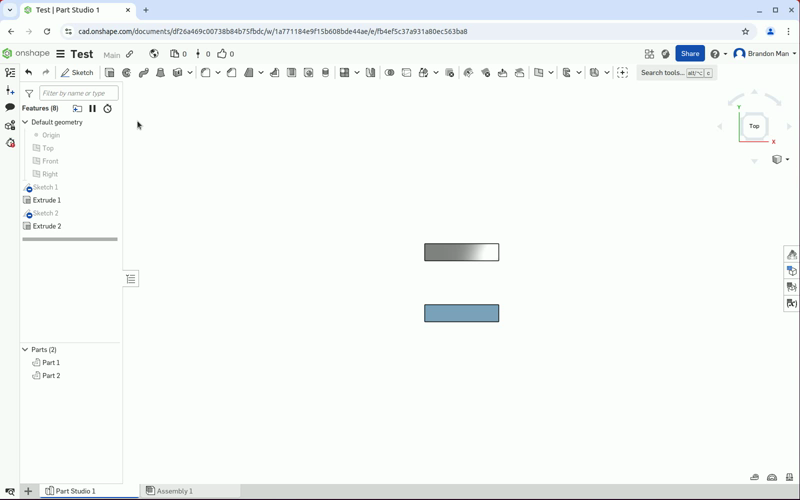
key(shift+h)
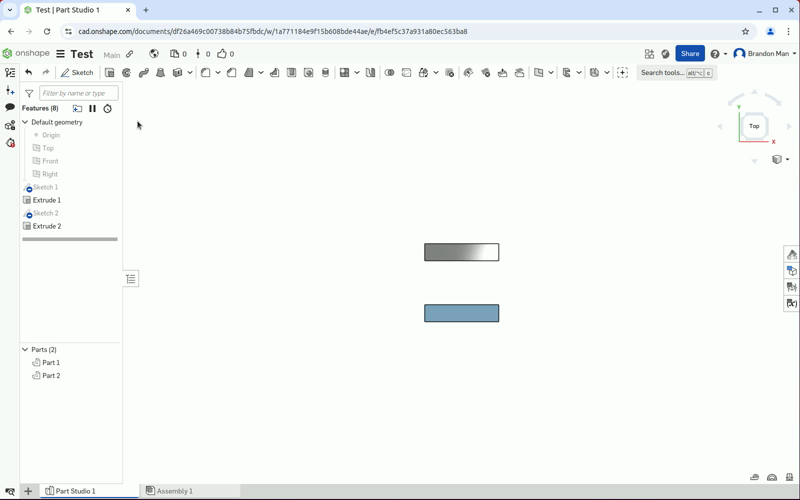
mouse_move(73, 189)
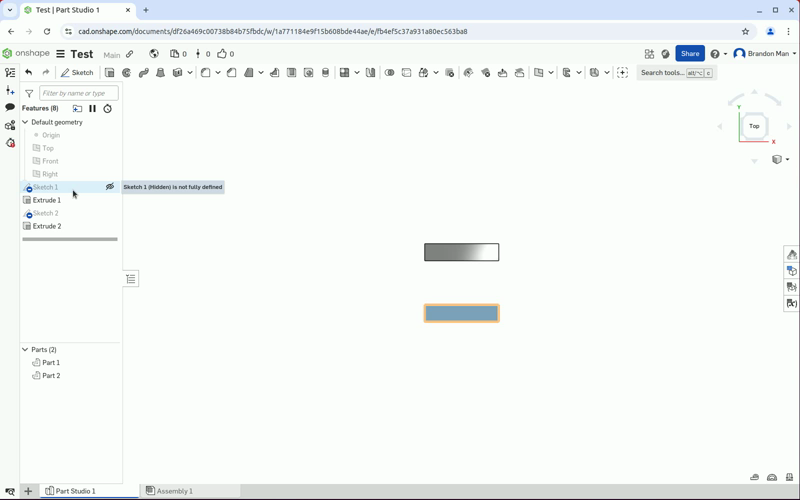
click(73, 189)
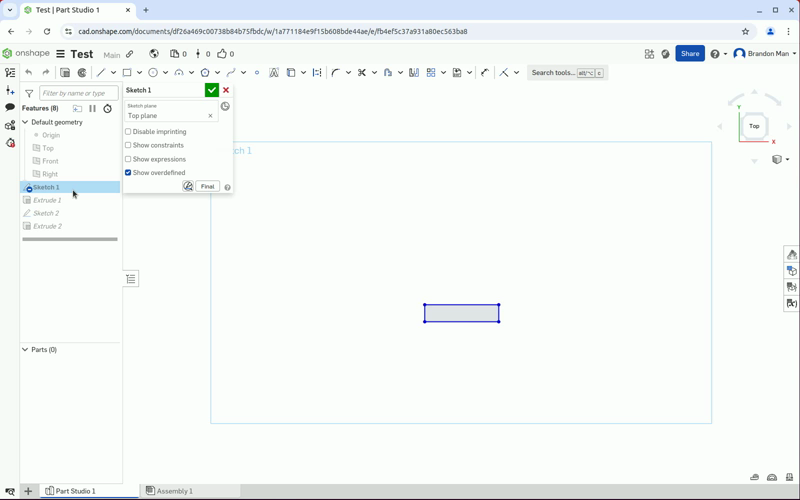
mouse_move(229, 92)
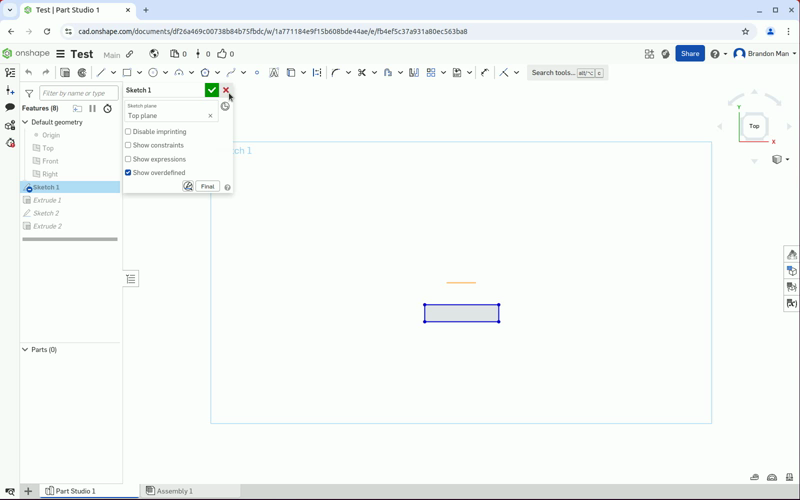
click(229, 92)
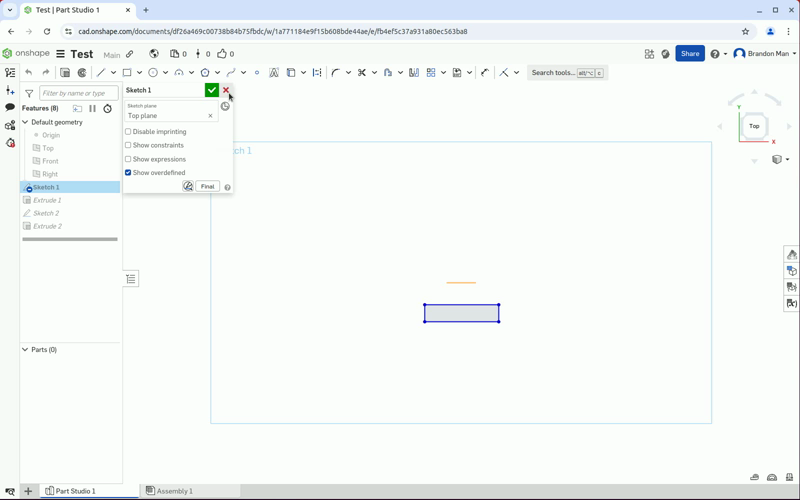
key(shift+s)
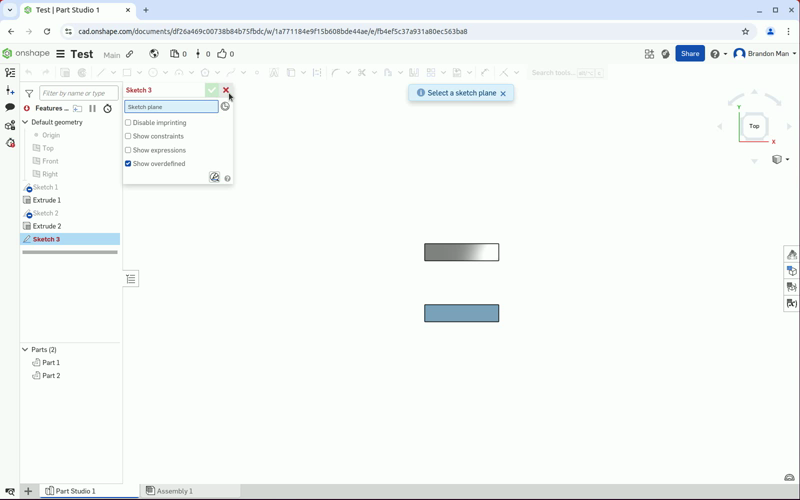
mouse_move(73, 150)
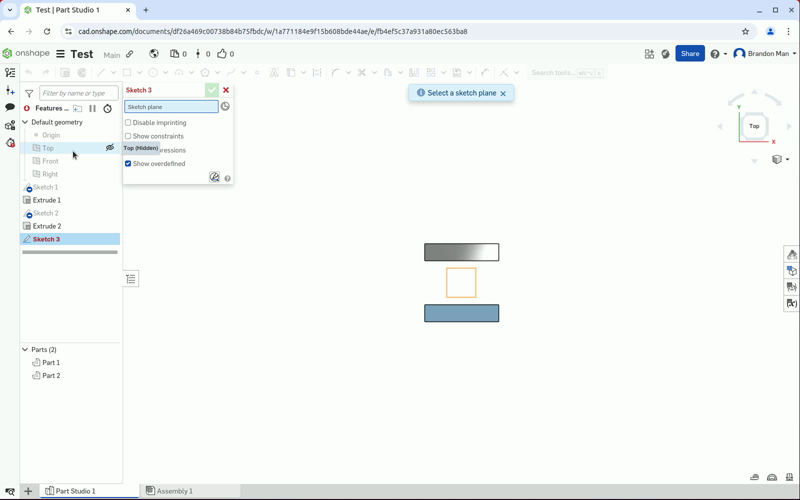
click(73, 150)
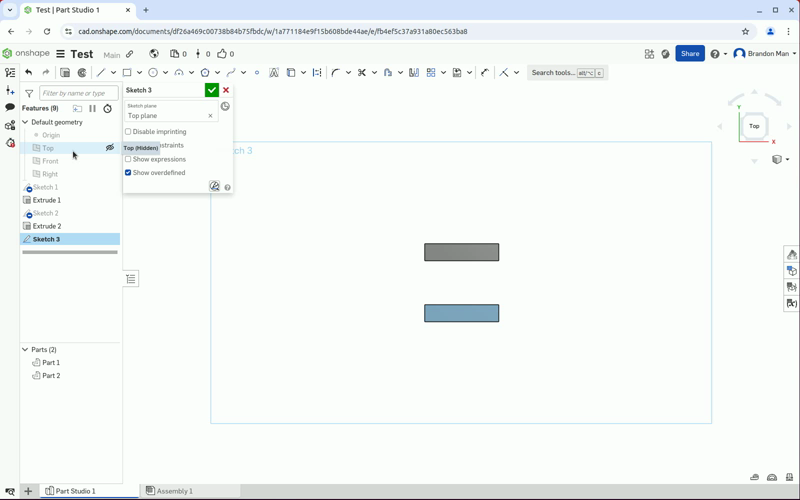
mouse_move(73, 352)
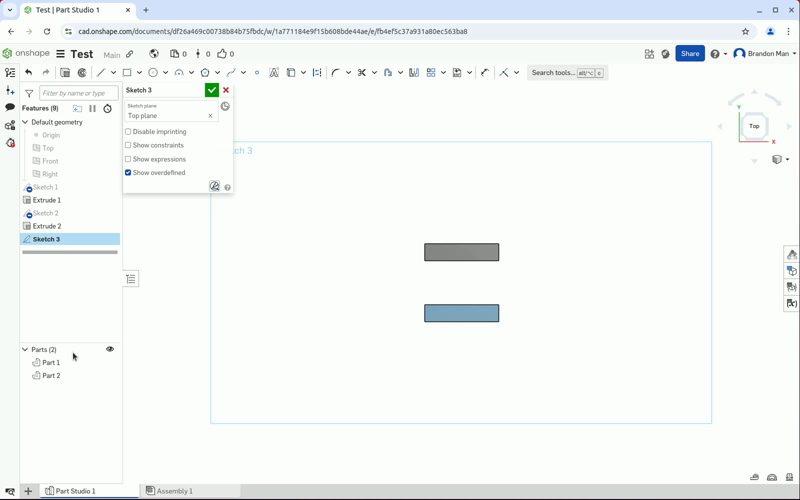
key(y)
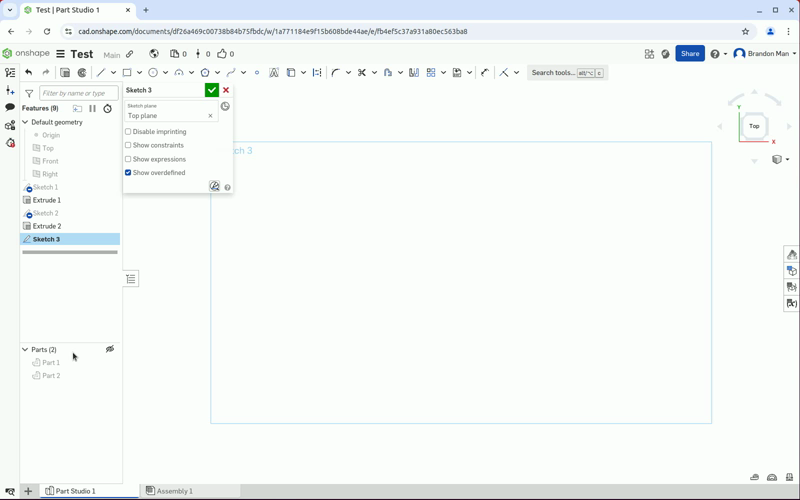
key(l)
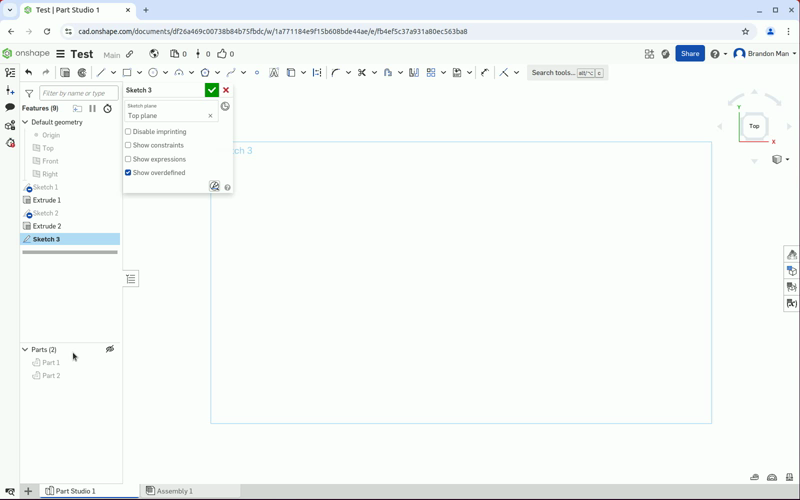
key_down(shift)
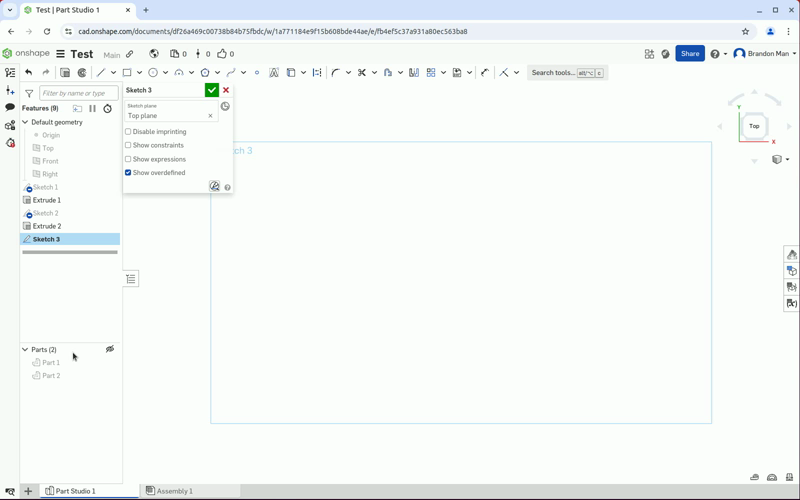
mouse_move(386, 321)
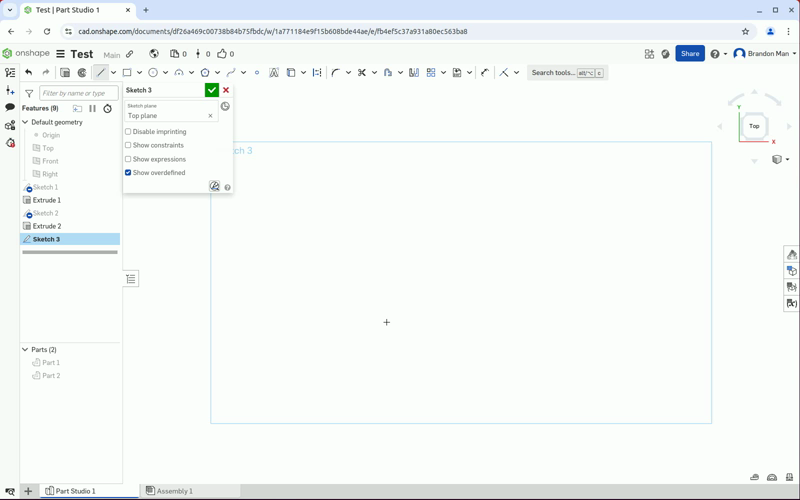
click(386, 321)
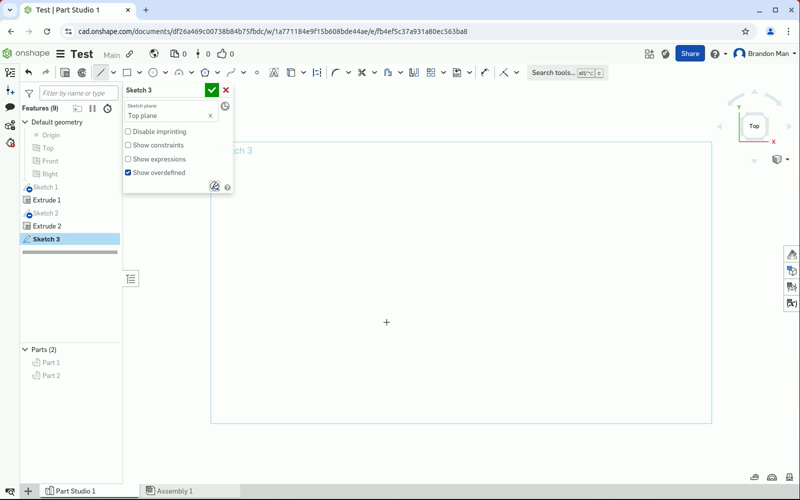
key_up(shift)
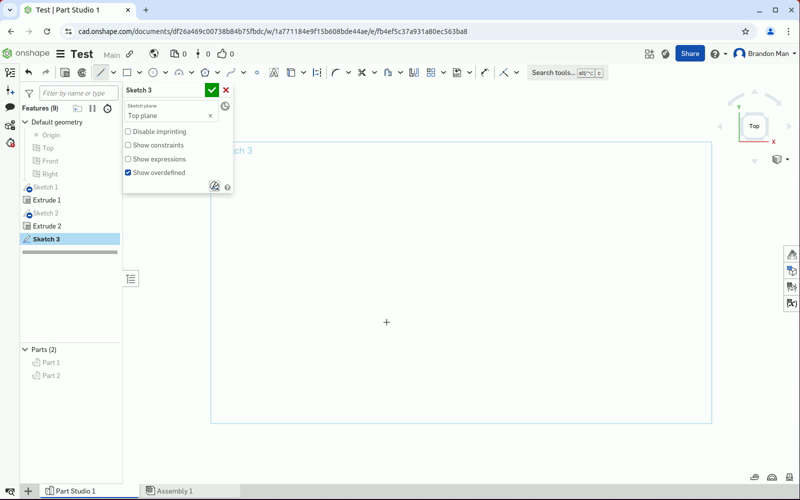
key_down(shift)
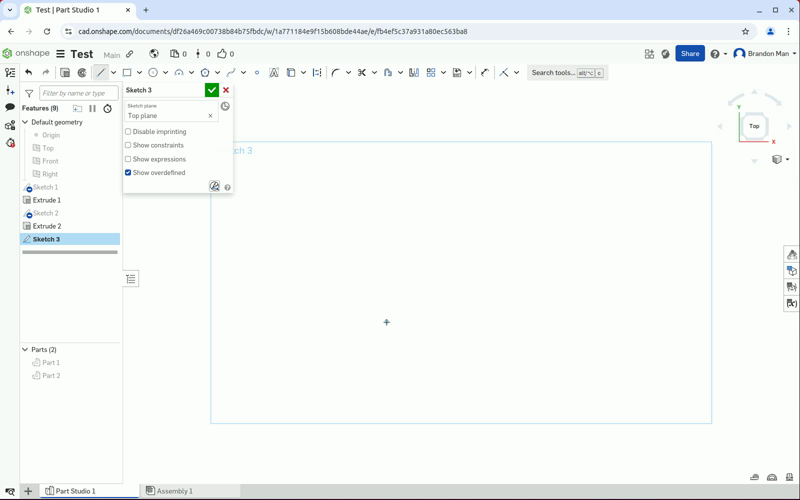
mouse_move(417, 321)
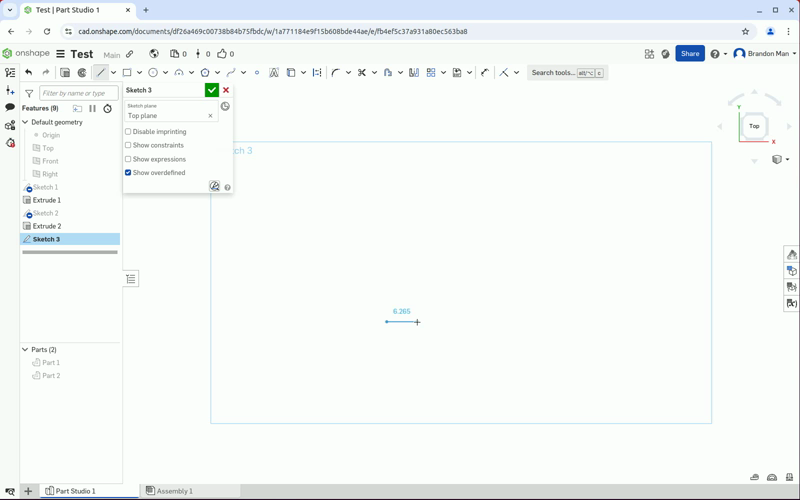
mouse_move(424, 321)
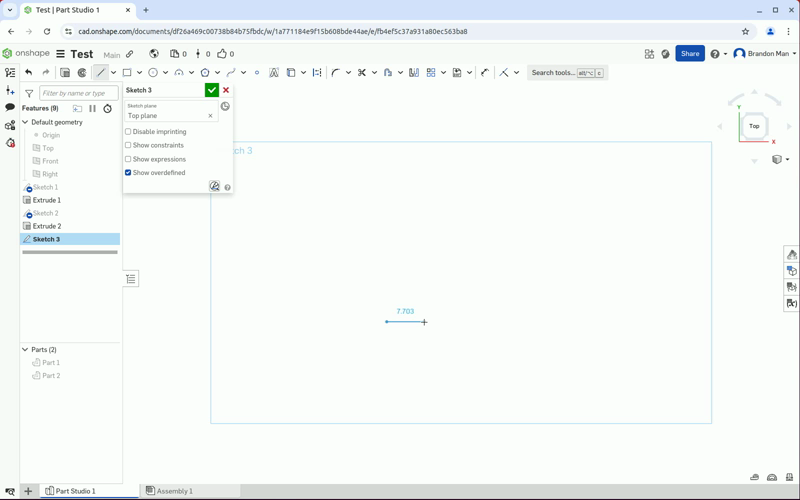
click(424, 321)
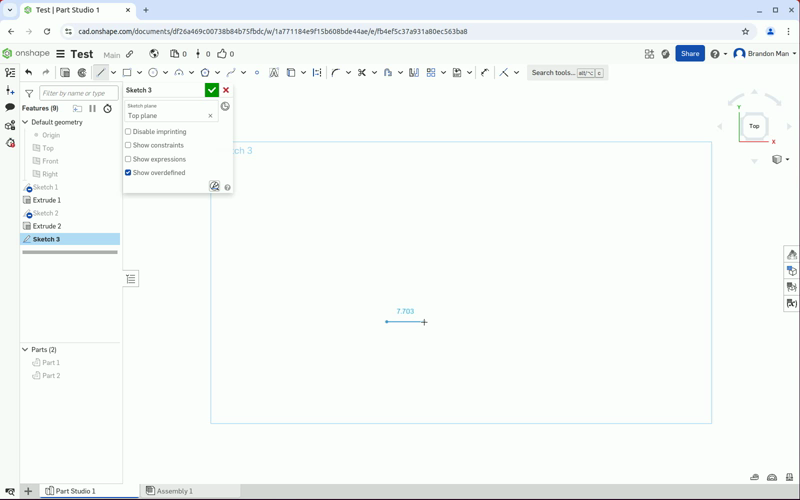
key_up(shift)
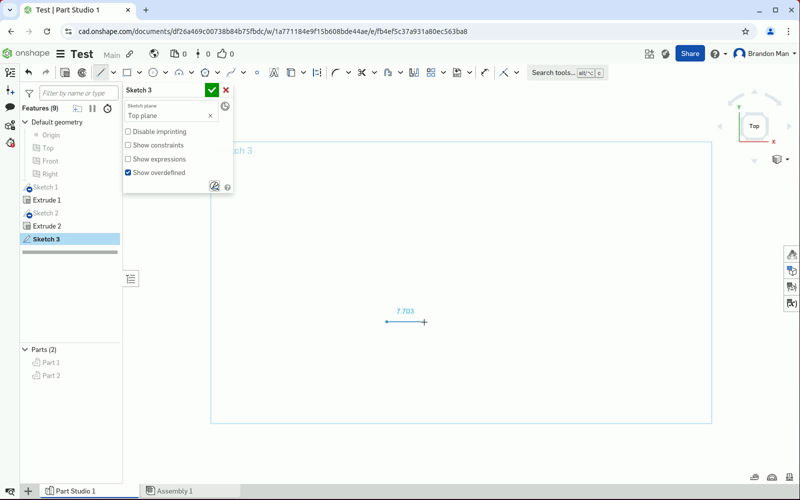
key_down(shift)
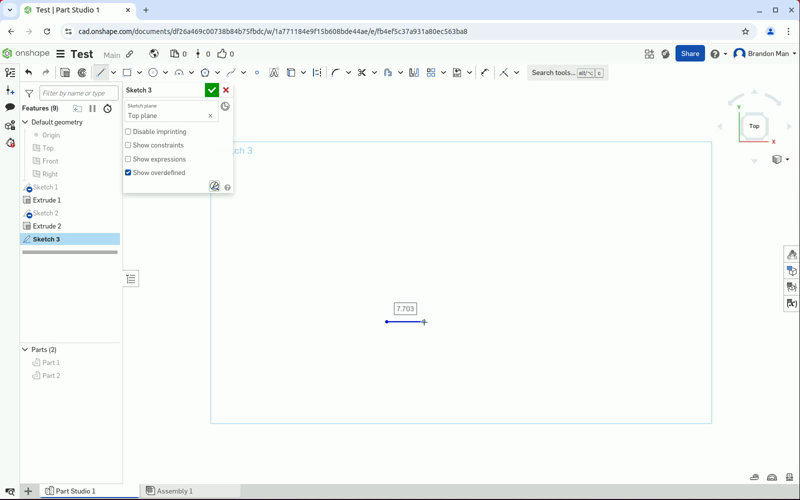
mouse_move(454, 321)
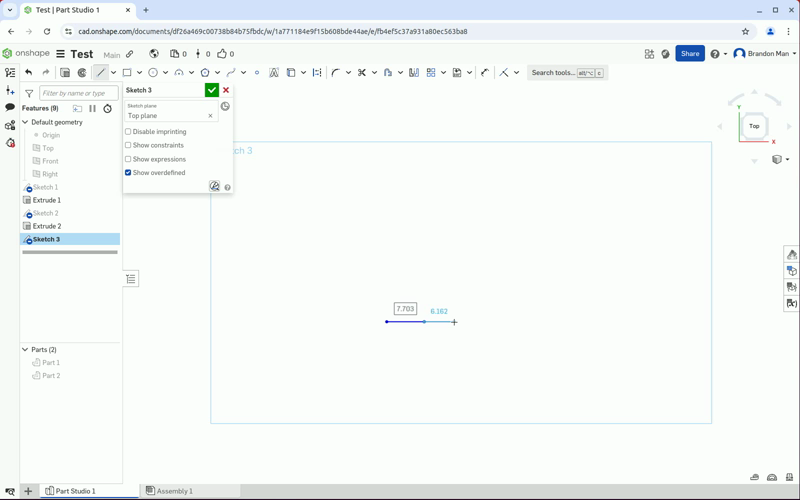
mouse_move(424, 303)
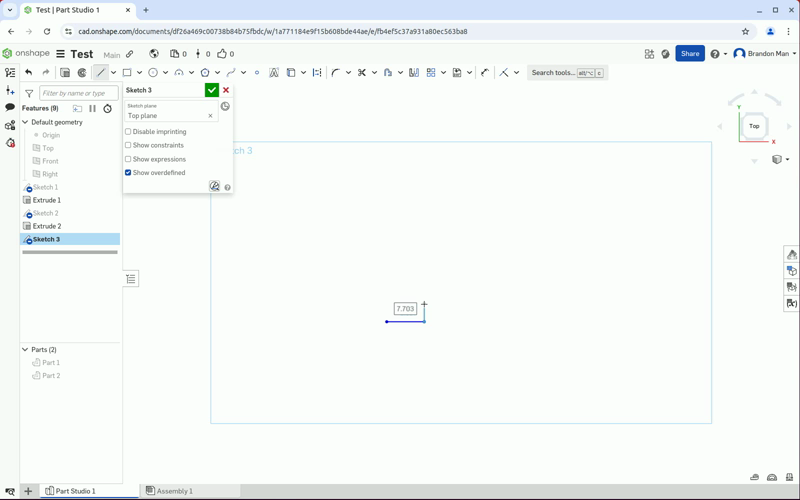
click(424, 303)
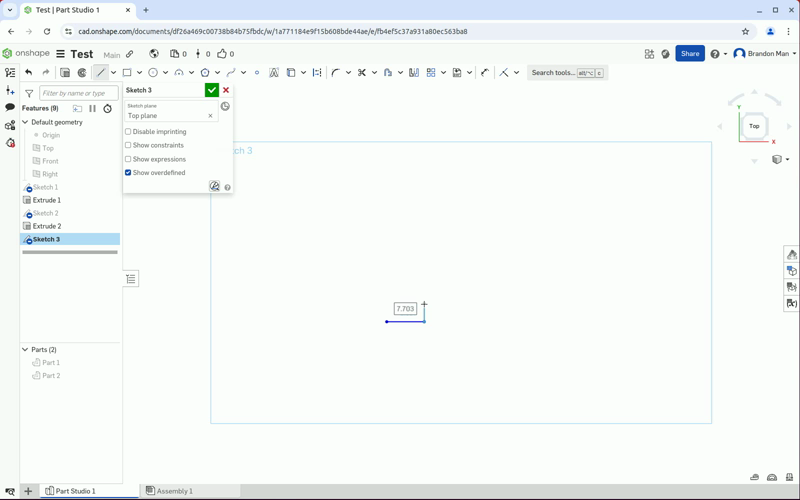
key_up(shift)
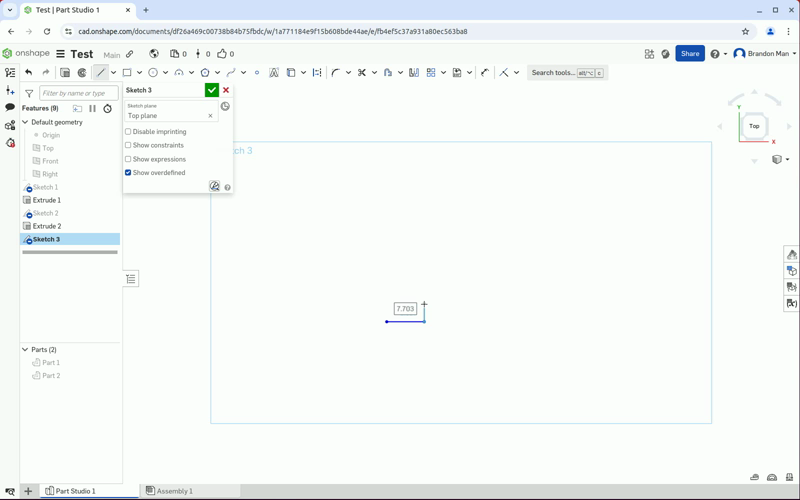
key_down(shift)
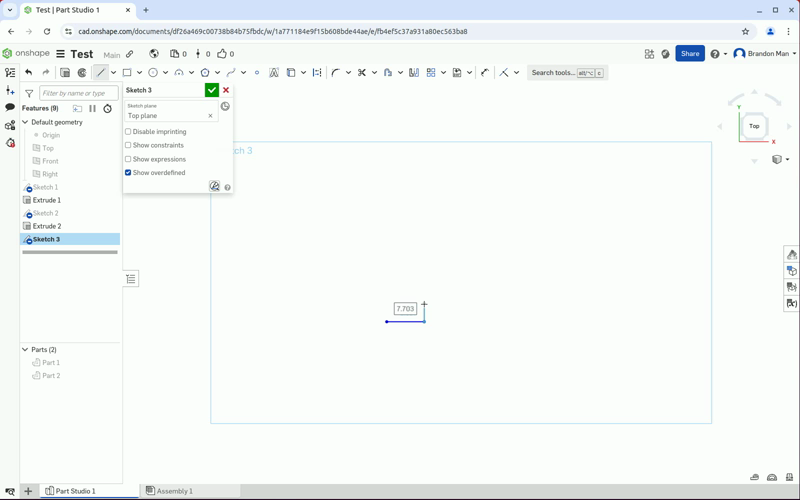
mouse_move(496, 303)
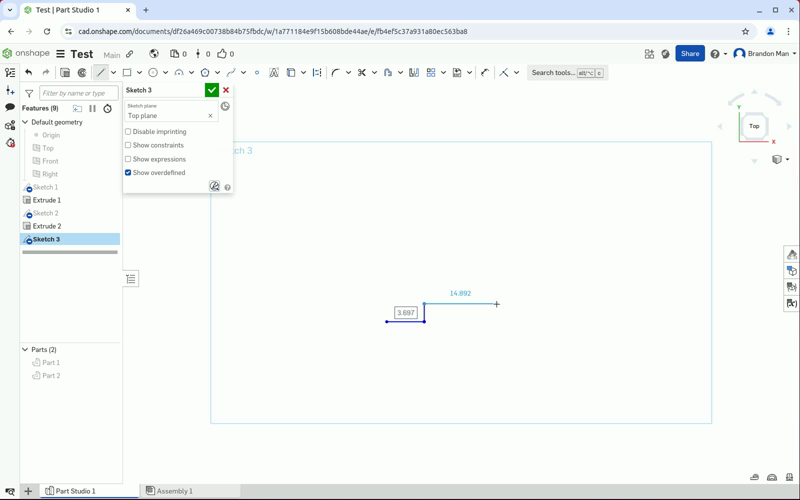
click(496, 303)
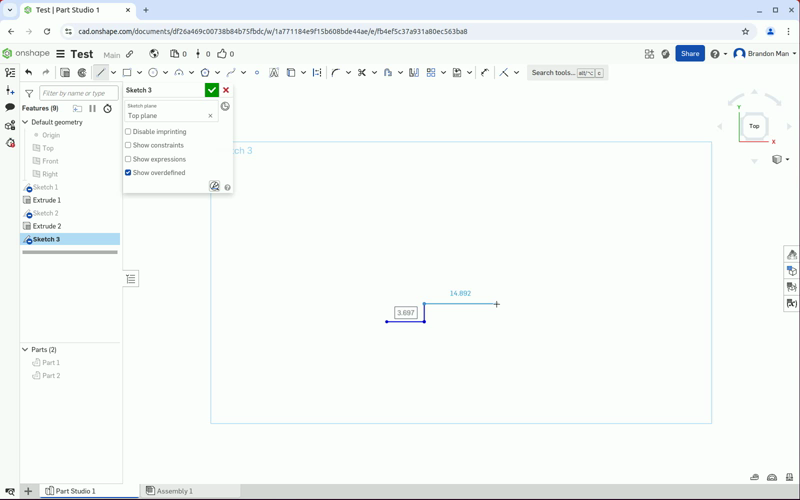
key_up(shift)
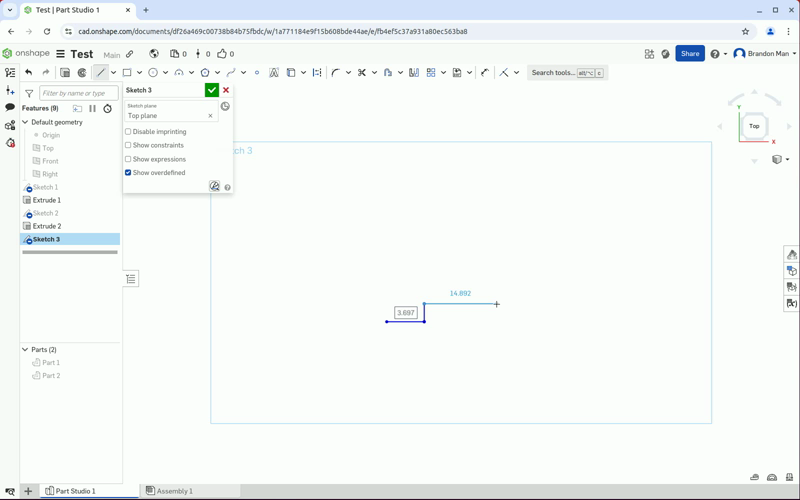
key_down(shift)
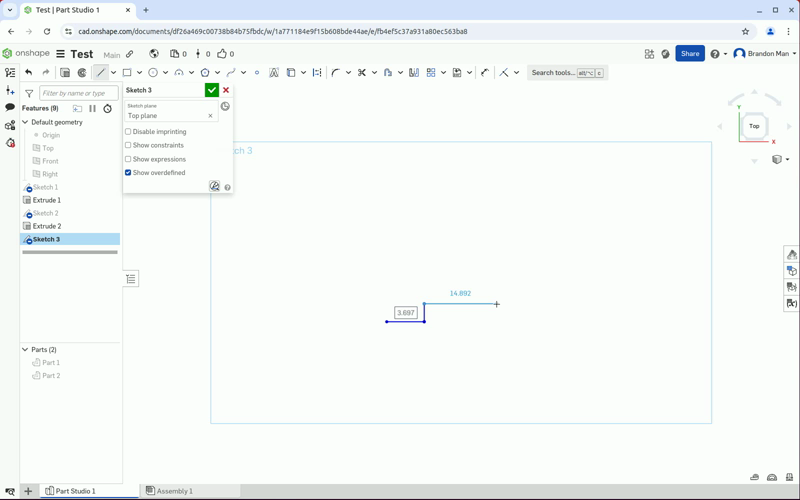
mouse_move(526, 303)
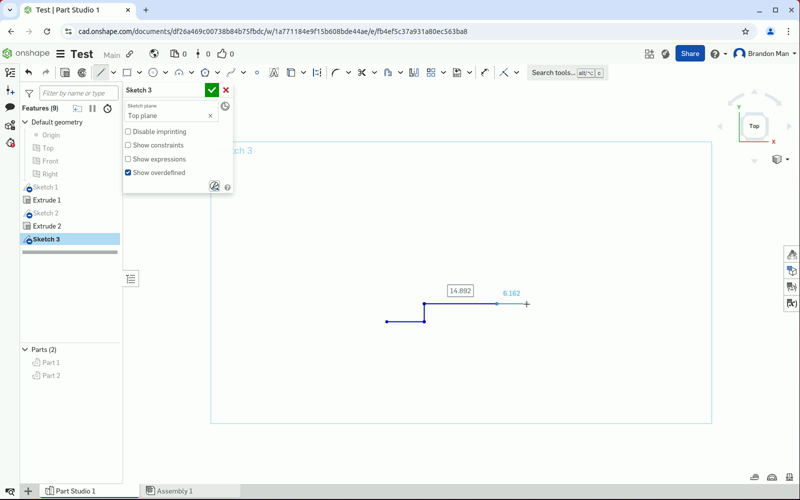
mouse_move(496, 321)
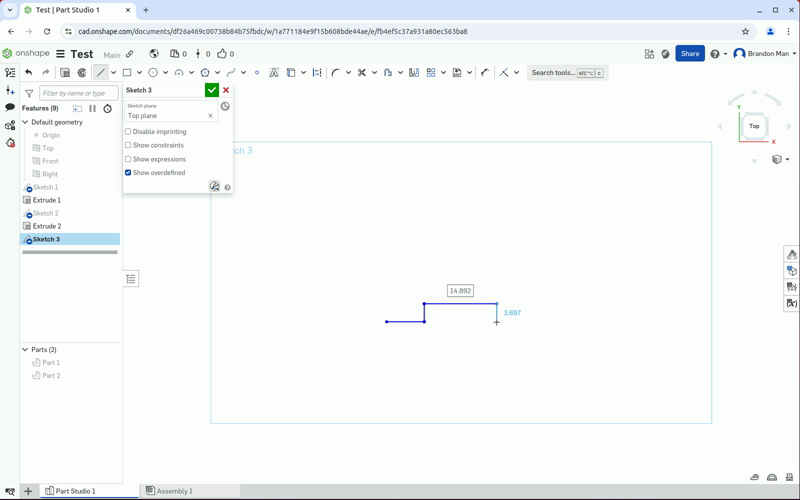
click(496, 321)
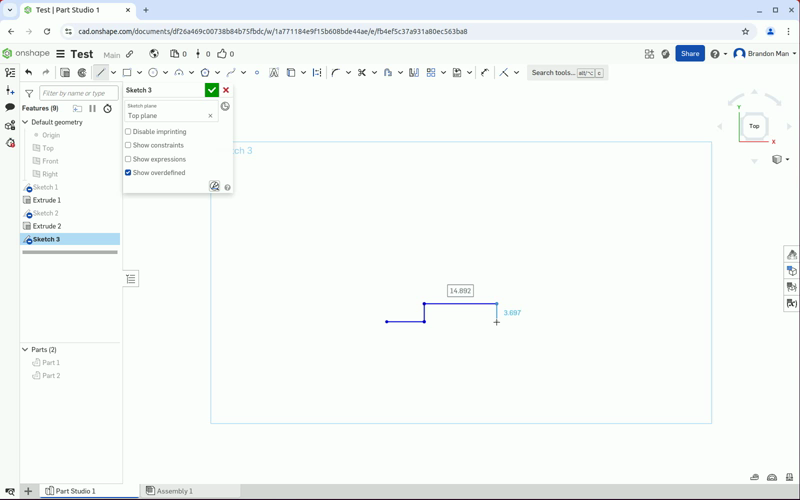
key_up(shift)
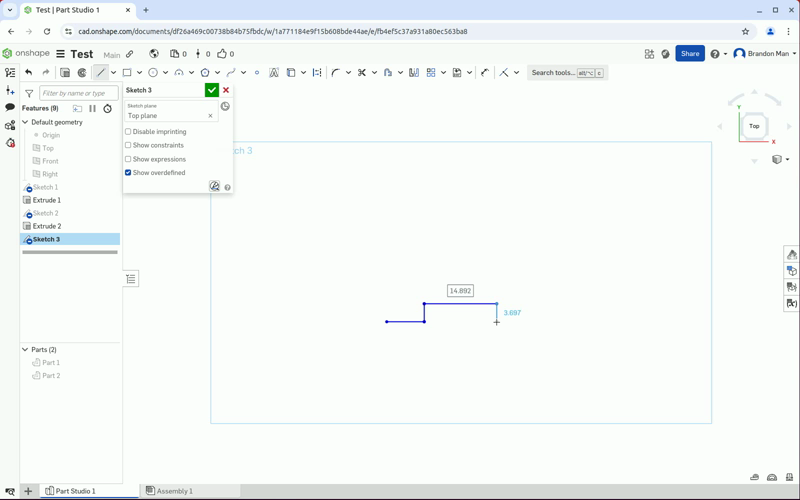
key_down(shift)
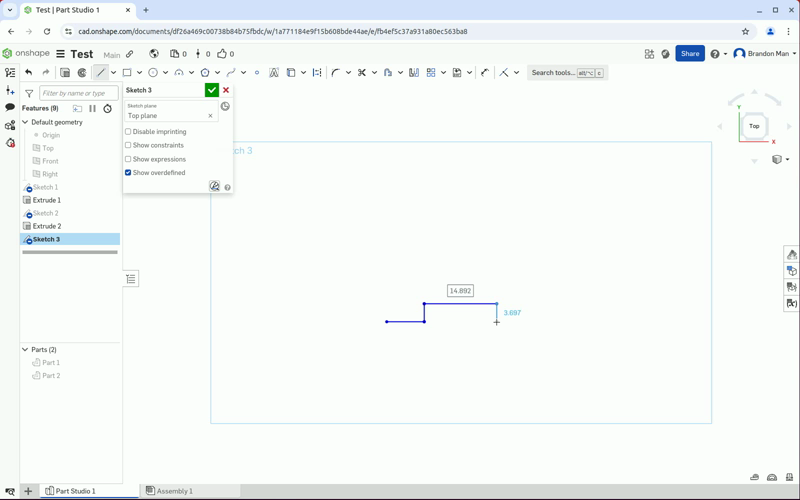
mouse_move(526, 321)
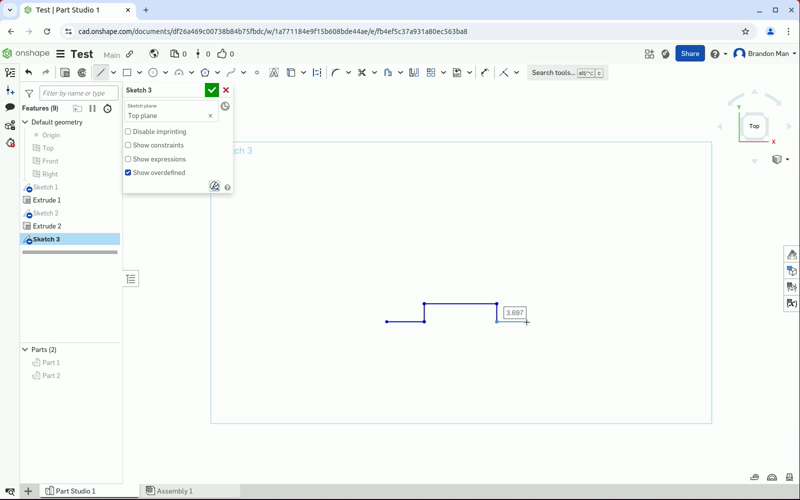
mouse_move(533, 321)
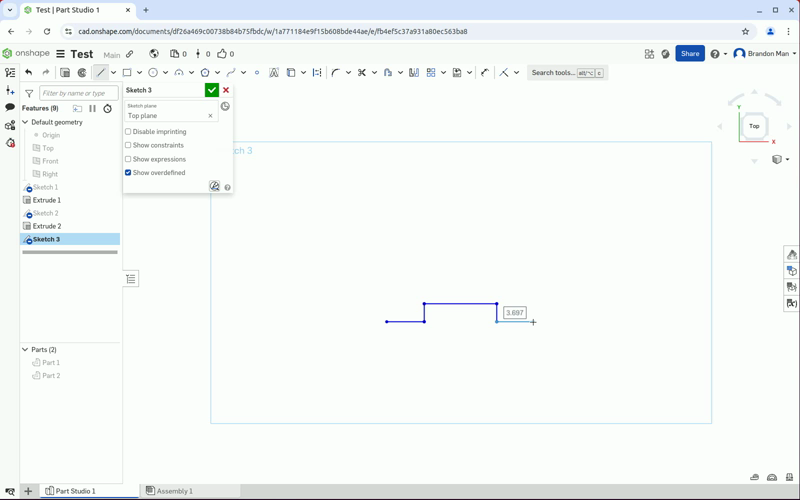
click(533, 321)
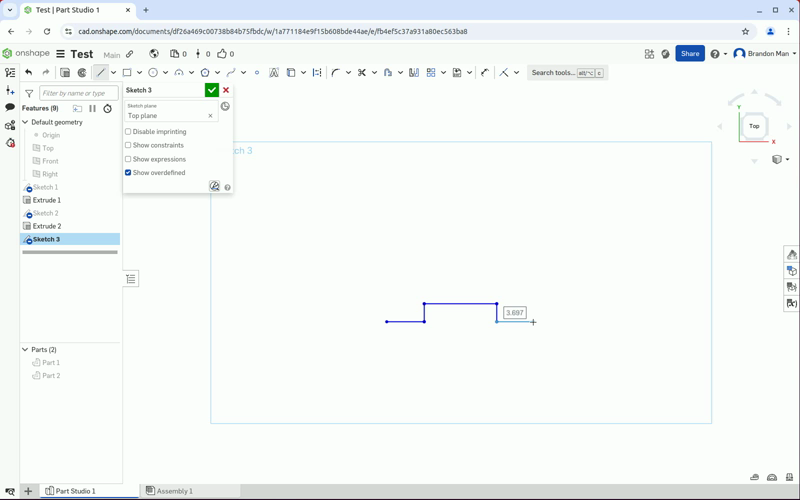
key_up(shift)
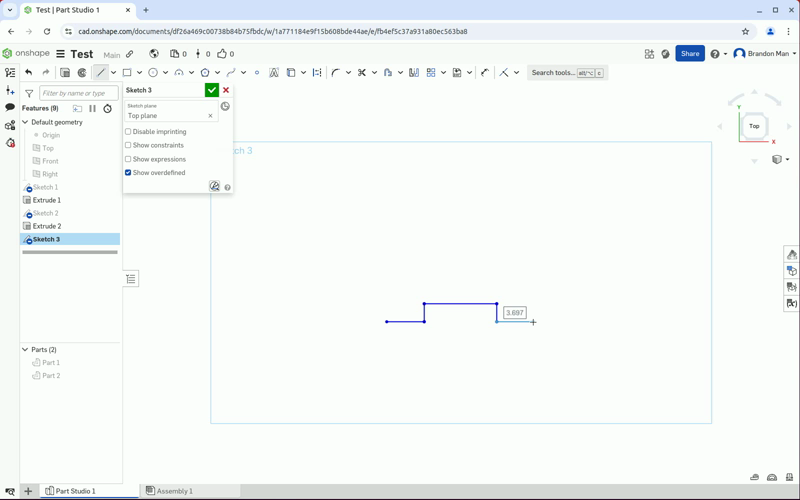
key(esc)
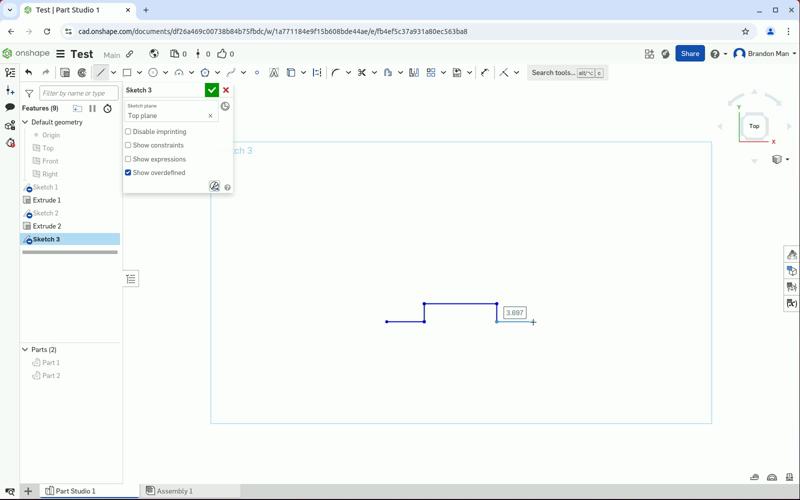
key(a)
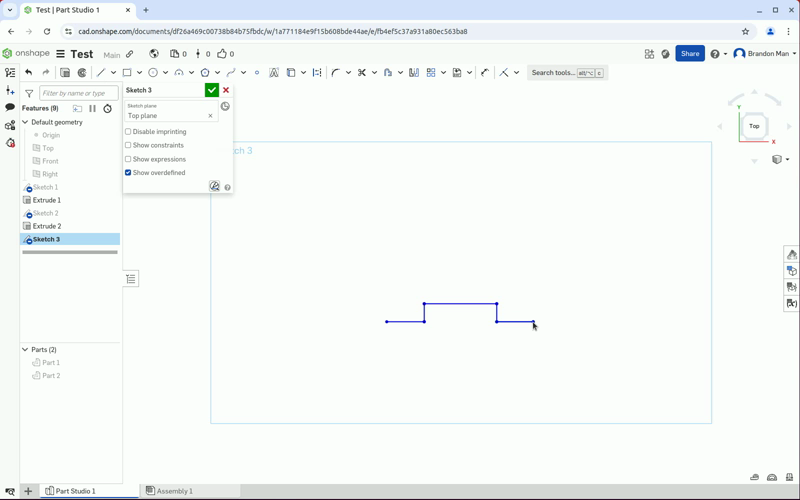
mouse_move(533, 321)
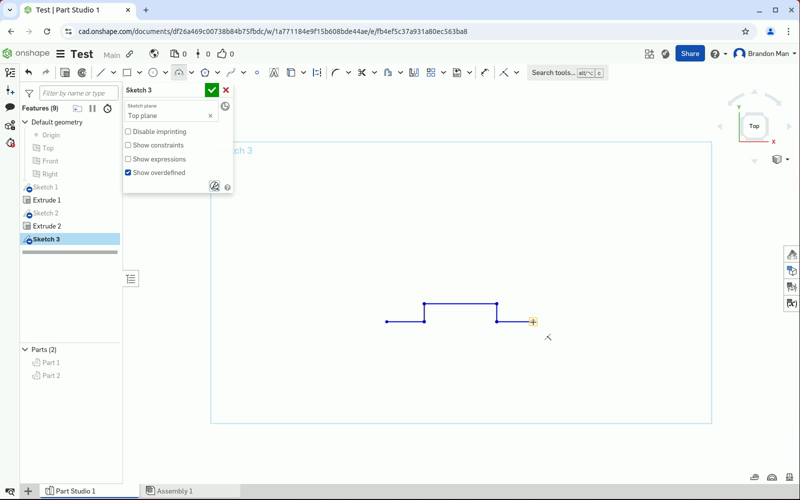
click(533, 321)
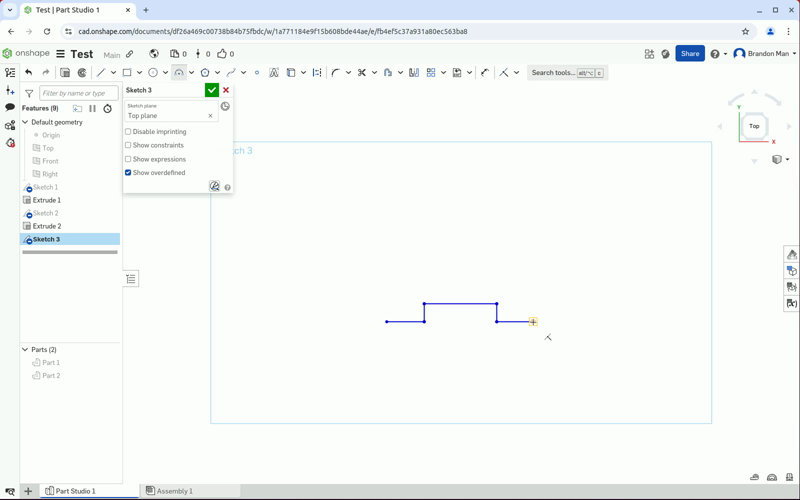
key_down(shift)
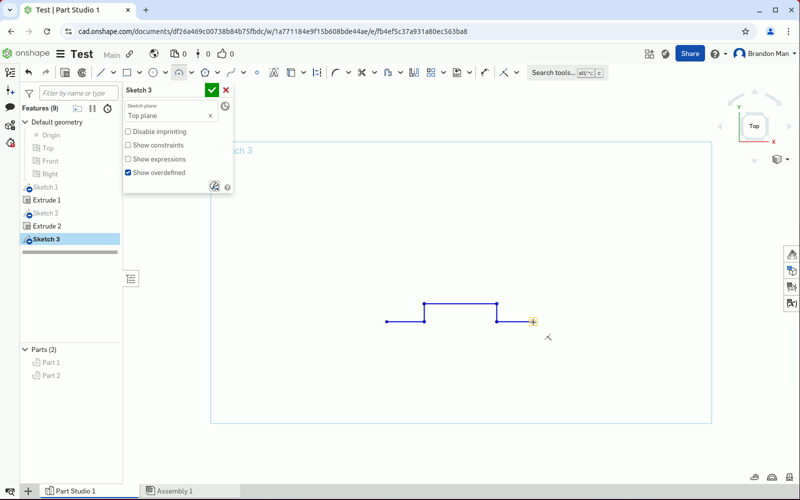
mouse_move(533, 243)
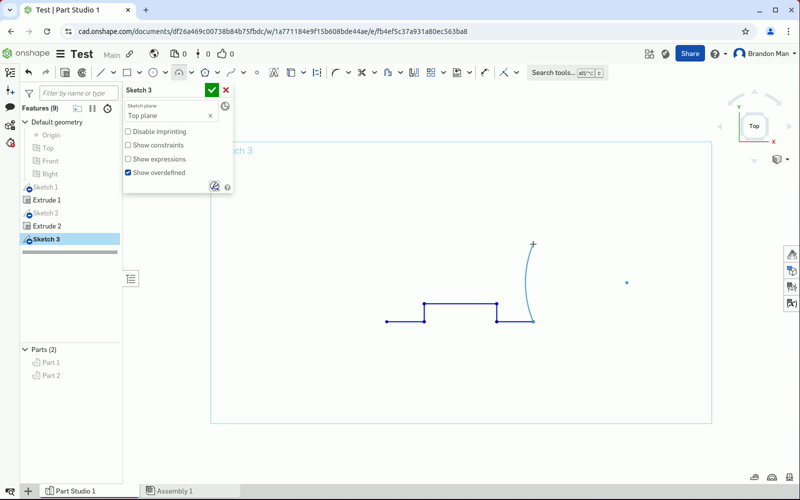
click(533, 243)
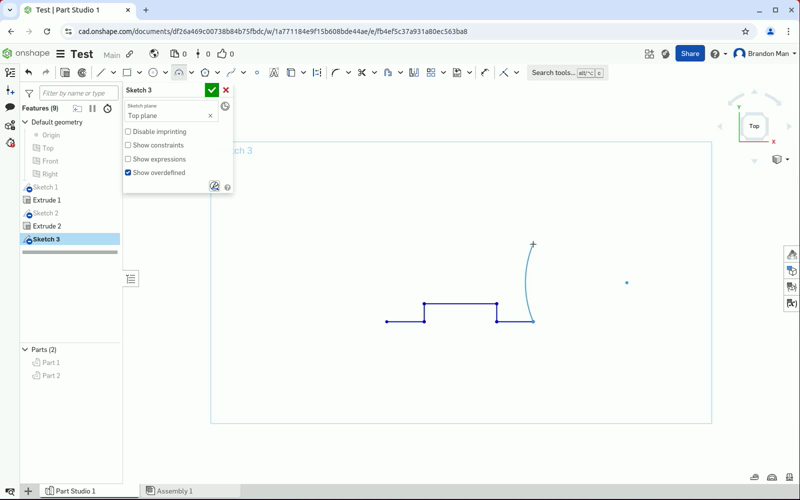
mouse_move(572, 282)
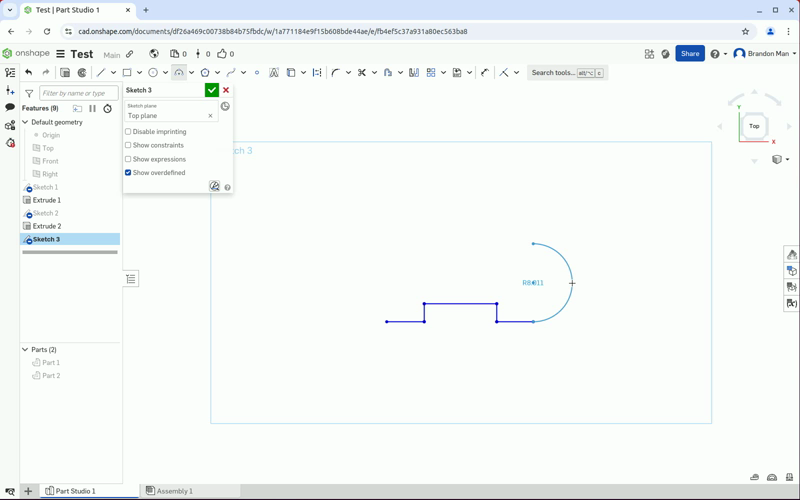
click(572, 282)
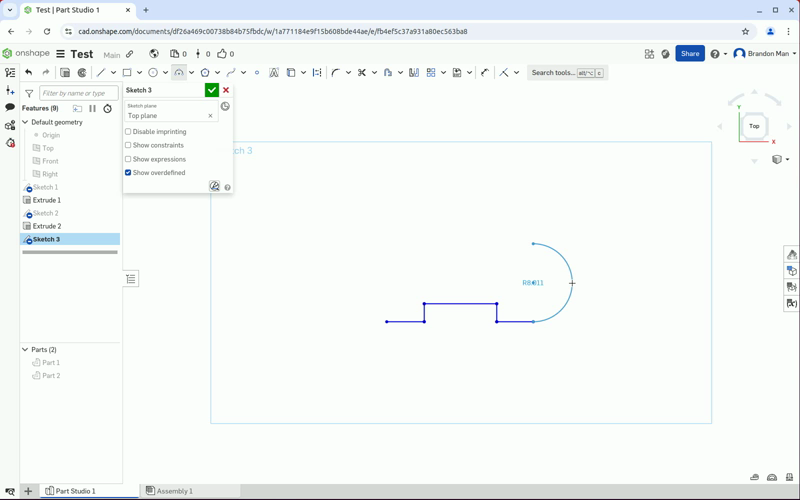
key_up(shift)
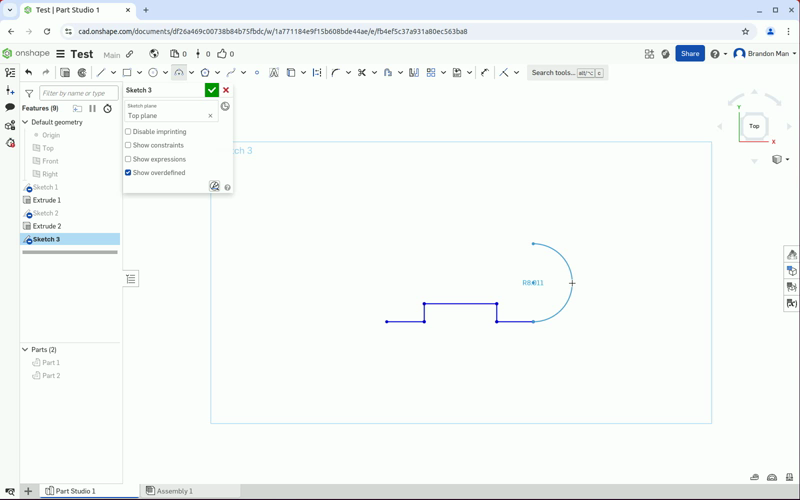
key(esc)
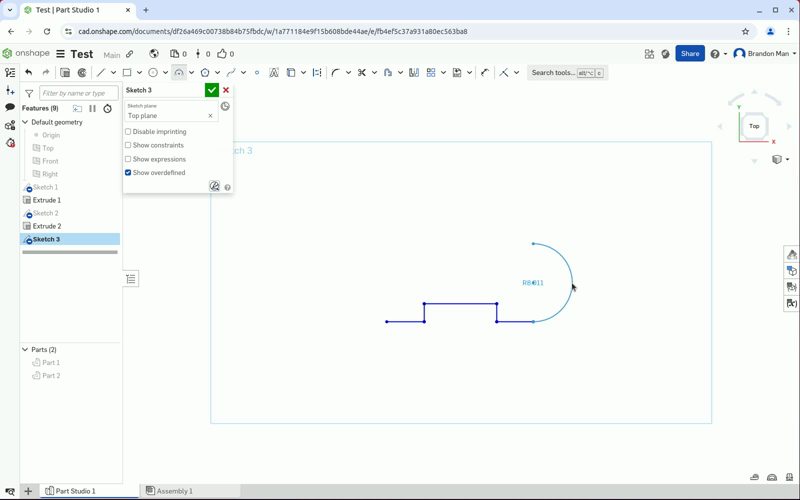
key(l)
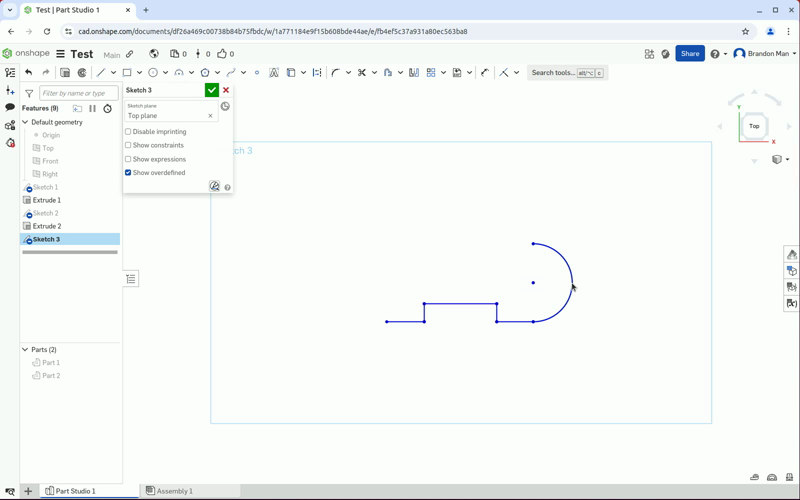
mouse_move(533, 243)
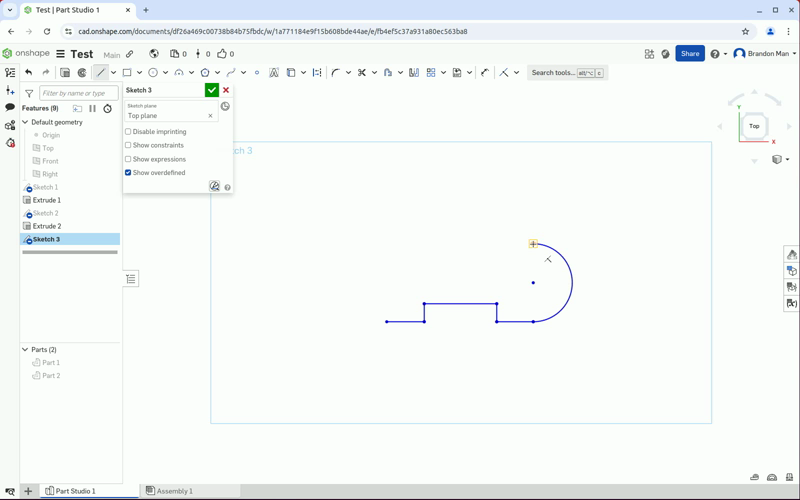
click(533, 243)
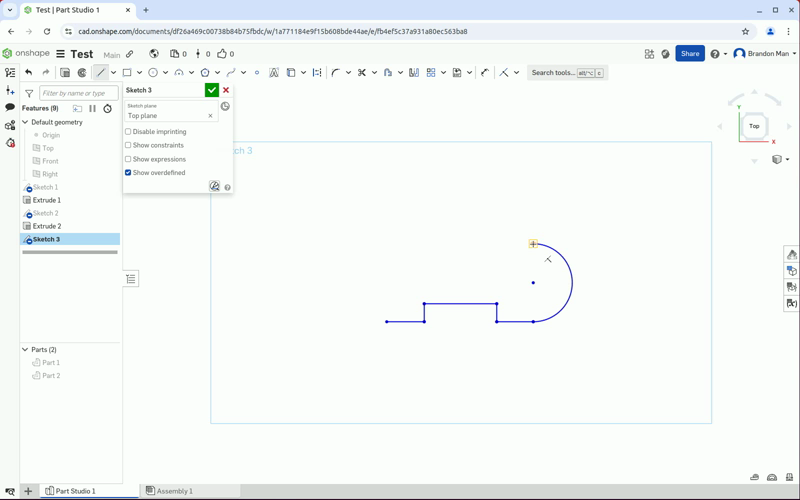
key_down(shift)
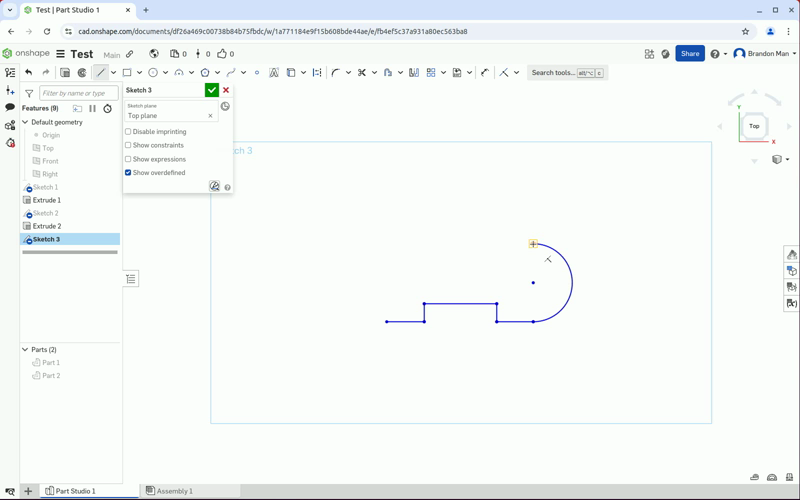
mouse_move(563, 243)
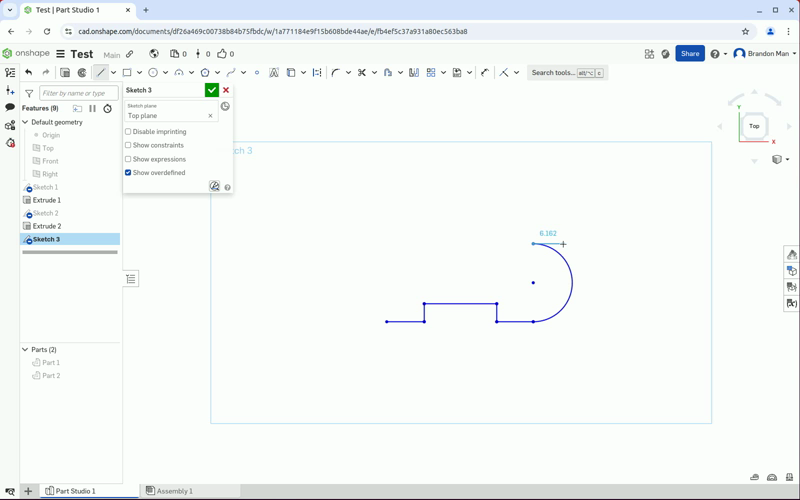
mouse_move(496, 243)
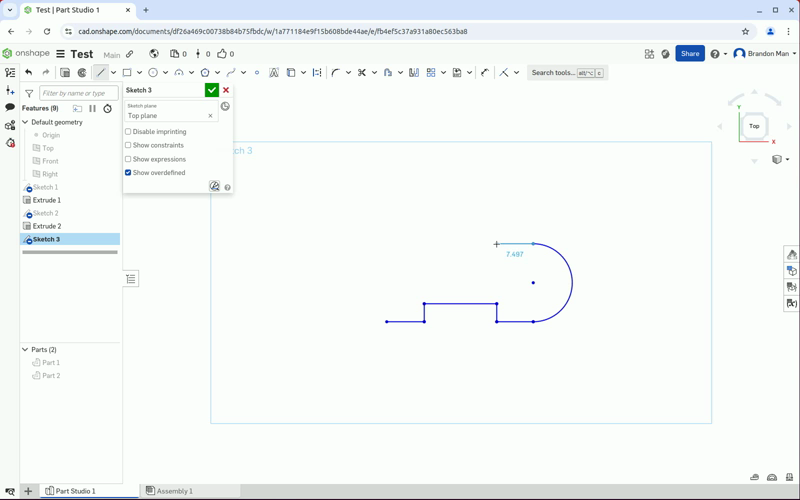
click(496, 243)
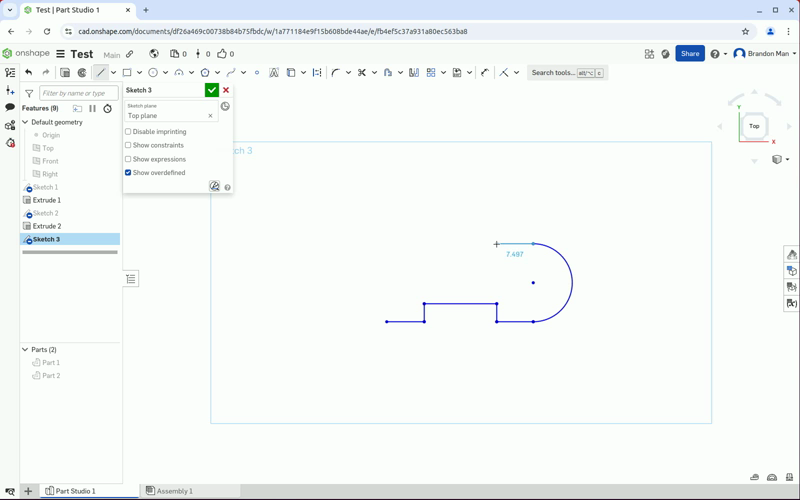
key_up(shift)
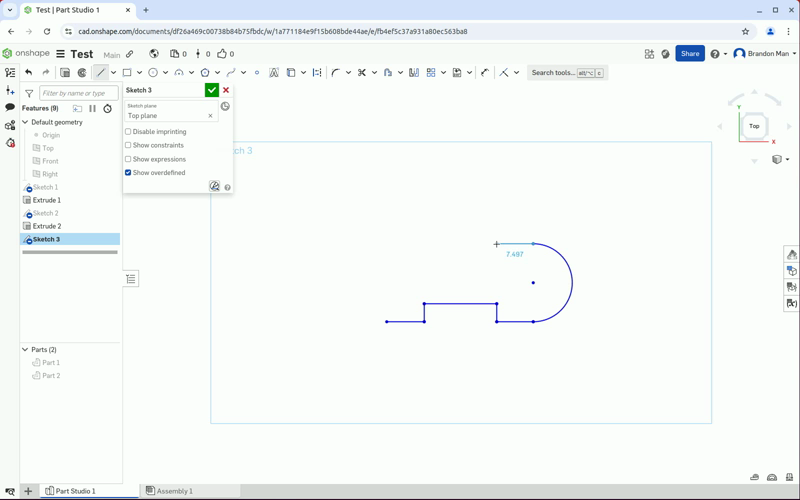
key_down(shift)
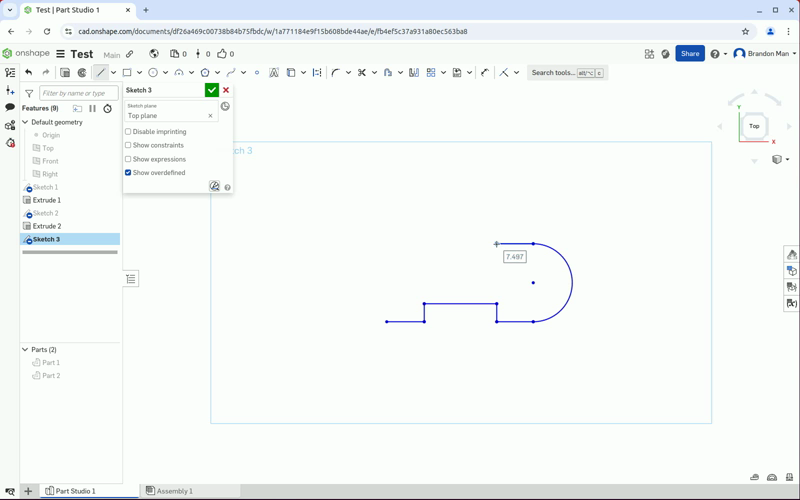
mouse_move(526, 243)
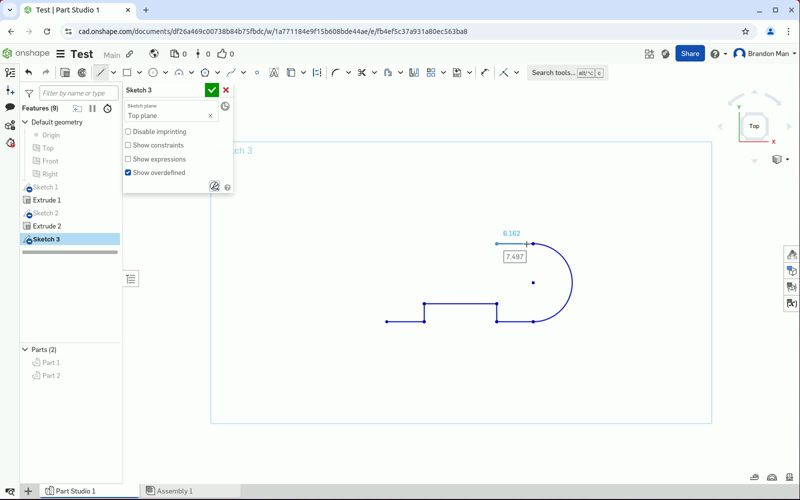
mouse_move(496, 261)
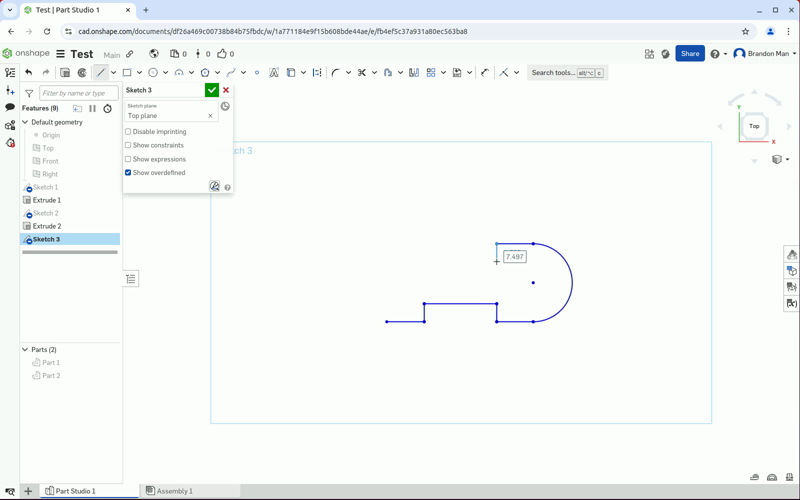
click(496, 261)
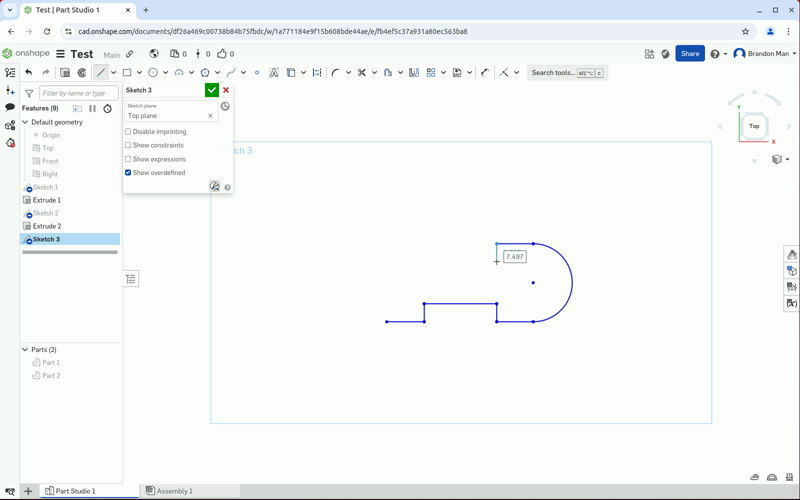
key_up(shift)
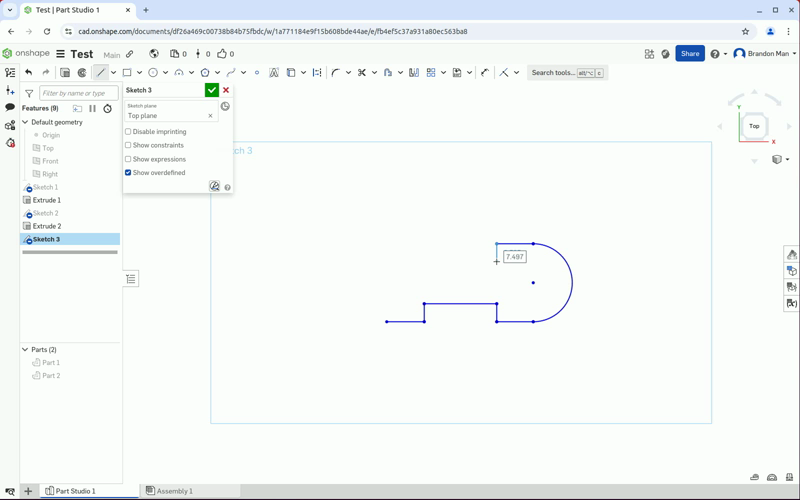
key_down(shift)
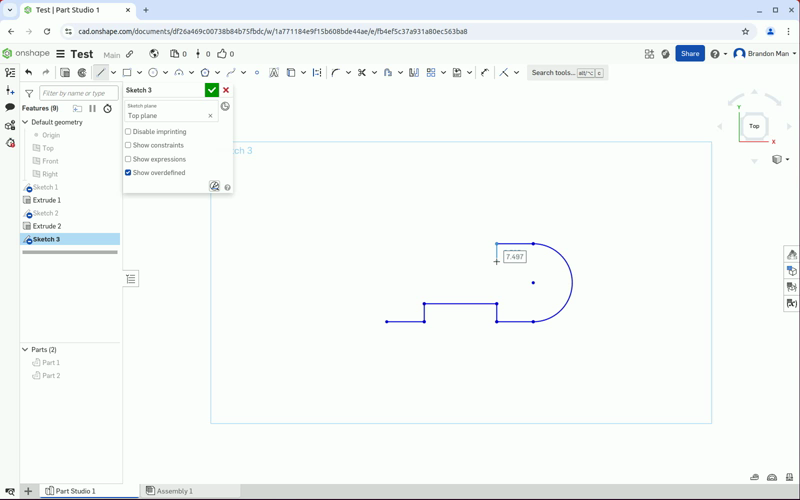
mouse_move(424, 261)
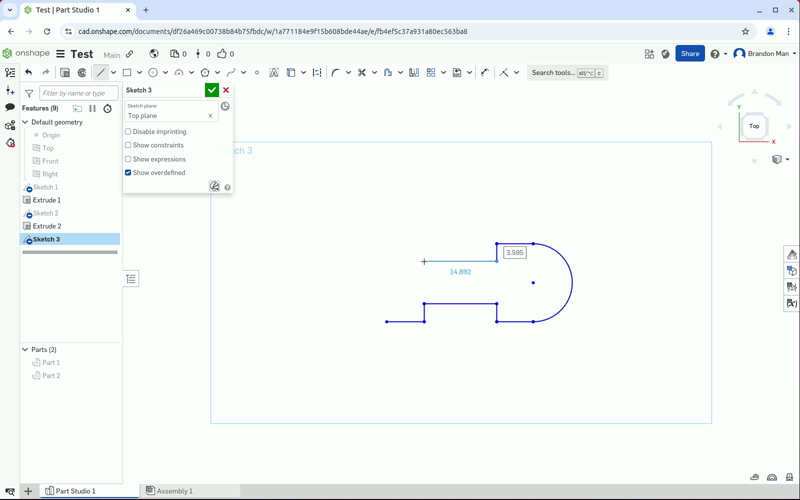
click(424, 261)
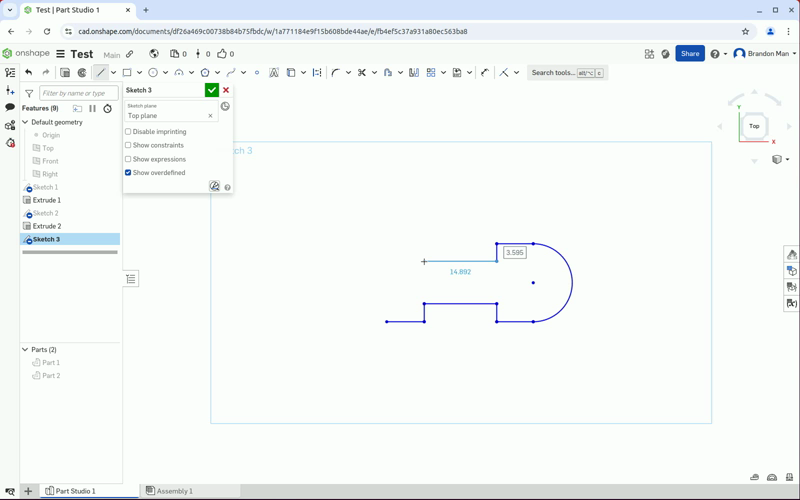
key_up(shift)
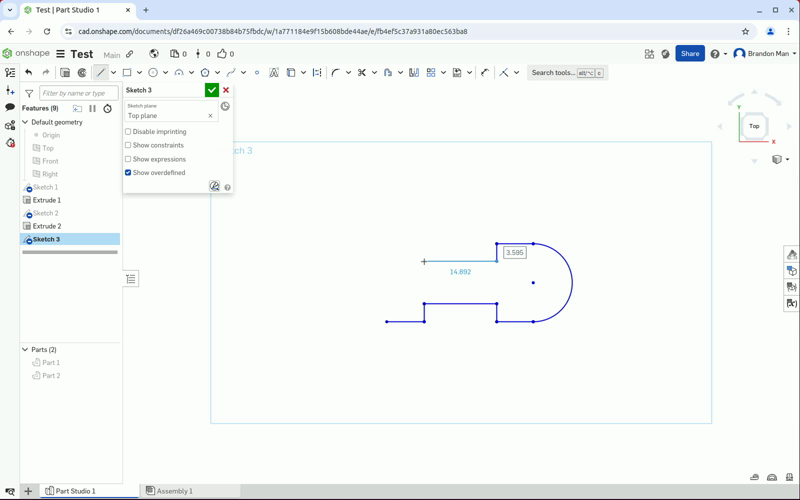
key_down(shift)
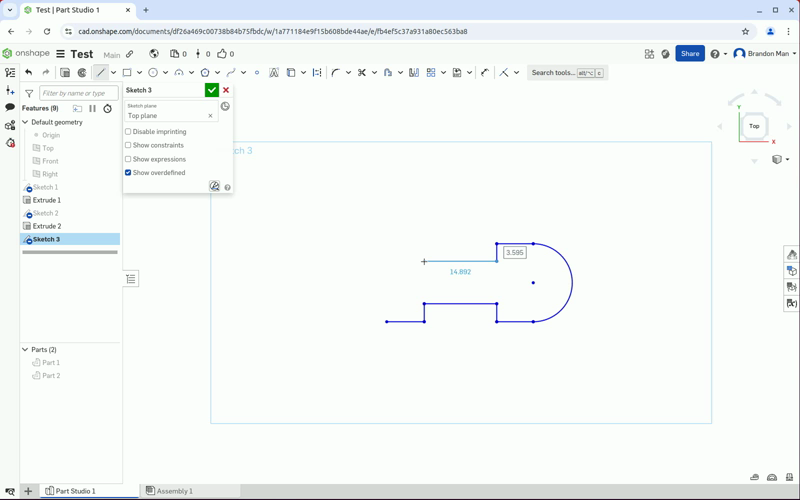
mouse_move(454, 261)
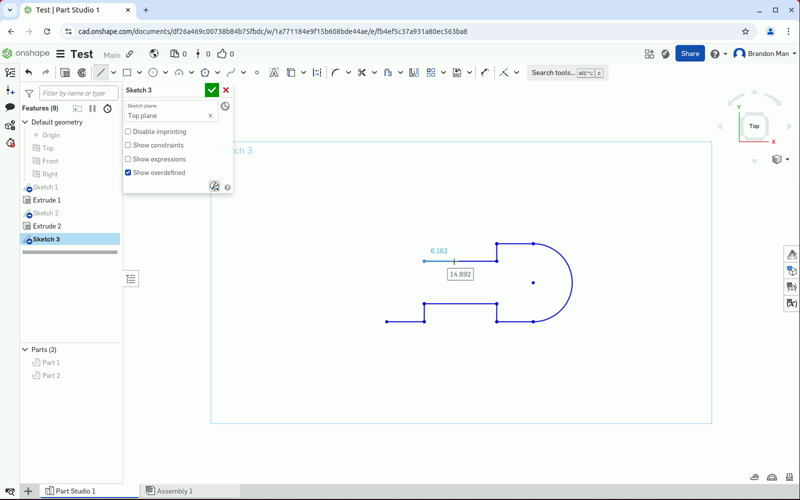
mouse_move(424, 243)
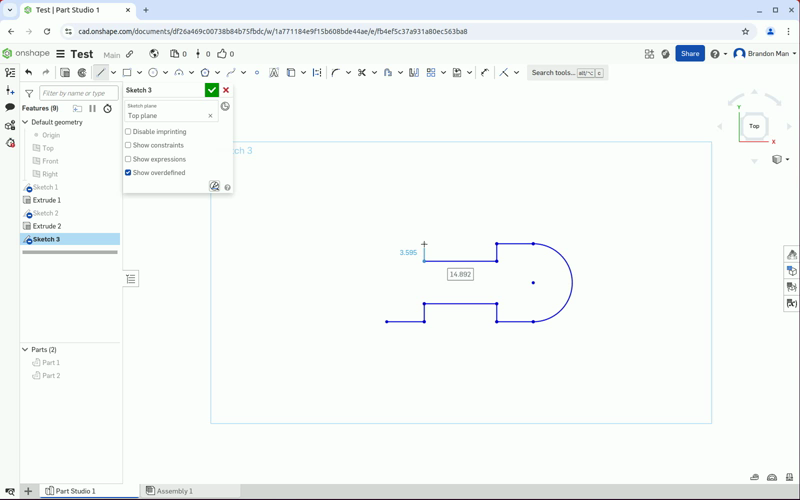
click(424, 243)
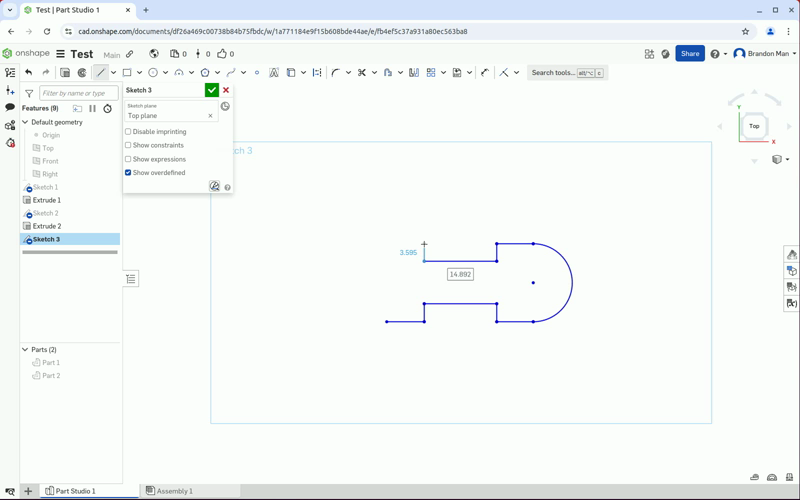
key_up(shift)
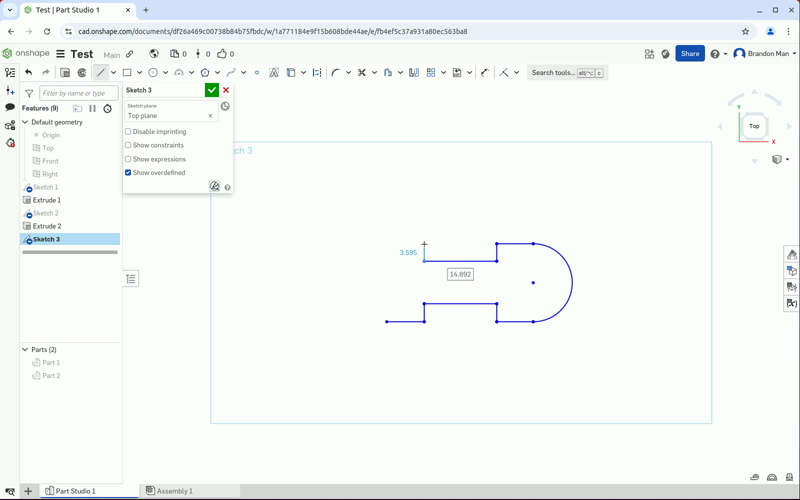
key_down(shift)
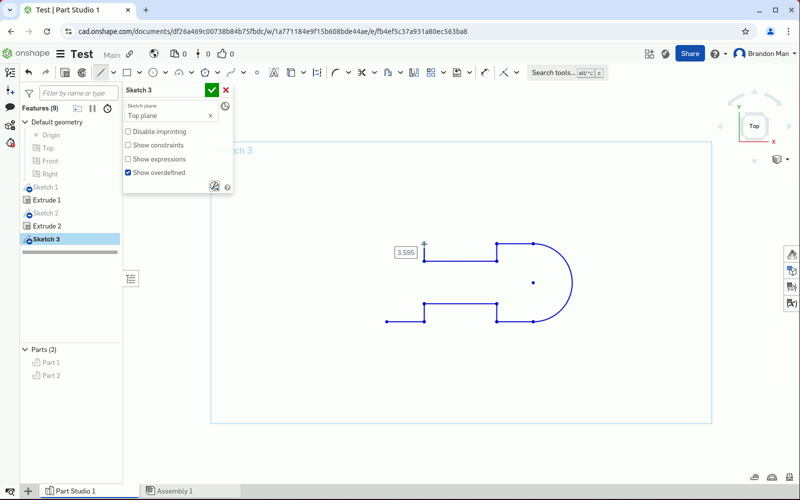
mouse_move(454, 243)
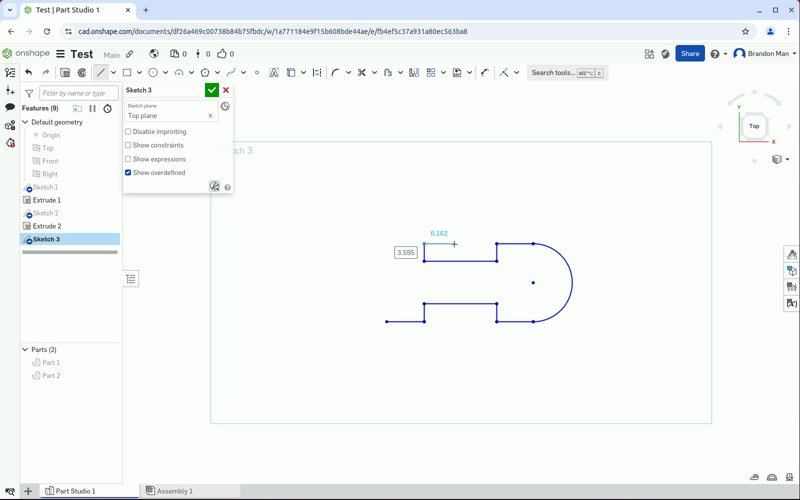
mouse_move(386, 243)
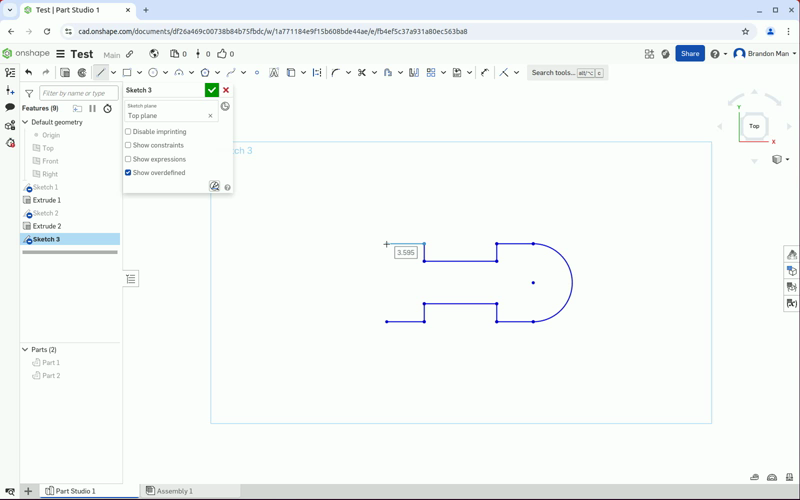
click(386, 243)
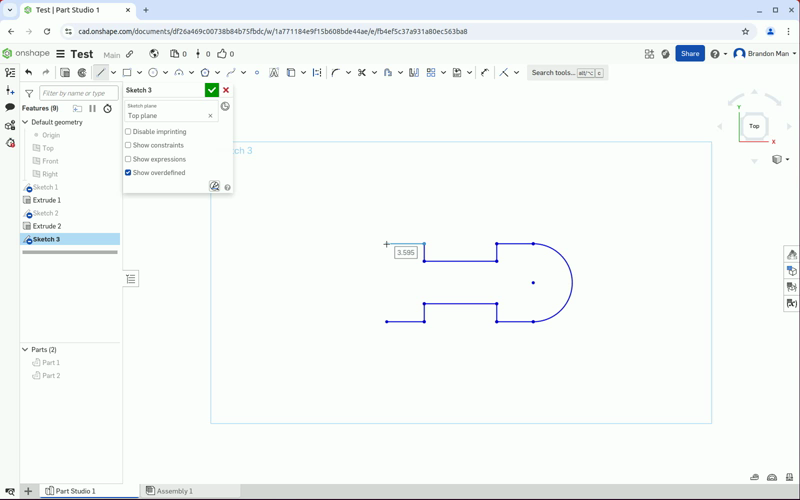
key_up(shift)
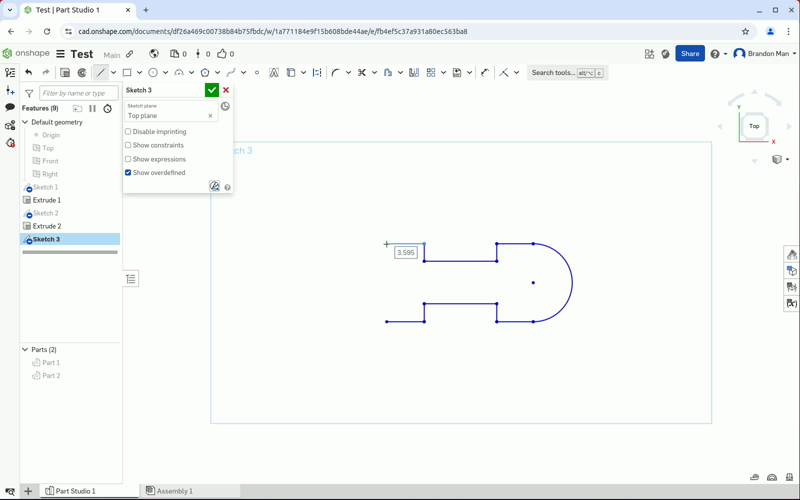
key(esc)
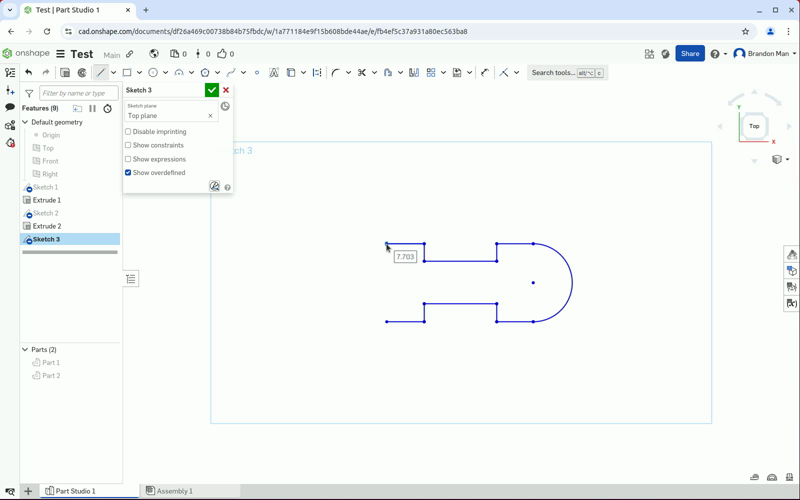
key(a)
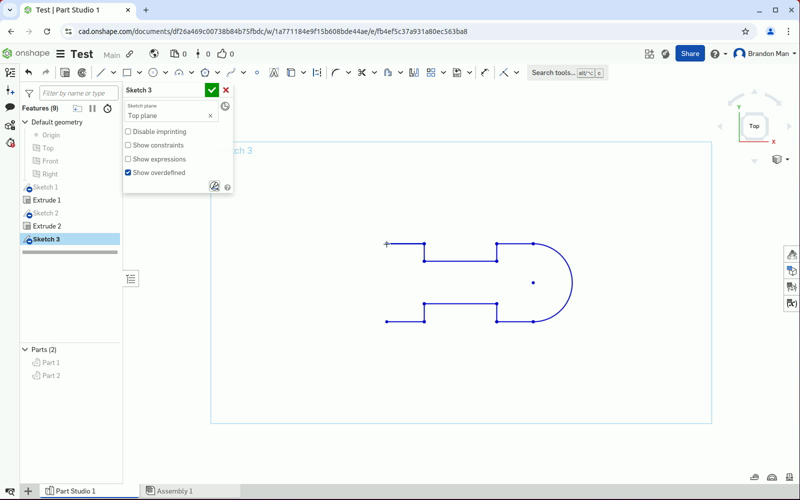
mouse_move(386, 243)
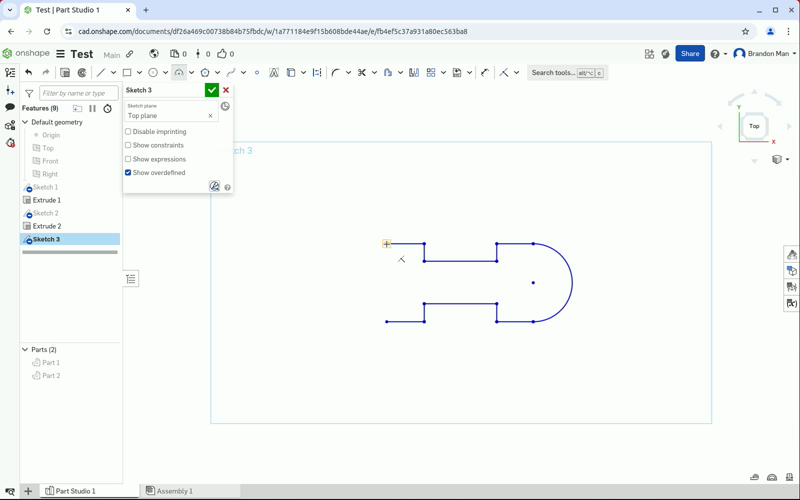
click(386, 243)
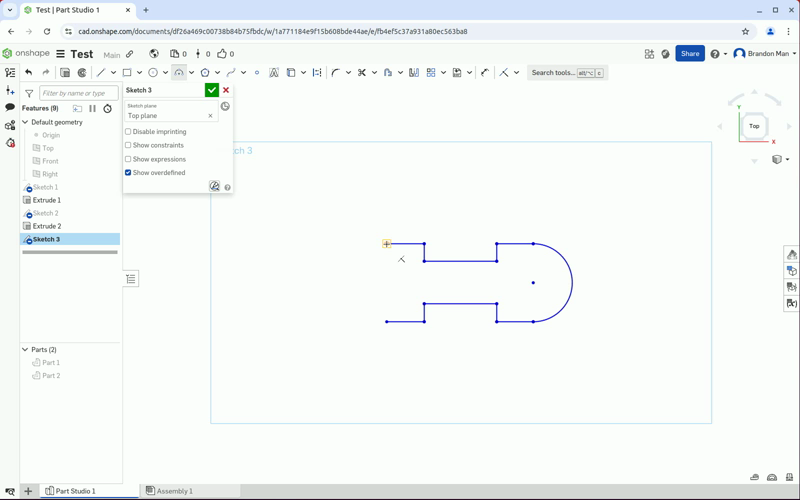
mouse_move(386, 321)
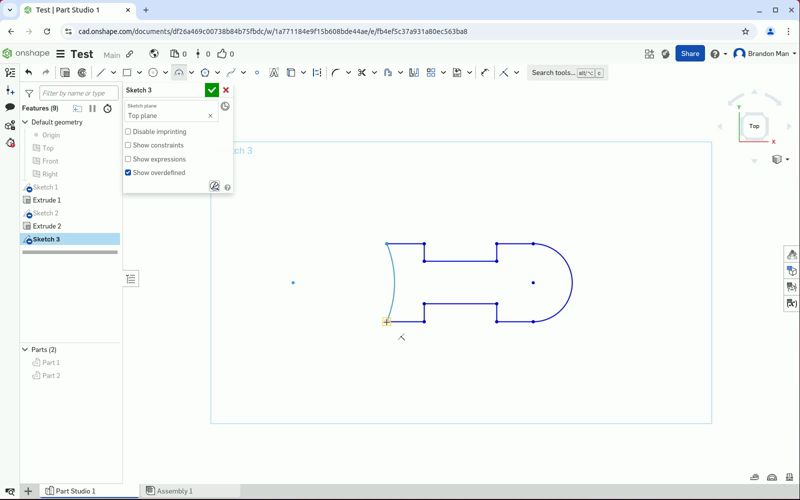
click(386, 321)
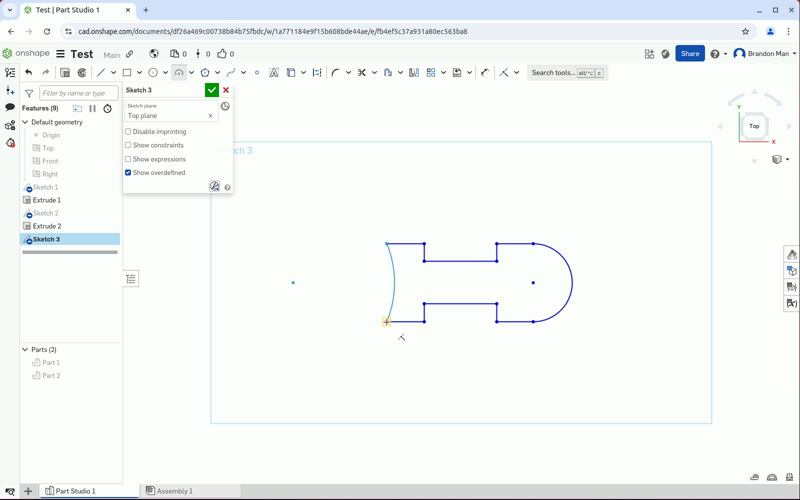
key_down(shift)
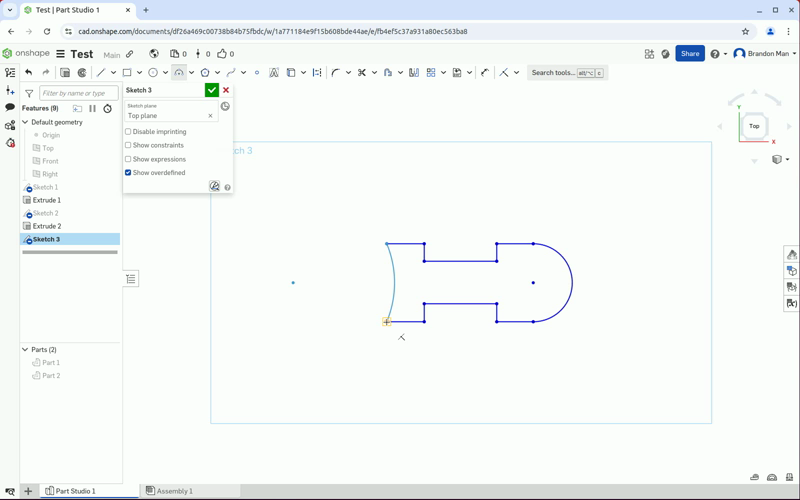
mouse_move(347, 282)
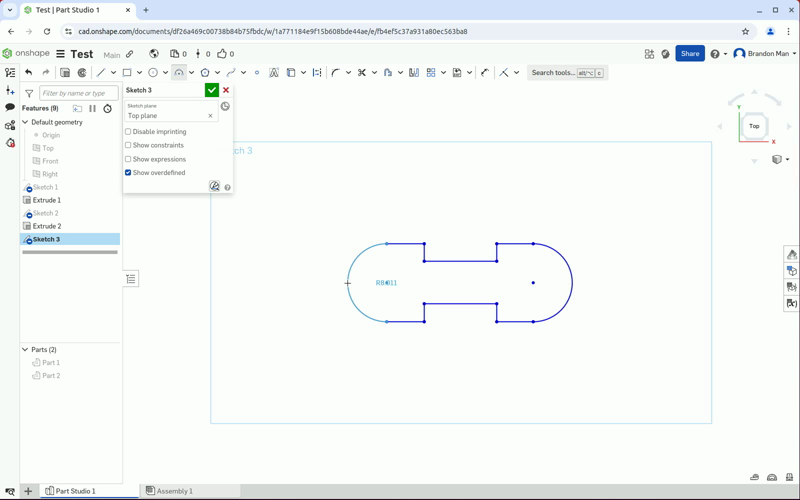
click(347, 282)
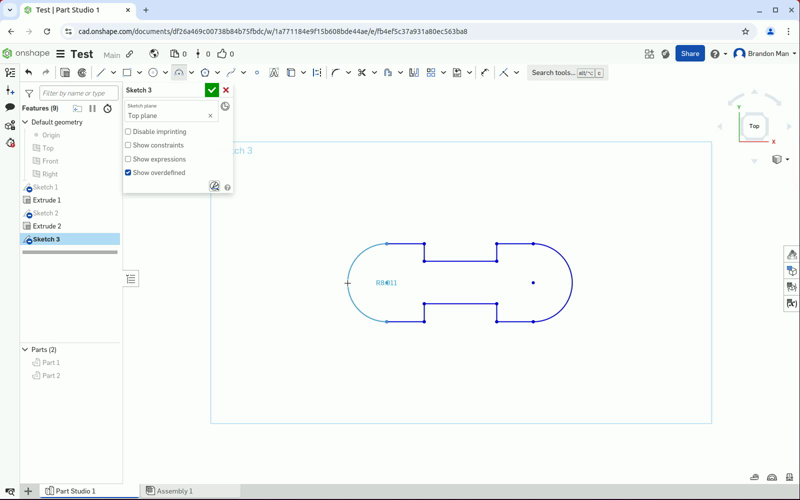
key_up(shift)
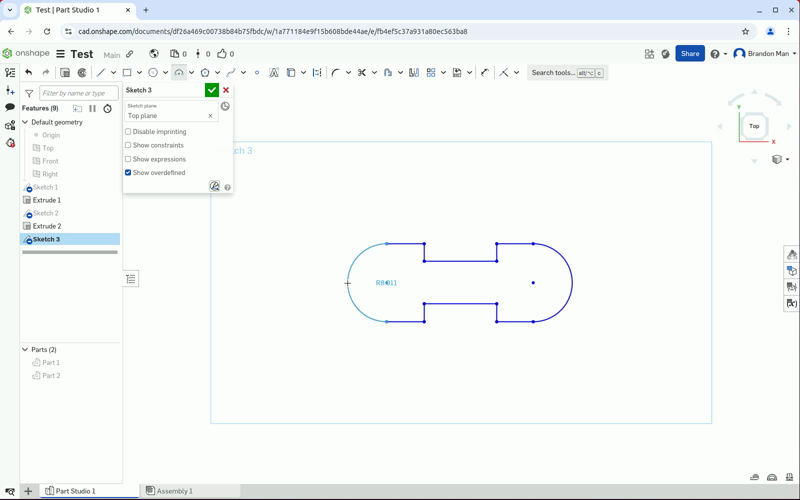
key(esc)
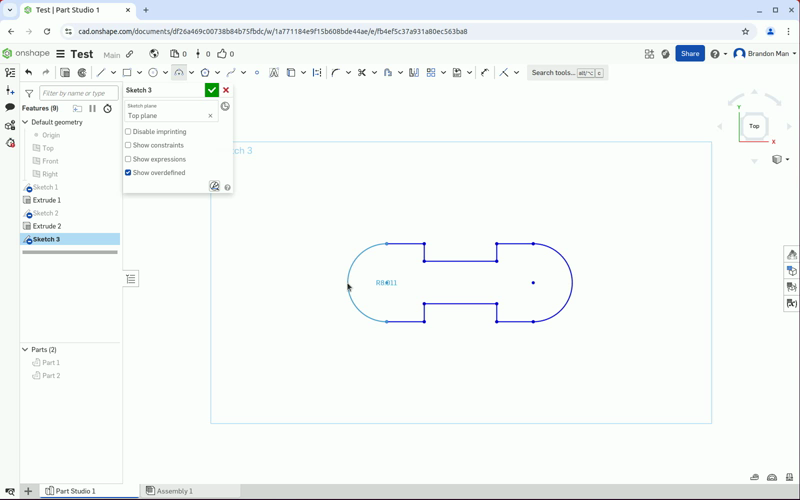
key(c)
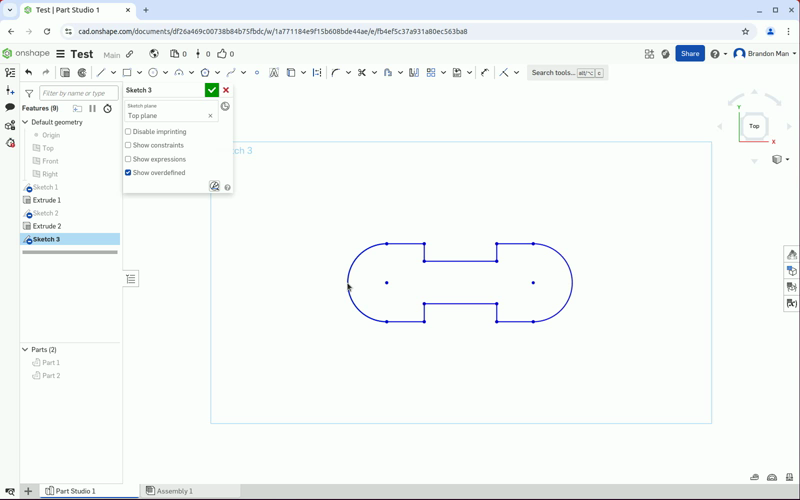
key_down(shift)
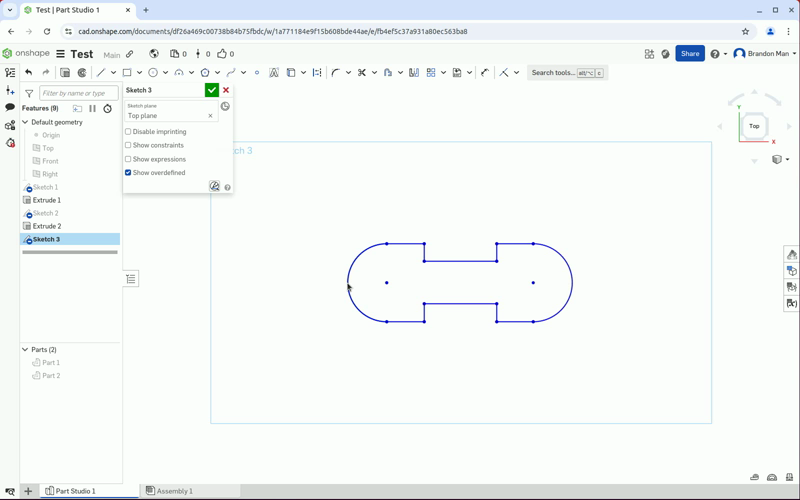
mouse_move(386, 282)
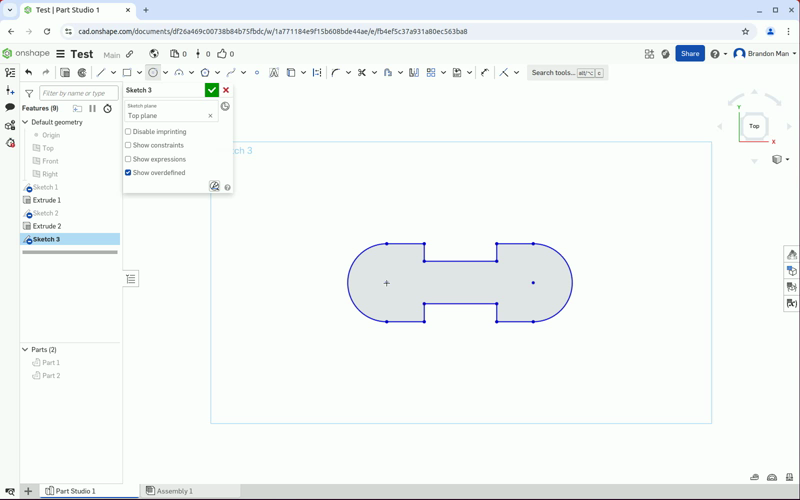
click(386, 282)
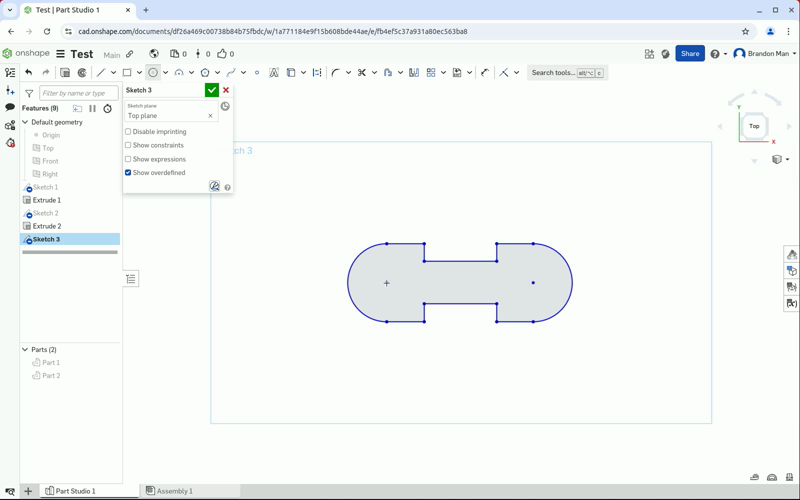
key_up(shift)
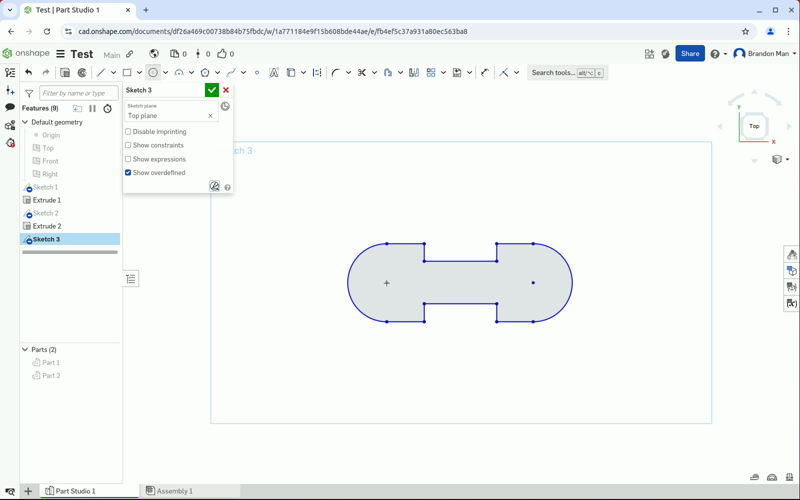
mouse_move(398, 282)
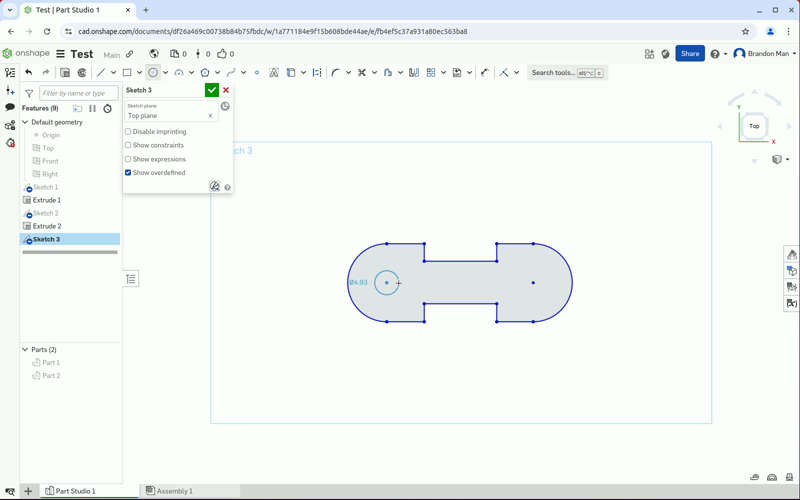
click(398, 282)
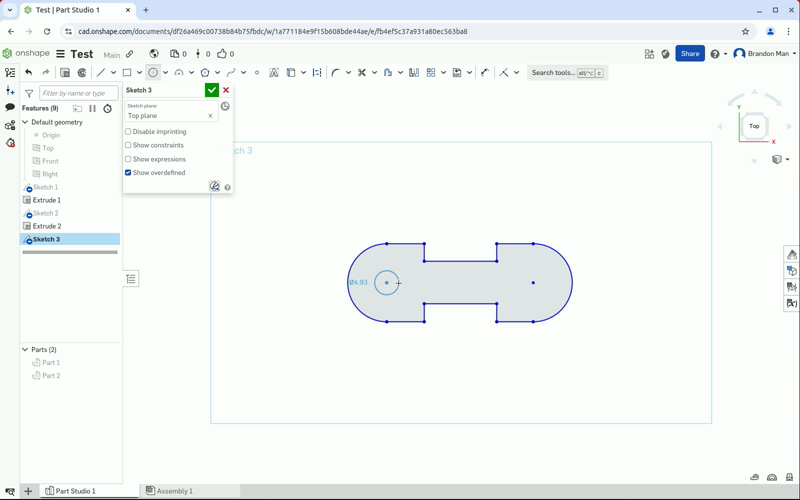
key(esc)
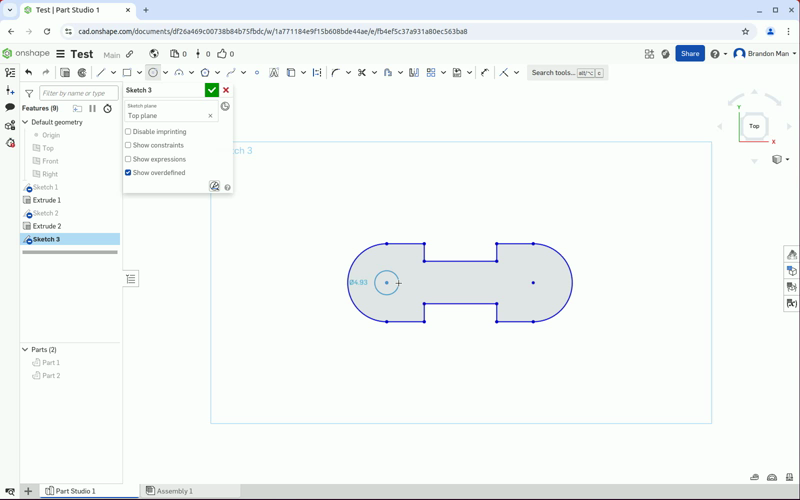
key(c)
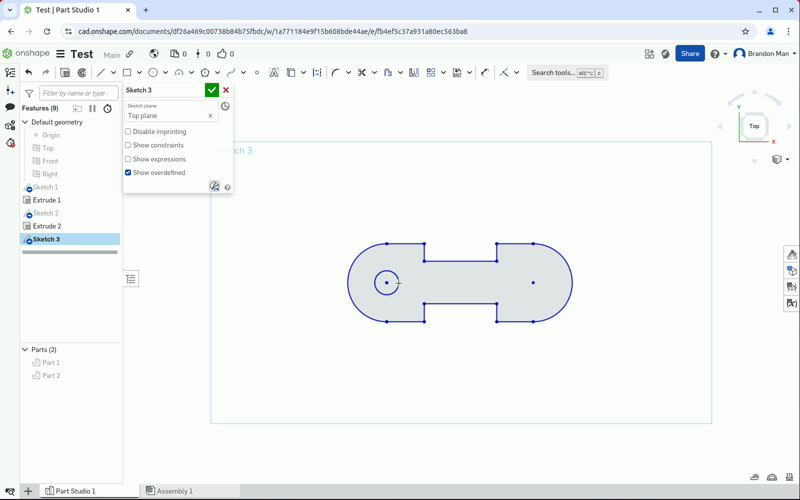
key_down(shift)
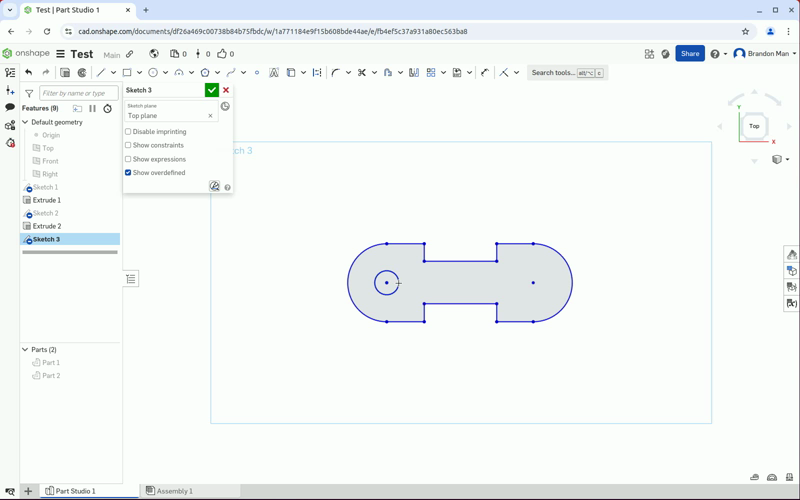
mouse_move(533, 282)
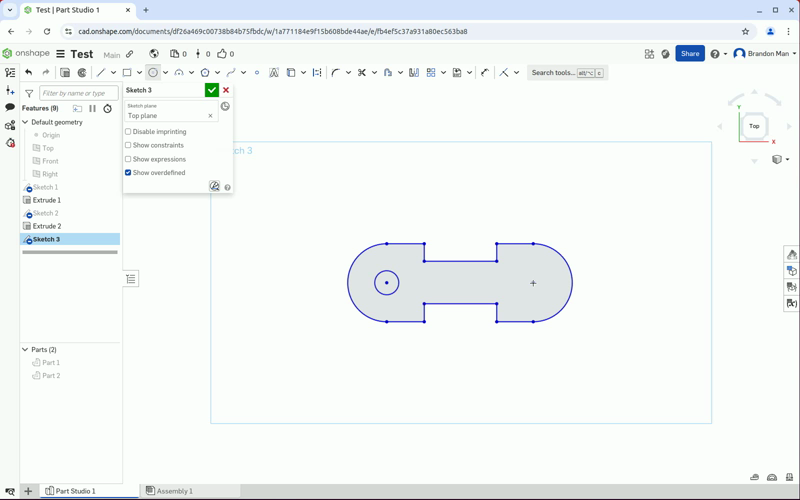
click(533, 282)
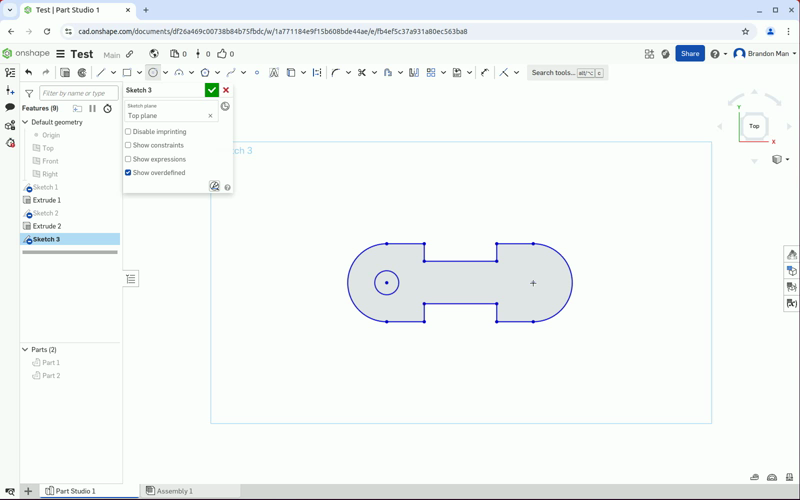
key_up(shift)
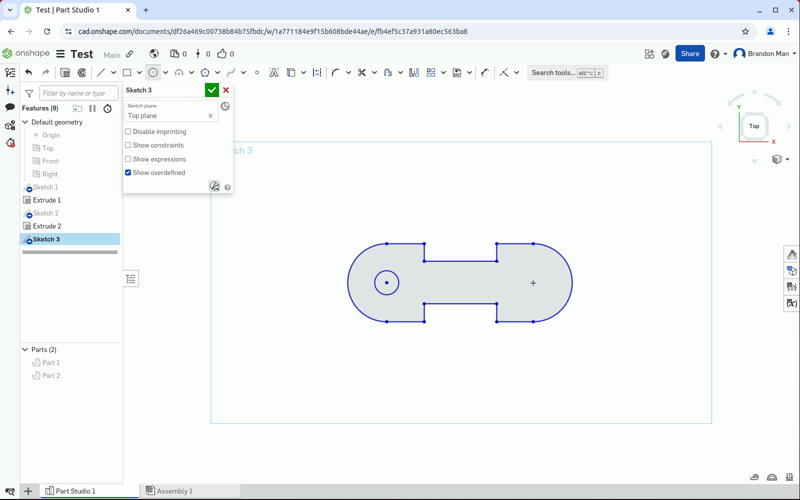
mouse_move(545, 282)
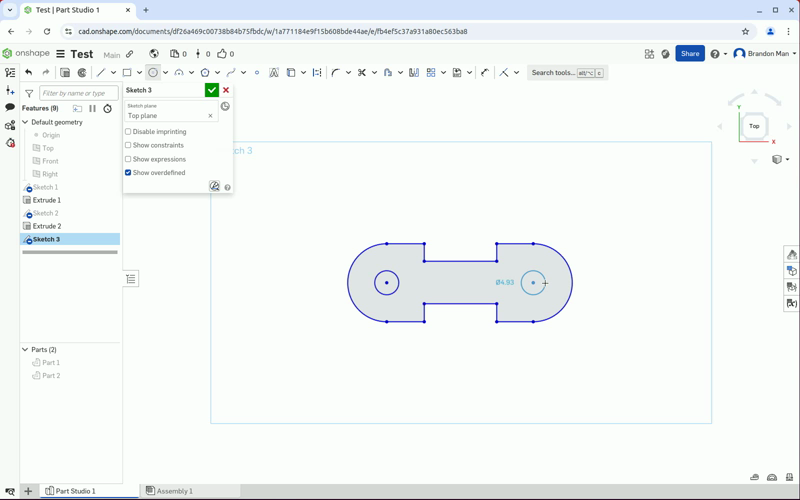
click(545, 282)
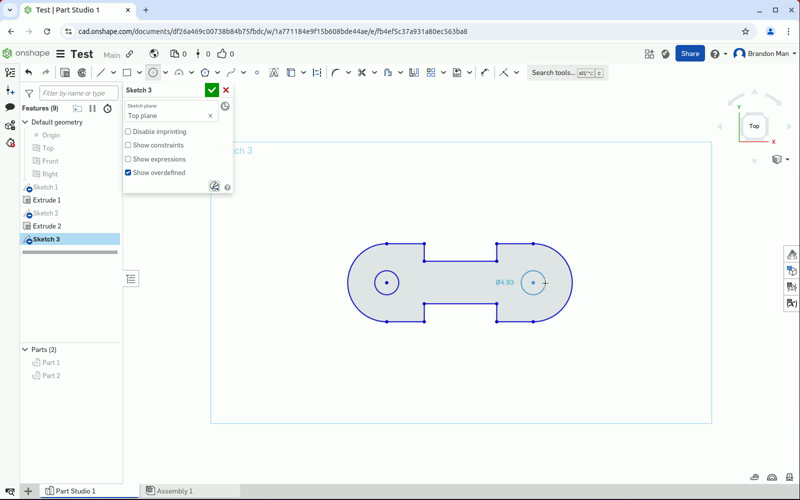
key(esc)
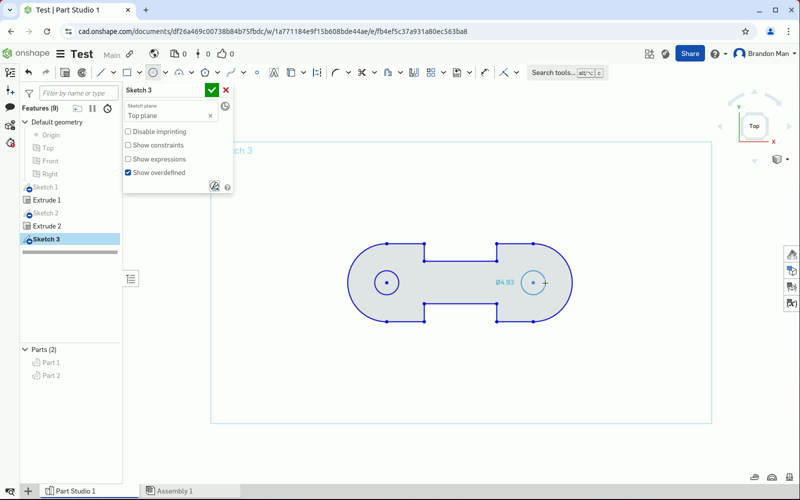
mouse_move(528, 306)
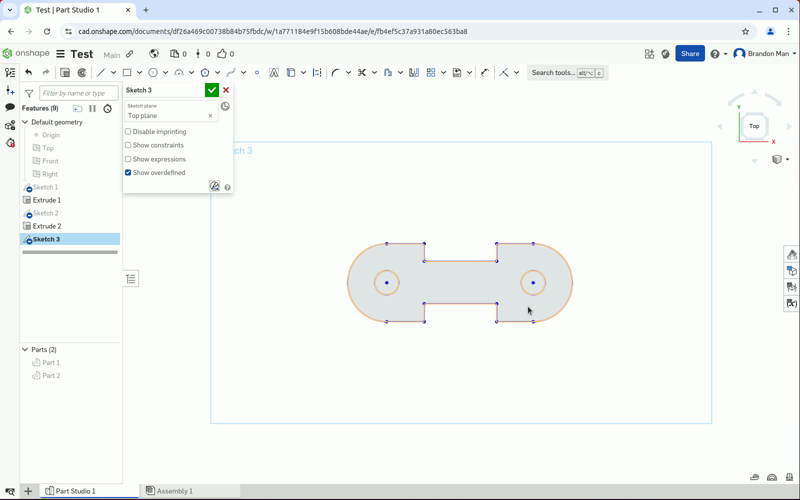
click(528, 306)
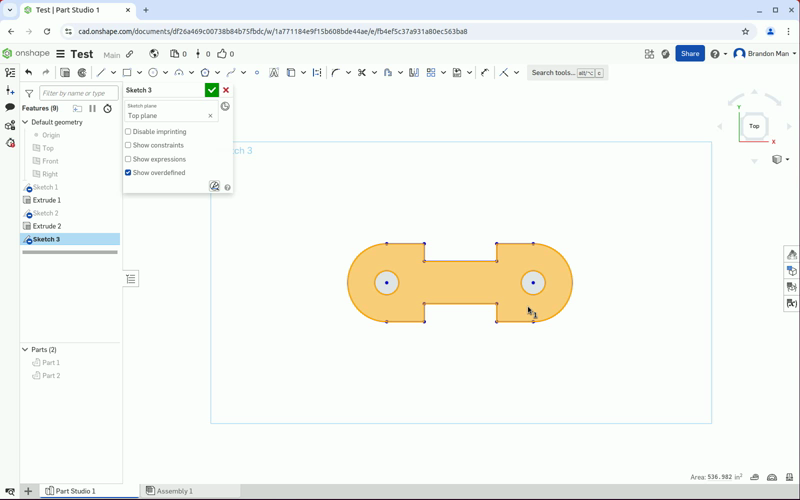
mouse_move(73, 352)
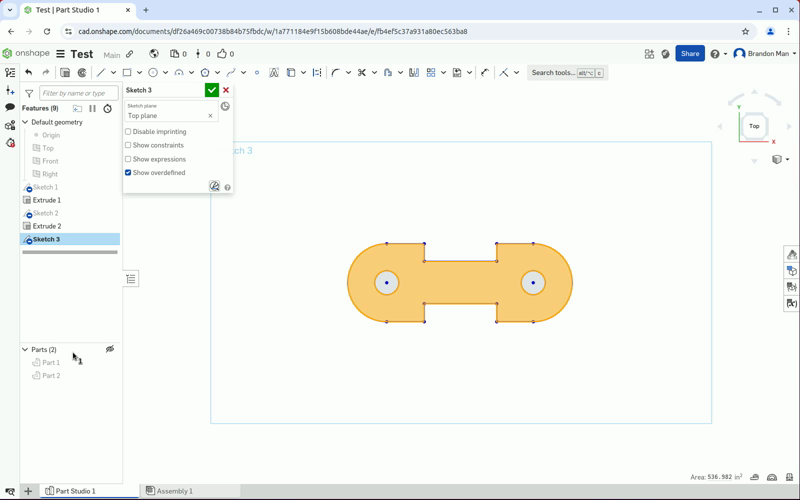
key(shift+y)
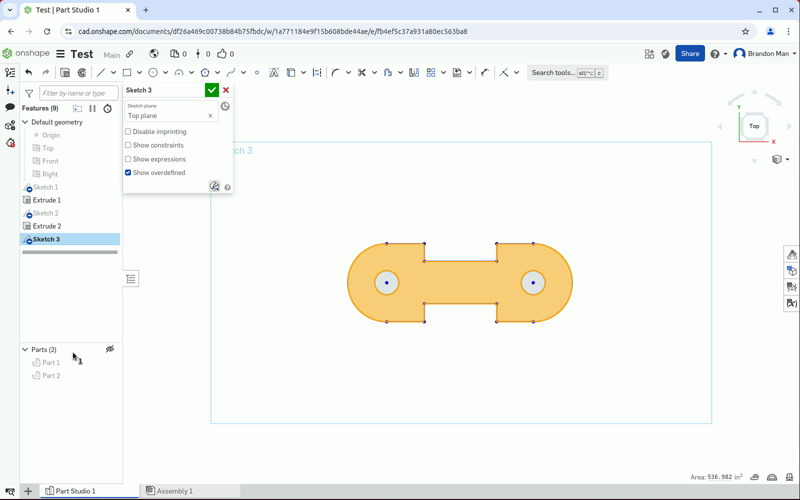
key(shift+e)
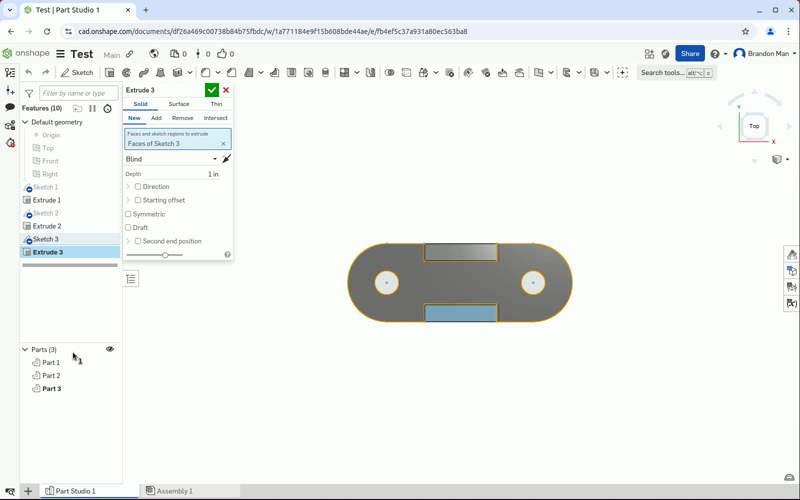
mouse_move(143, 106)
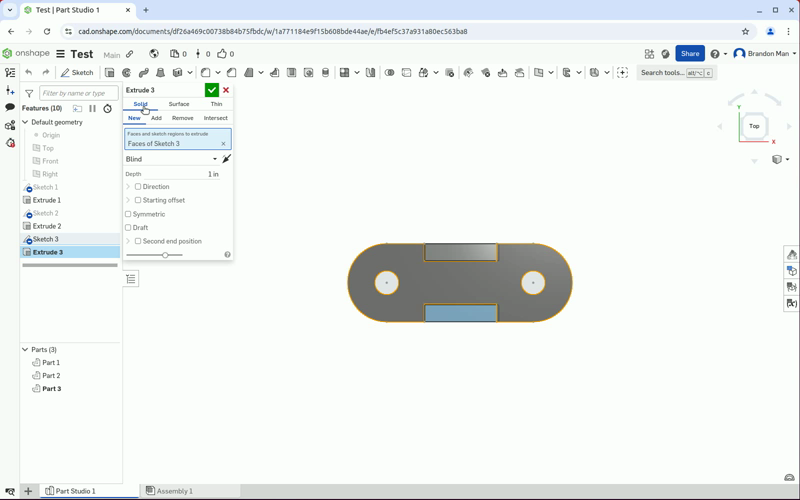
click(143, 106)
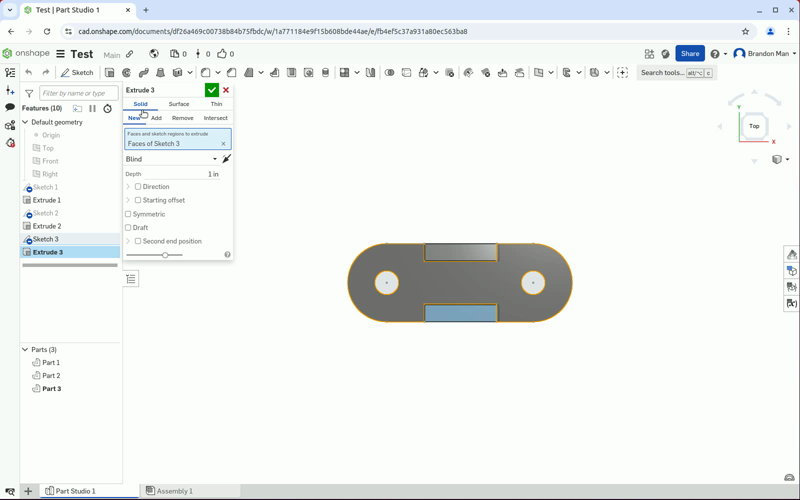
mouse_move(137, 120)
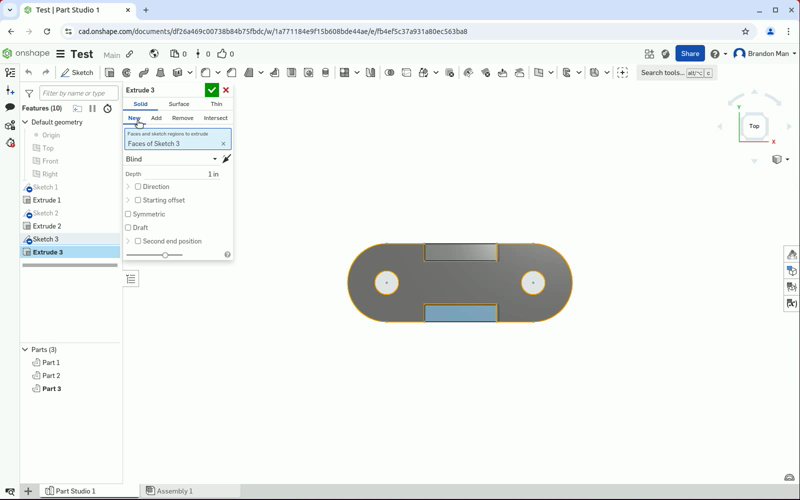
click(137, 120)
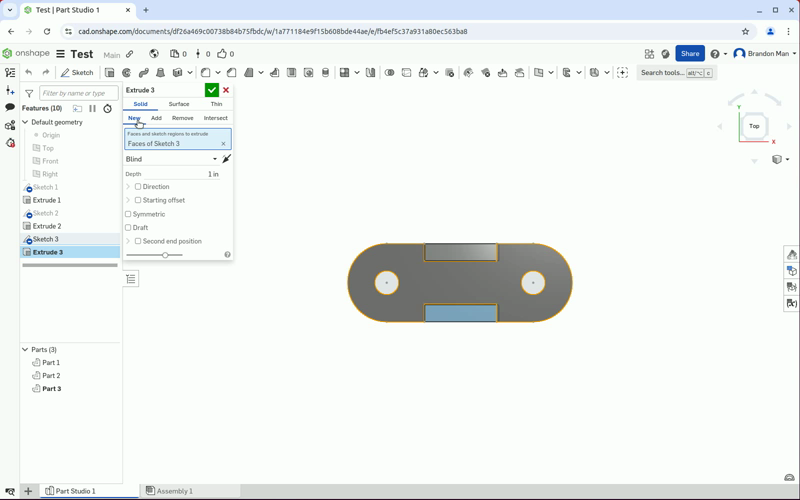
key(tab, 4)
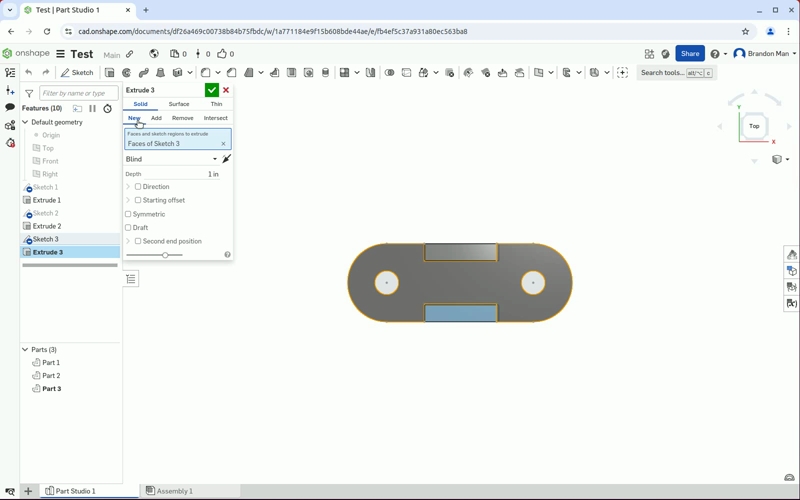
text(5.055)
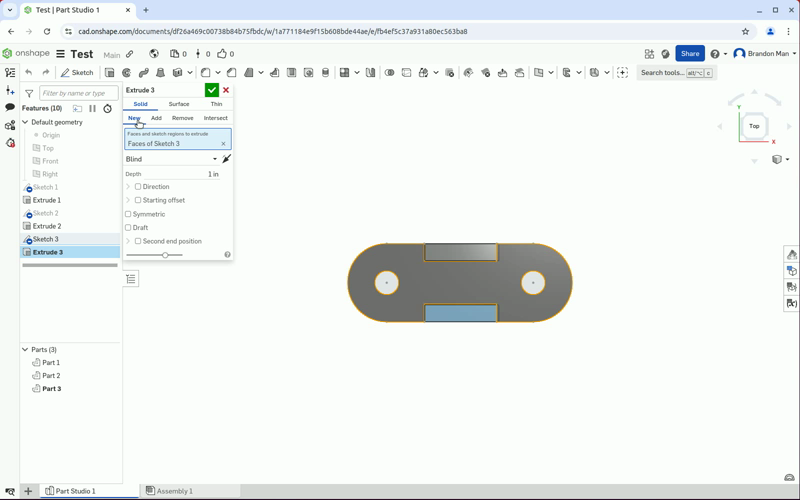
key(enter)
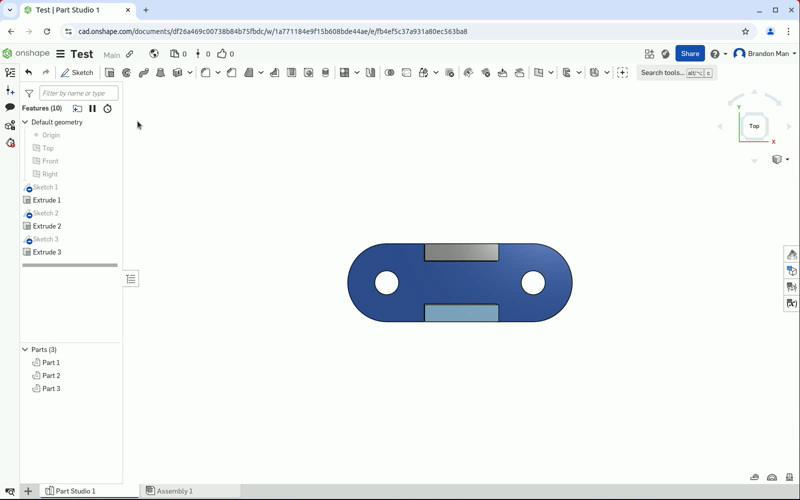
key(shift+h)
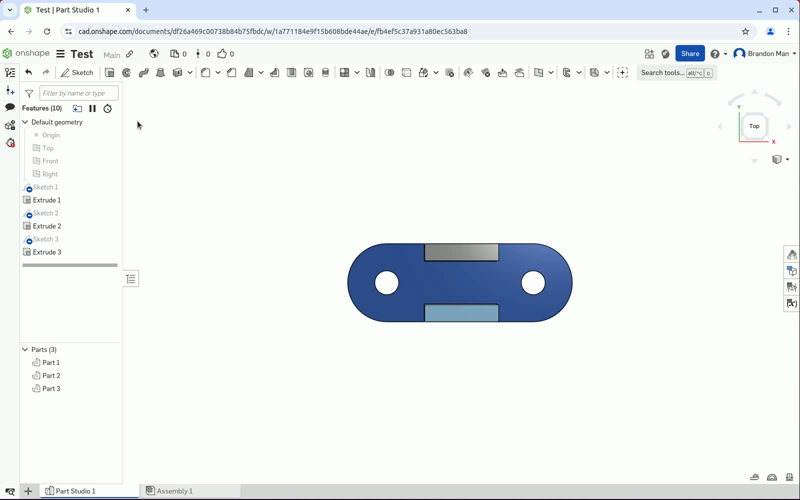
key(shift+h)
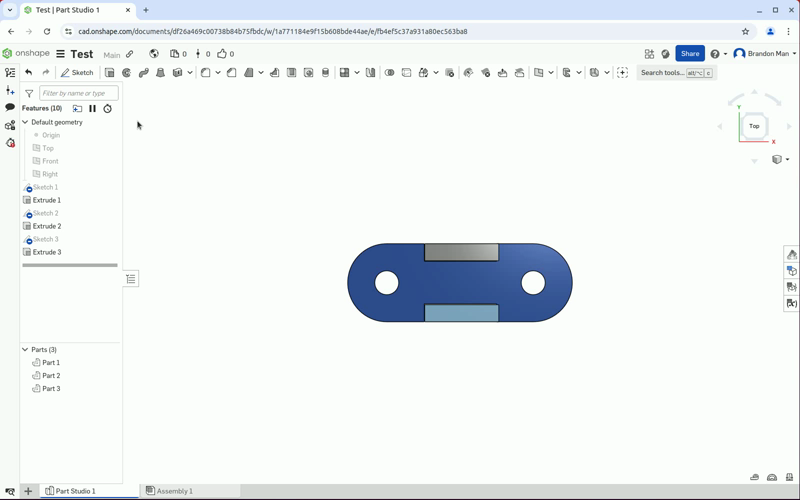
key(shift+7)
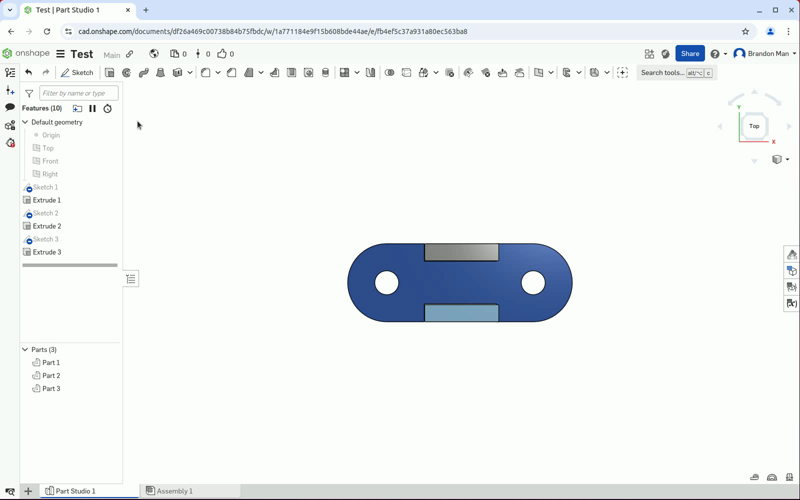
key(up, 3)
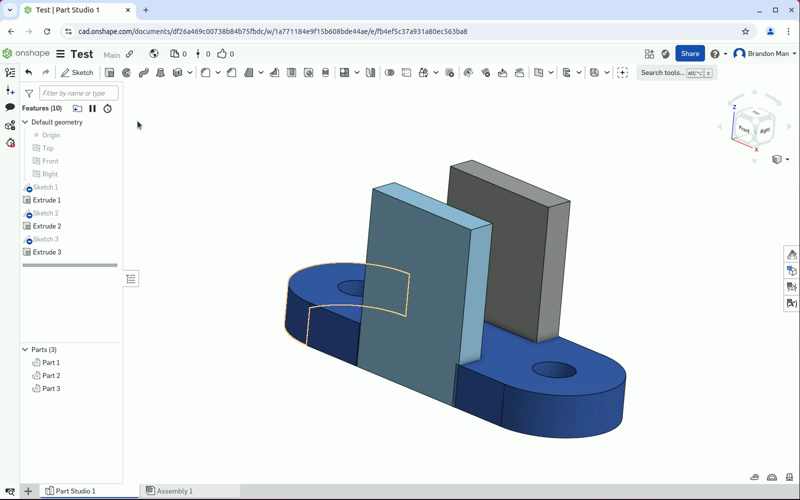
key(left, 3)
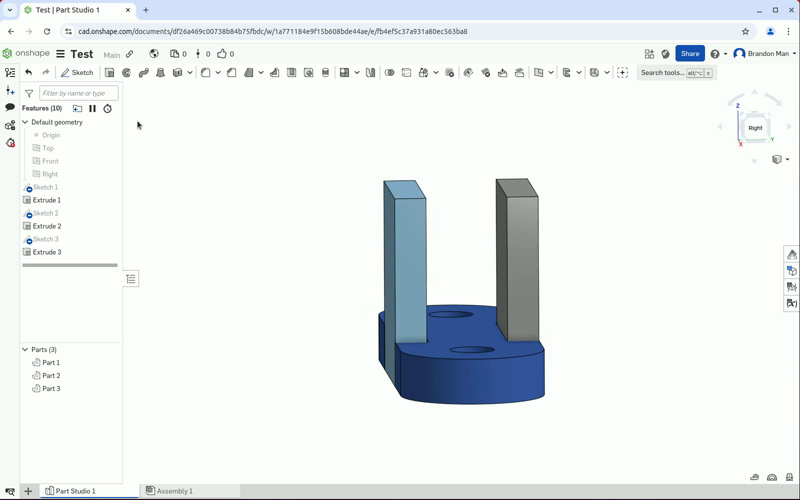
key(right, 3)
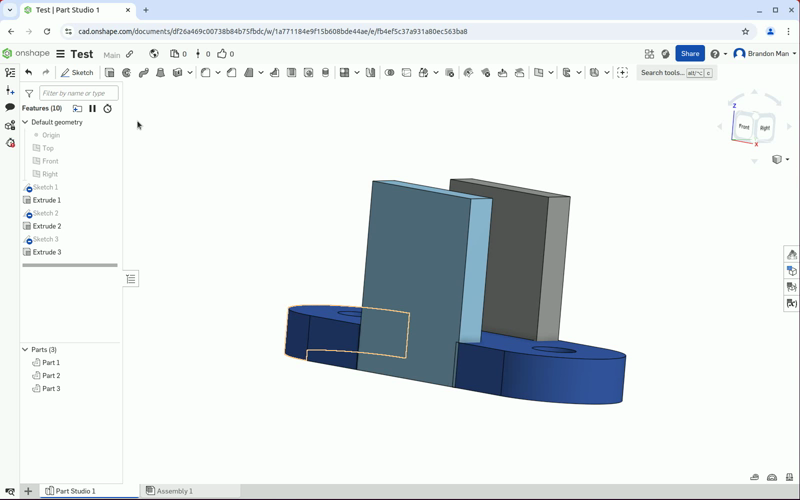
key(down, 3)
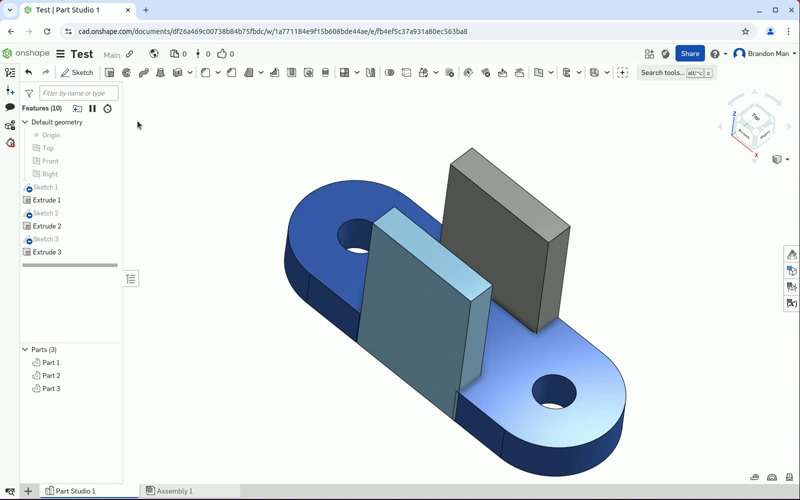
mouse_move(73, 189)
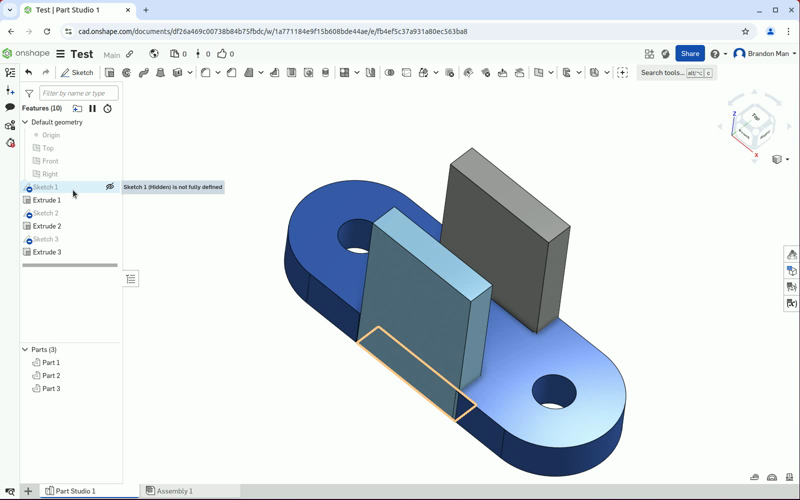
click(73, 189)